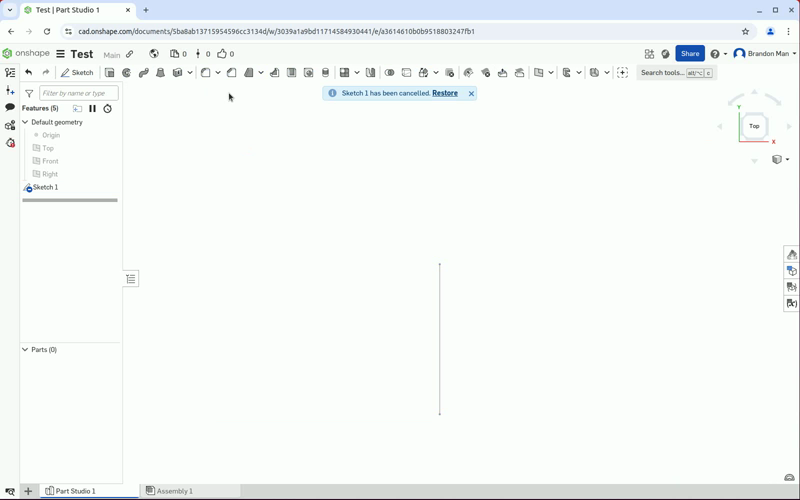
key(shift+h)
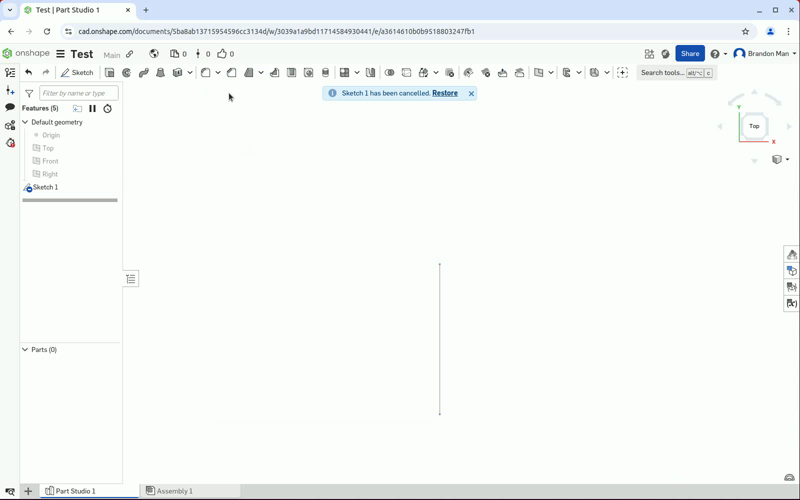
key(shift+s)
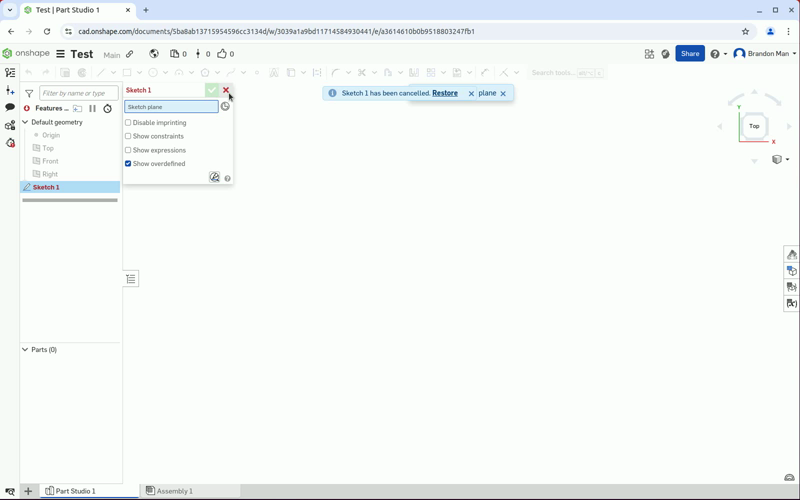
mouse_move(73, 150)
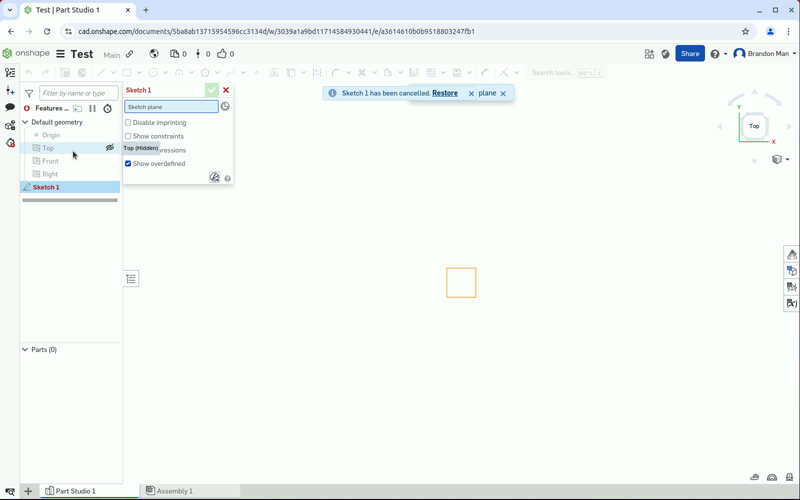
click(73, 150)
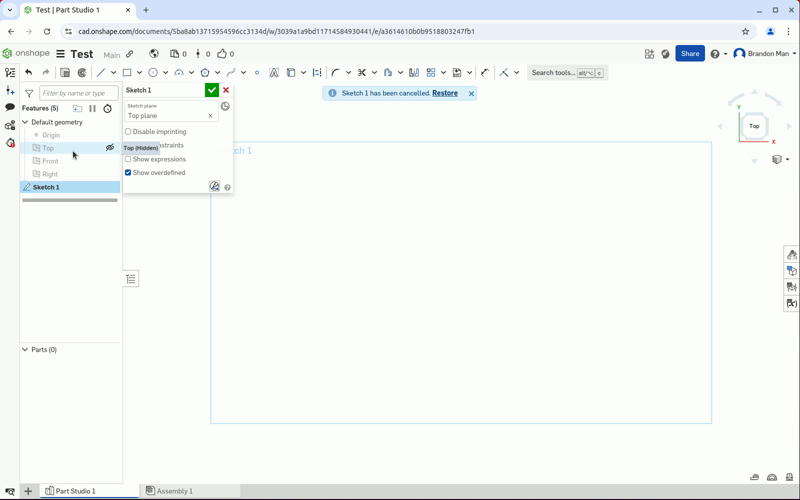
mouse_move(73, 352)
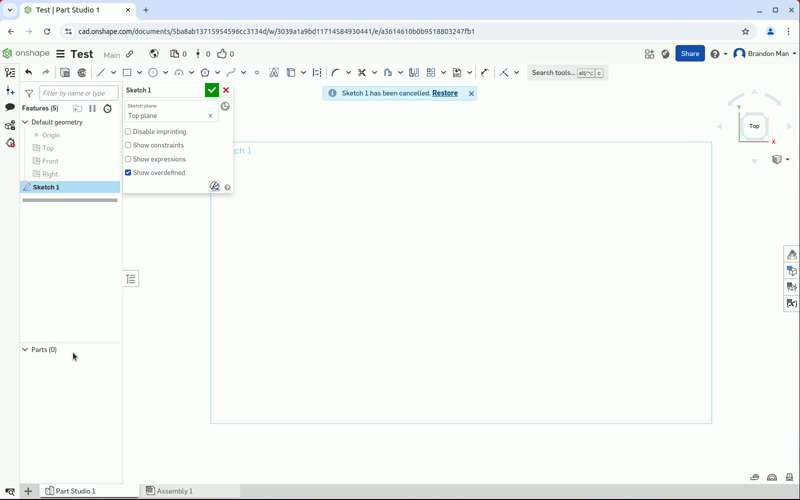
key(y)
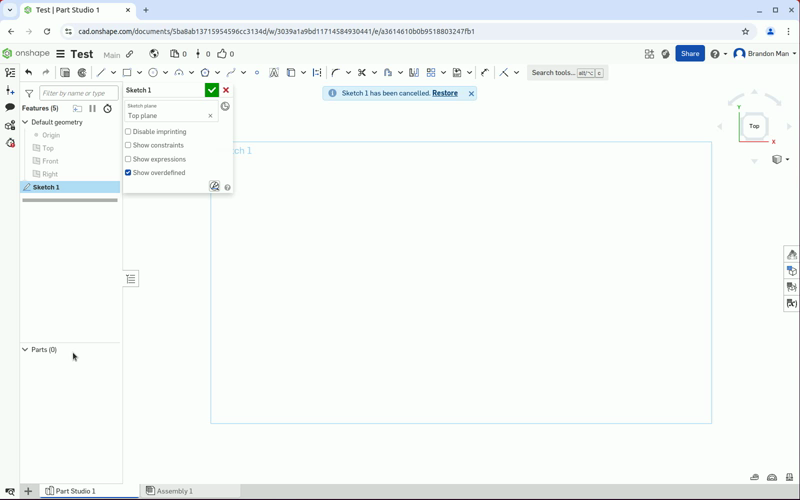
key(a)
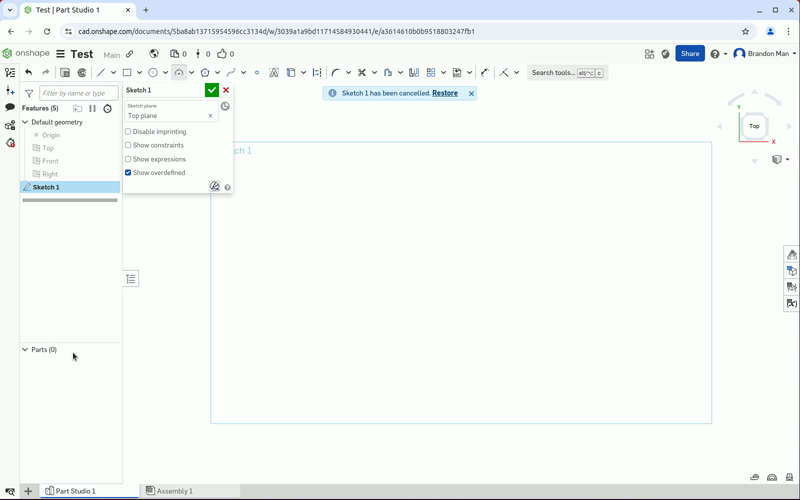
key_down(shift)
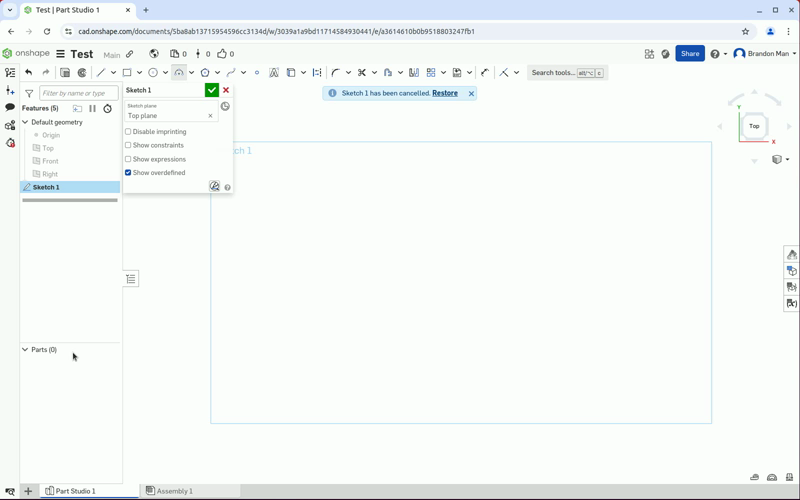
mouse_move(348, 348)
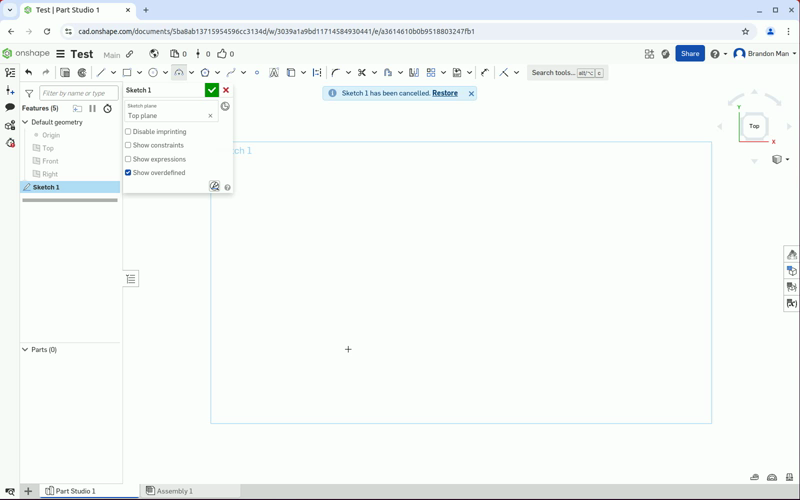
click(348, 348)
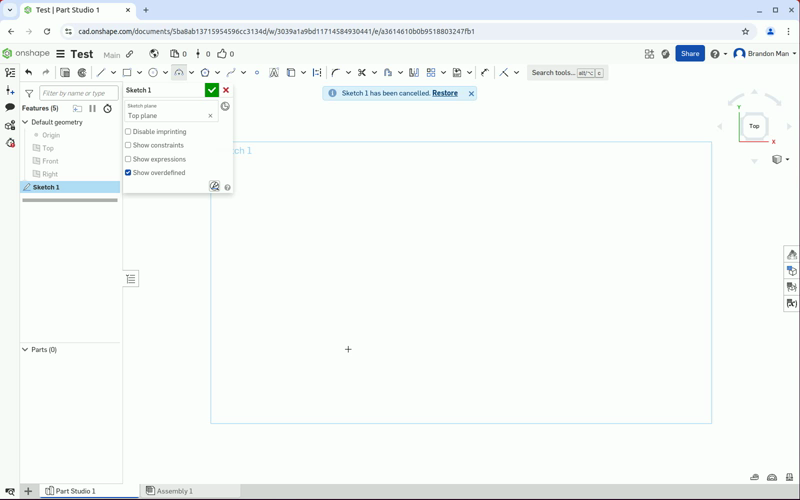
key_up(shift)
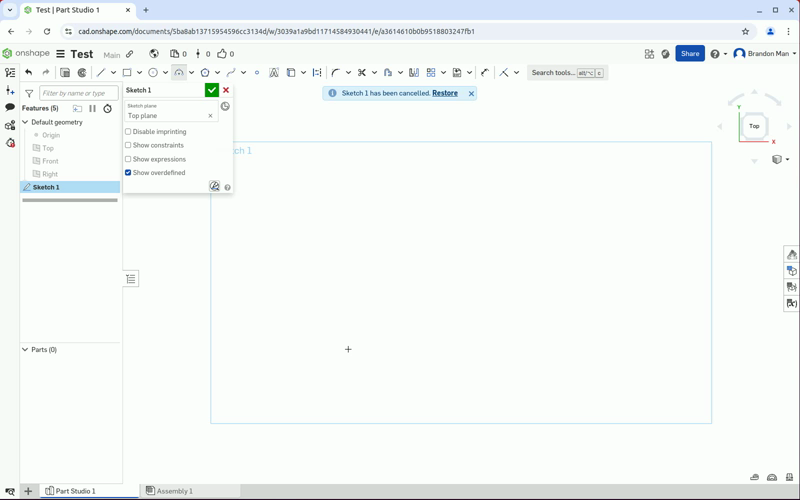
key_down(shift)
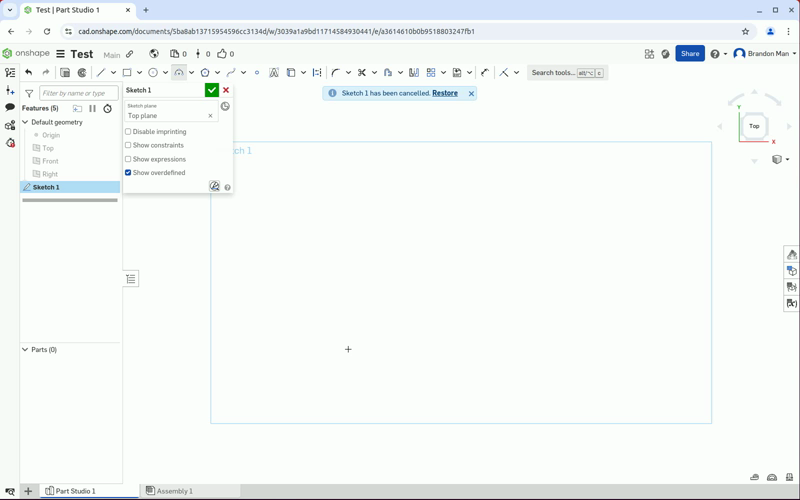
mouse_move(367, 367)
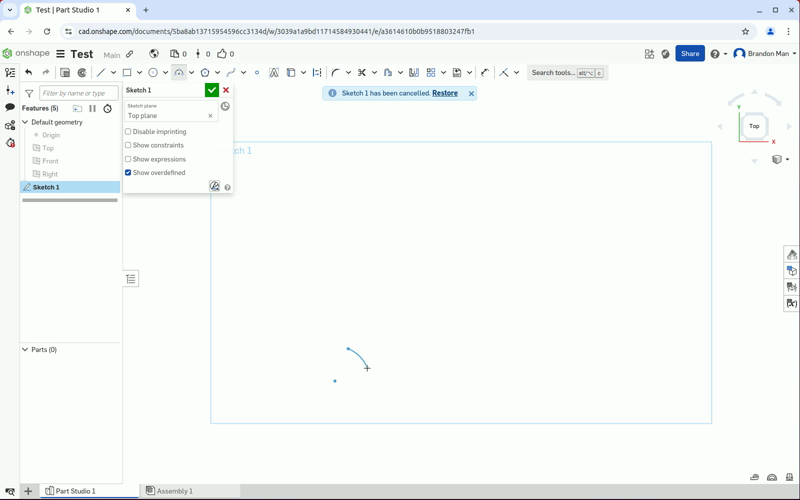
click(367, 367)
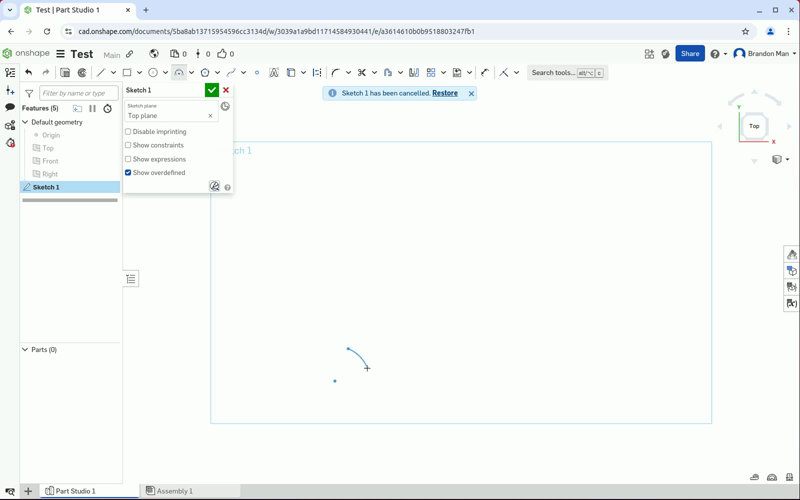
mouse_move(353, 361)
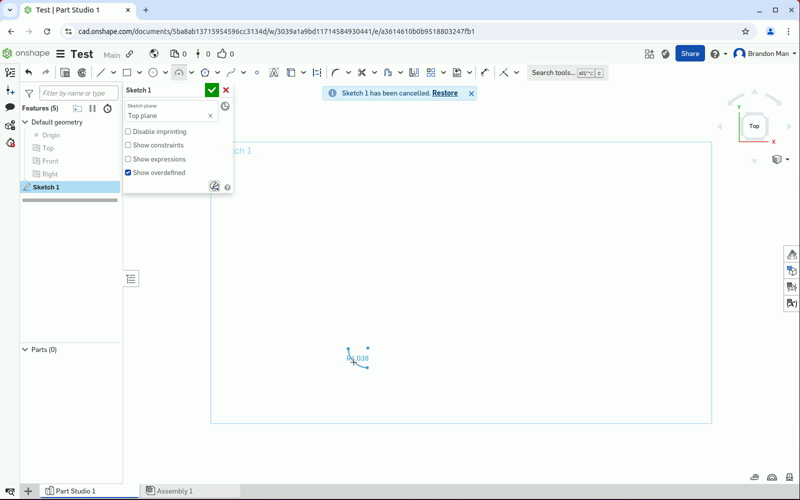
click(353, 361)
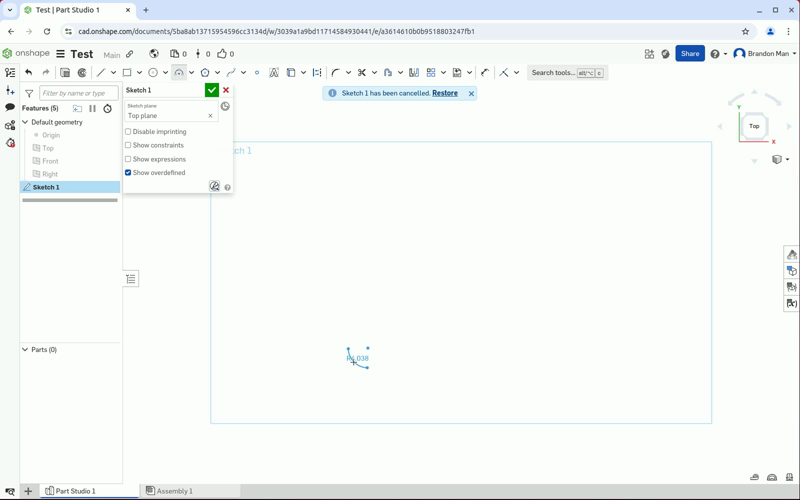
key_up(shift)
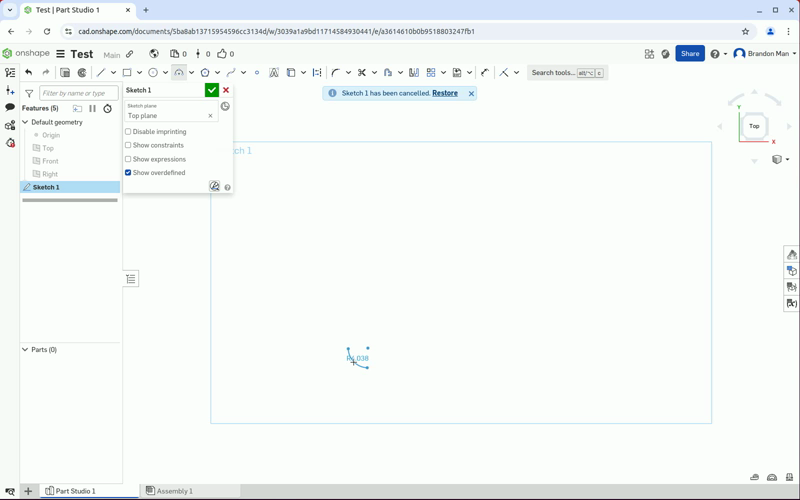
key(esc)
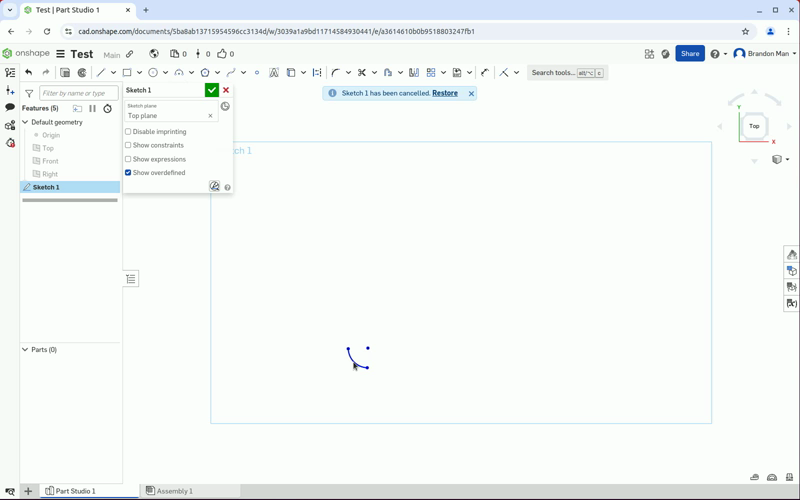
key(l)
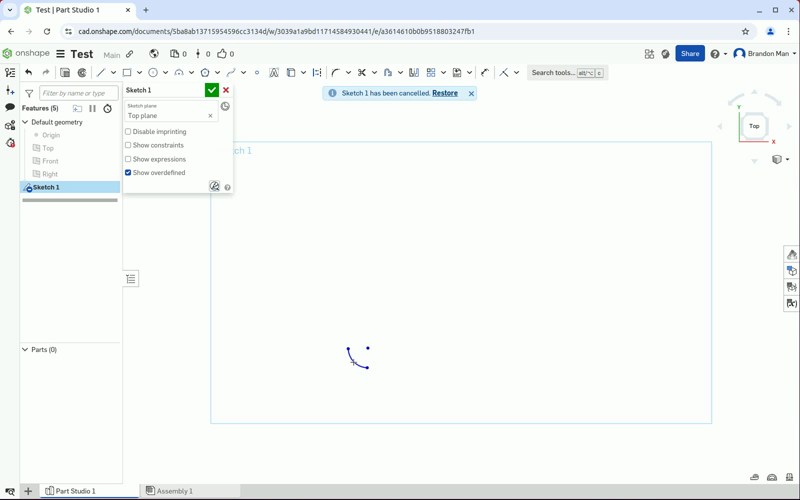
mouse_move(367, 367)
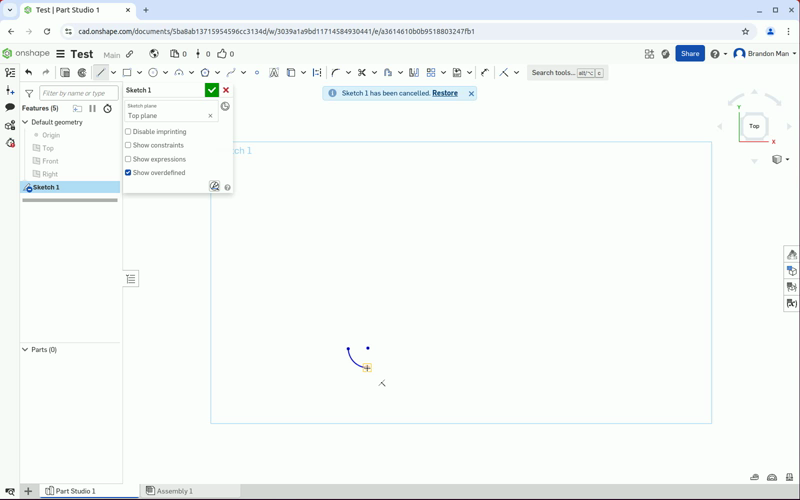
click(367, 367)
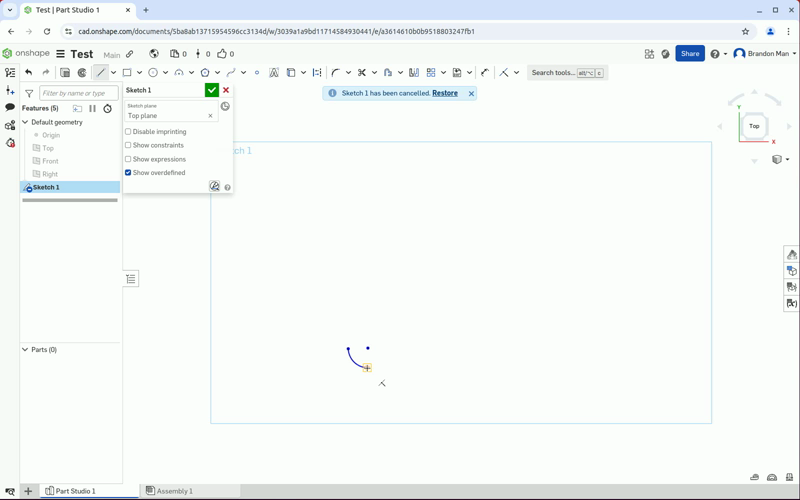
key_down(shift)
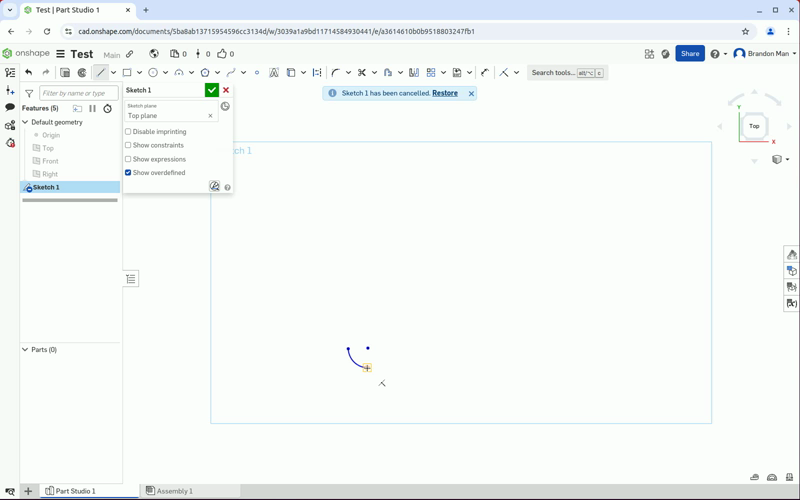
mouse_move(553, 367)
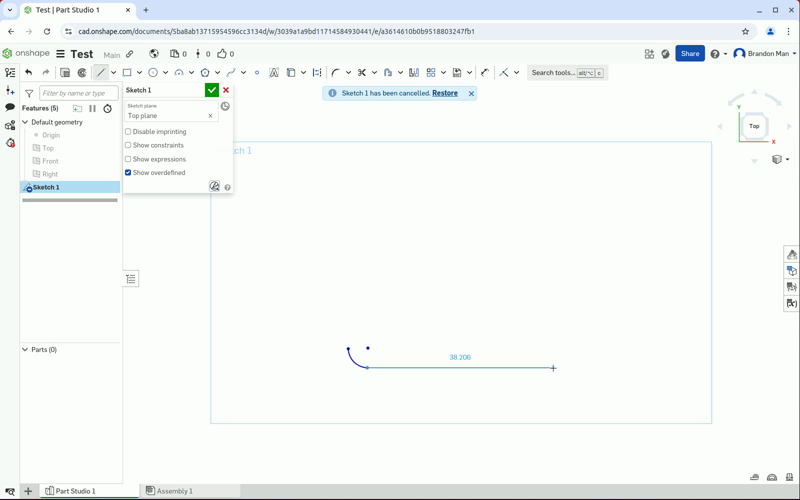
click(553, 367)
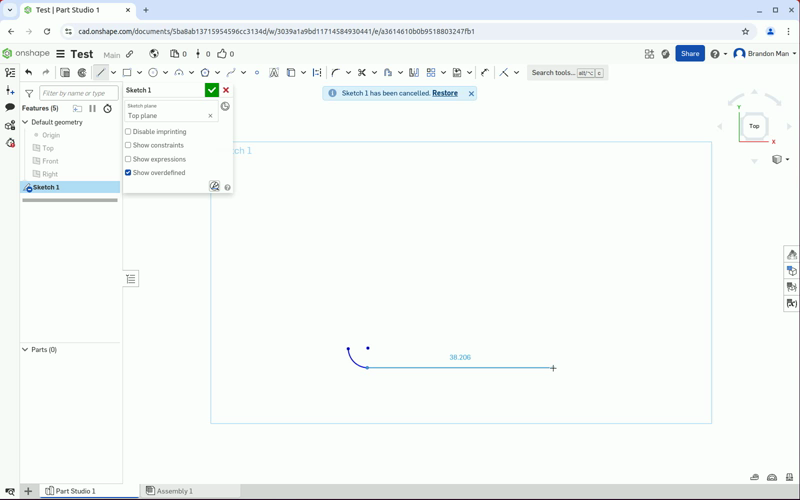
key_up(shift)
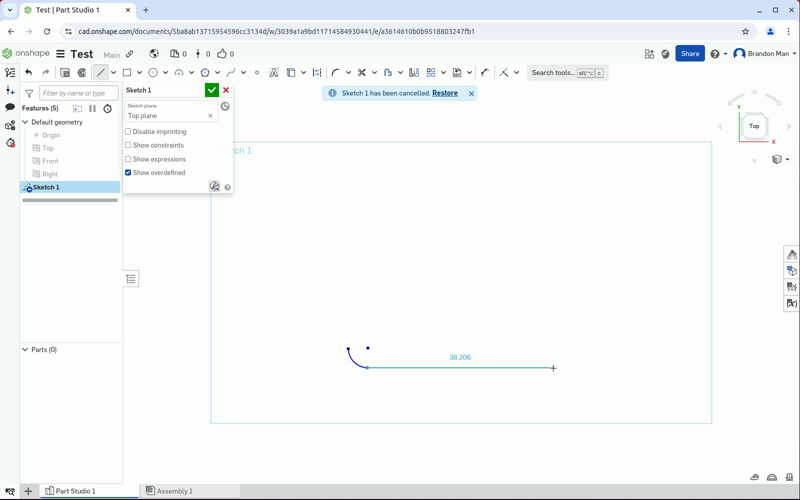
key(esc)
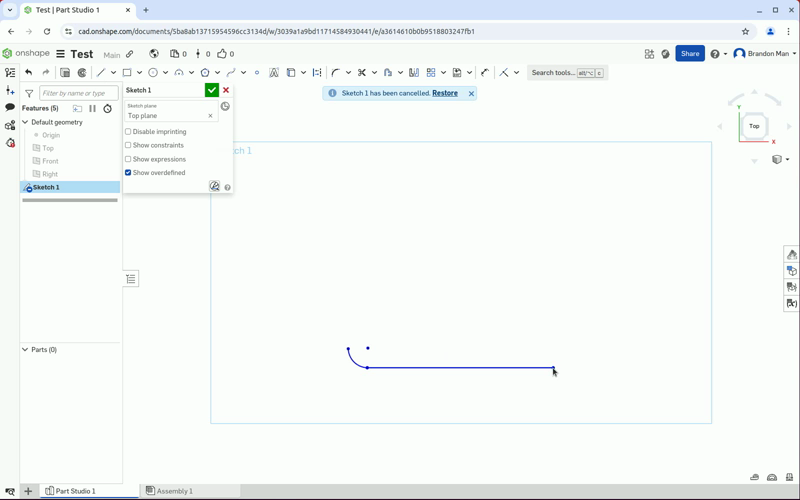
key(a)
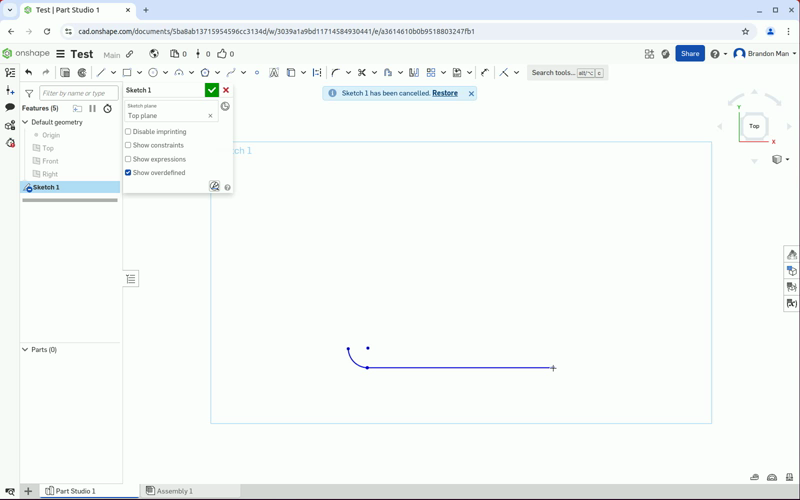
mouse_move(553, 367)
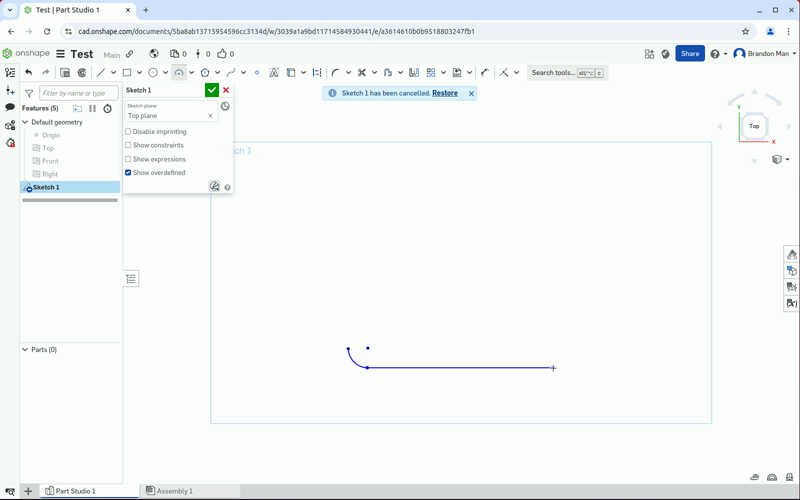
click(553, 367)
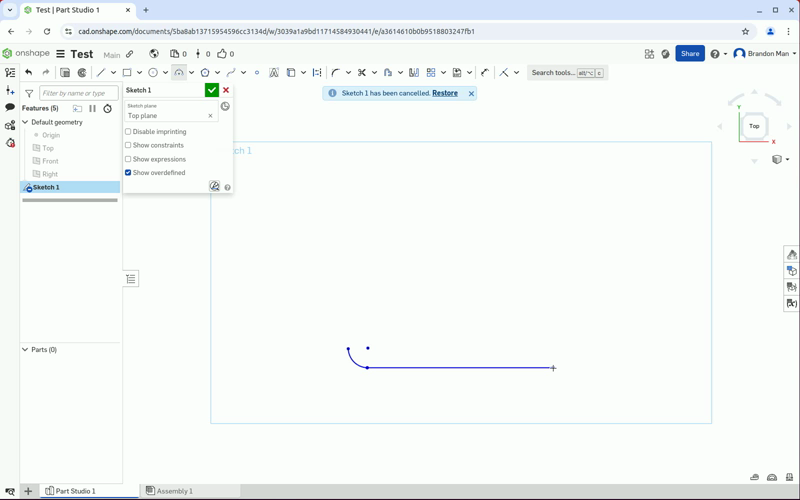
key_down(shift)
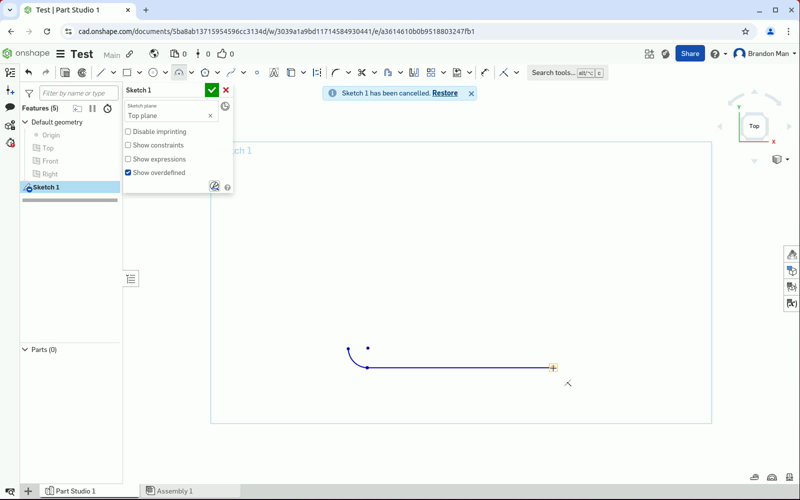
mouse_move(572, 348)
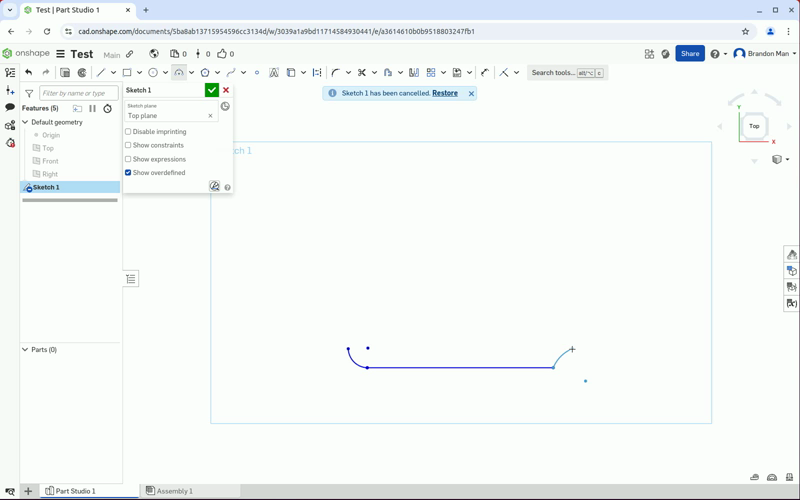
click(572, 348)
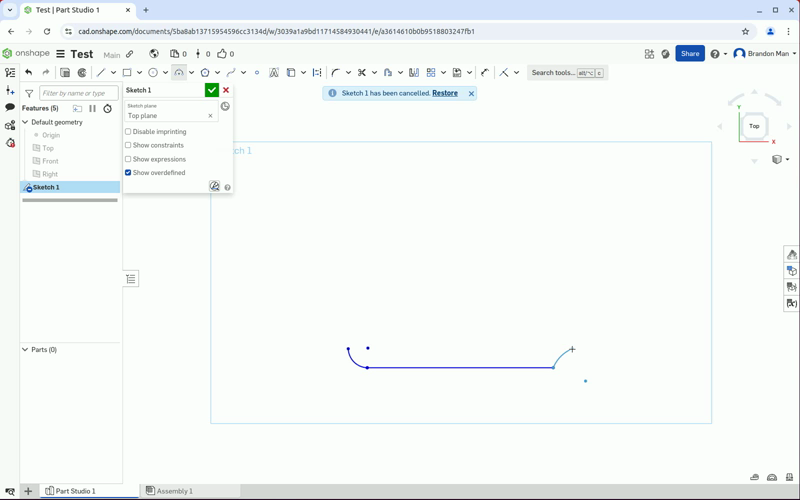
mouse_move(566, 361)
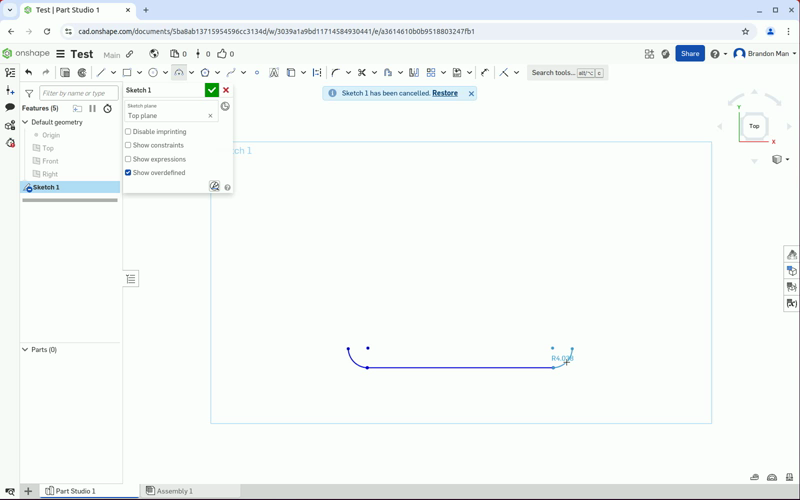
click(566, 361)
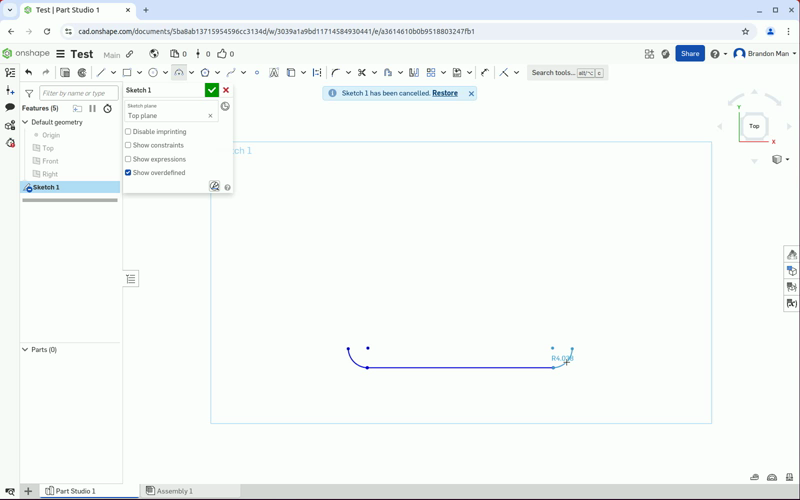
key_up(shift)
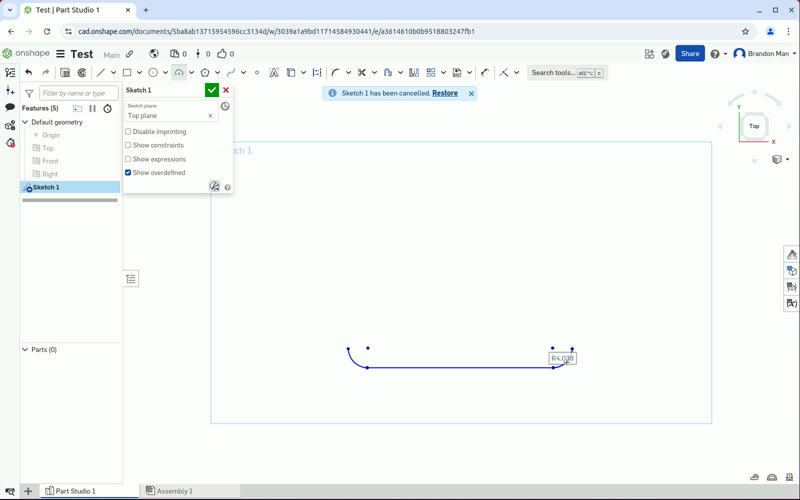
key(esc)
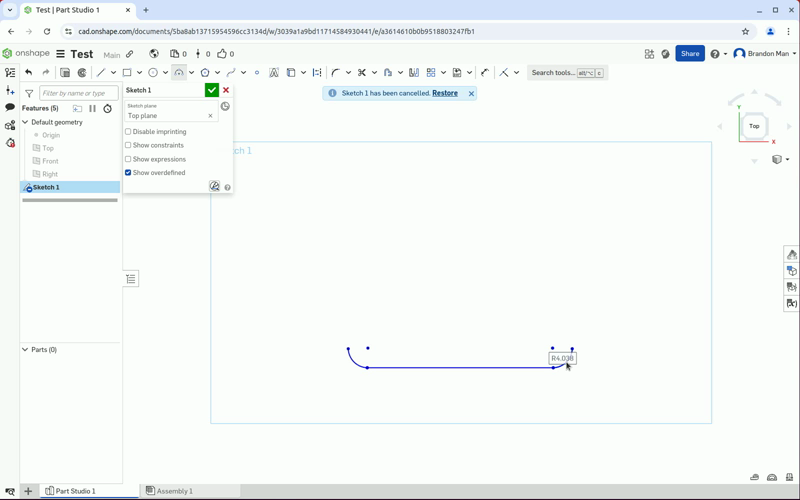
key(l)
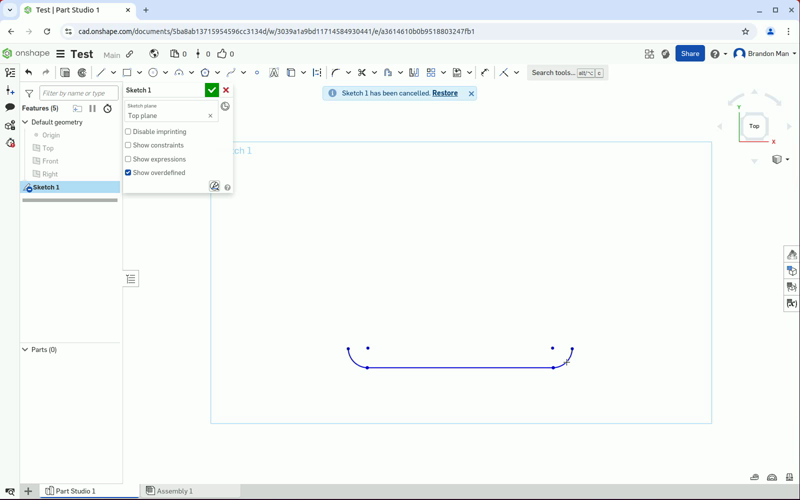
mouse_move(572, 348)
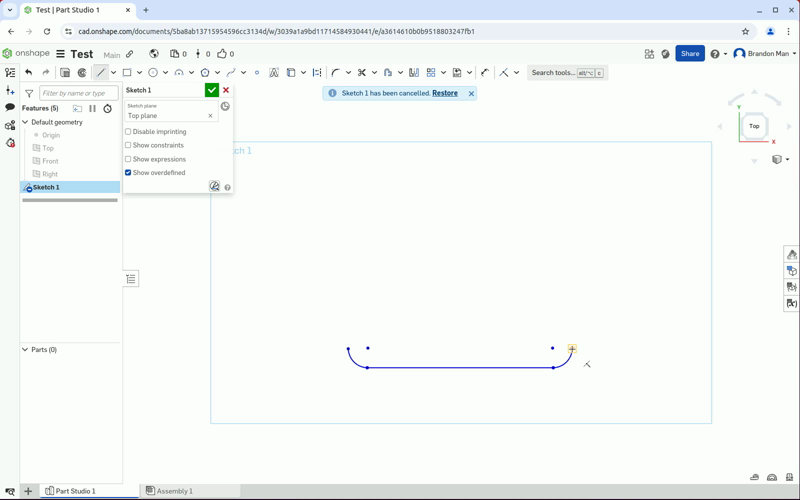
click(572, 348)
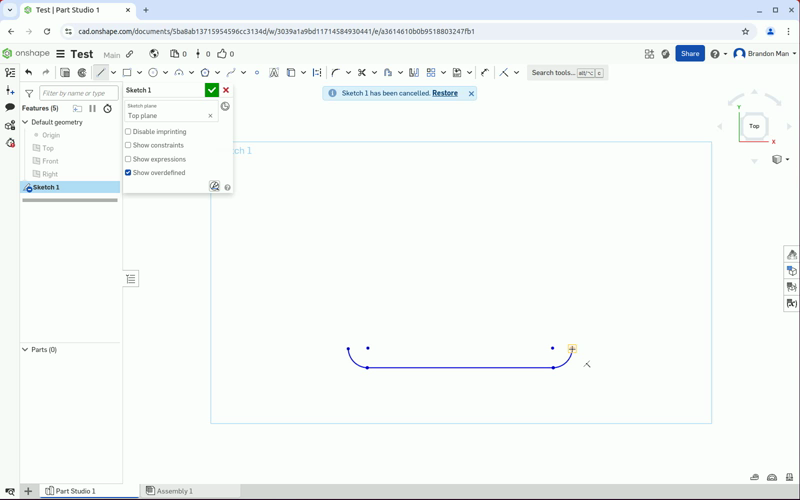
key_down(shift)
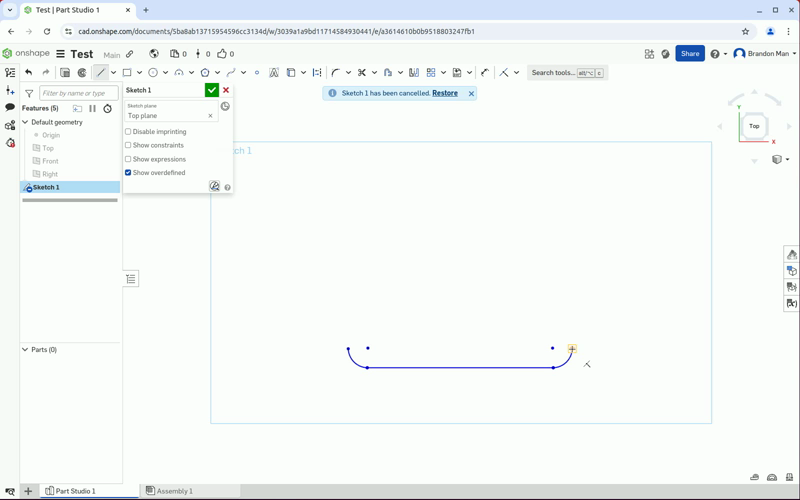
mouse_move(589, 348)
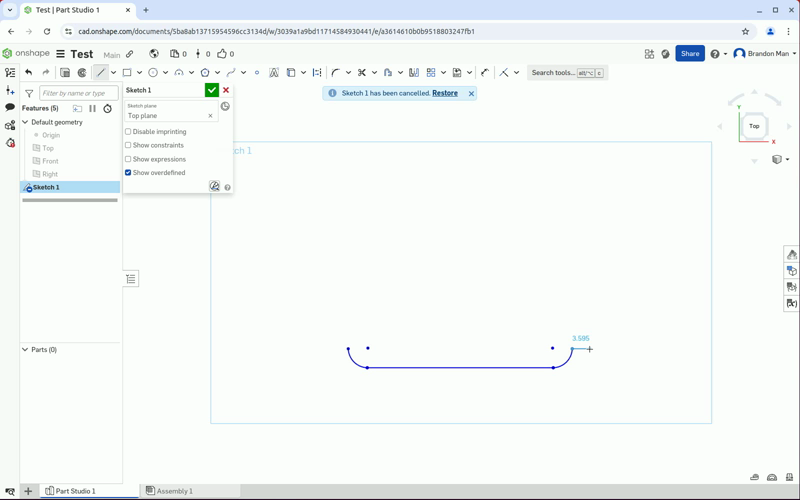
mouse_move(572, 329)
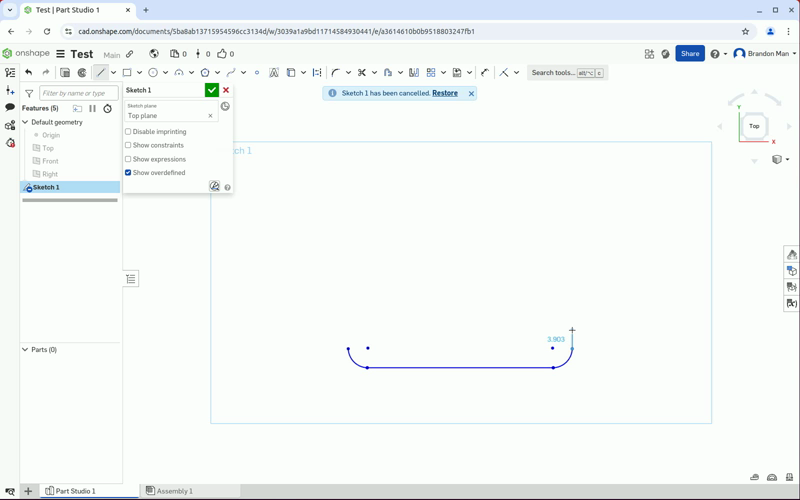
click(572, 329)
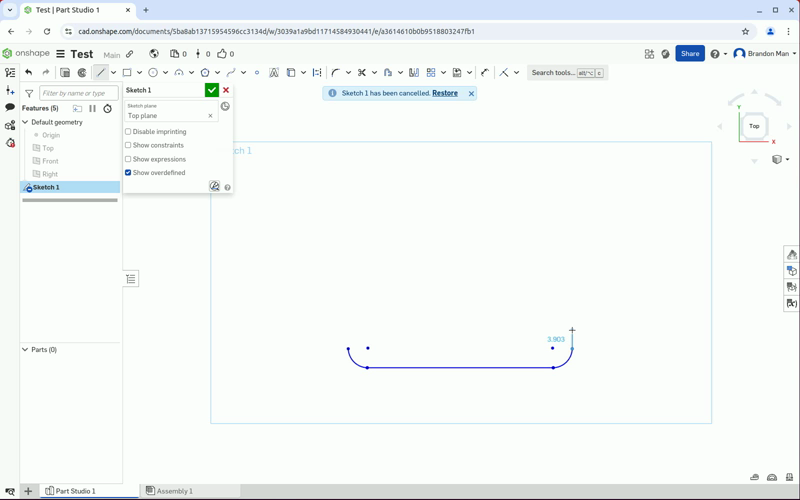
key_up(shift)
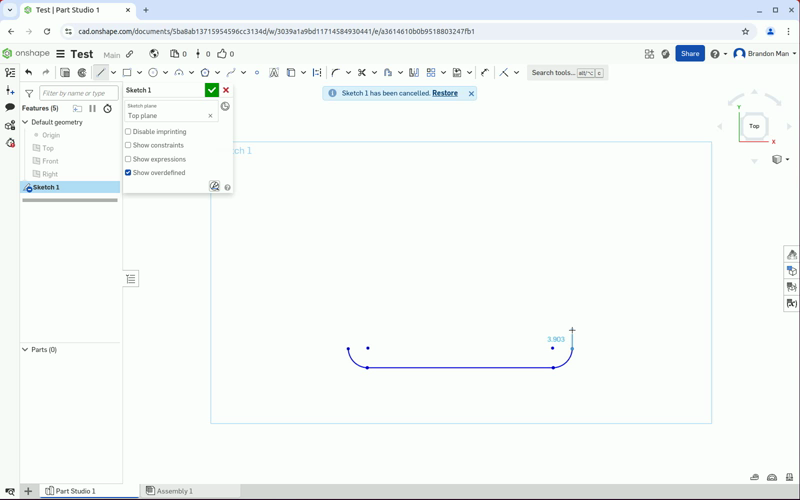
key_down(shift)
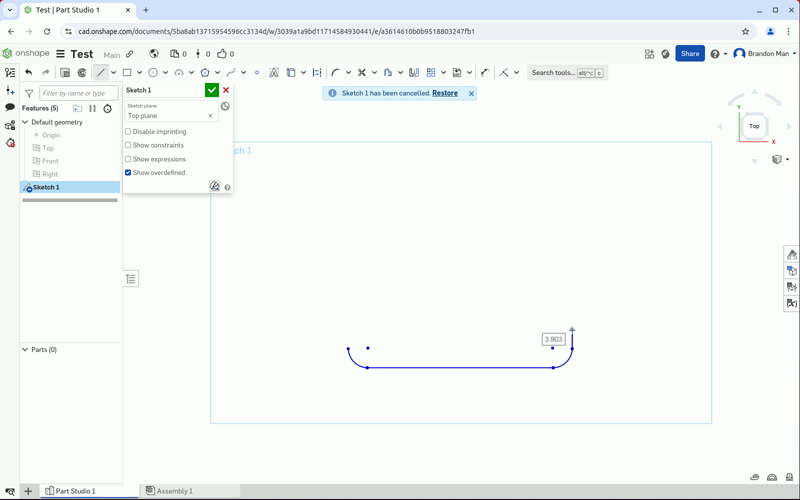
mouse_move(572, 216)
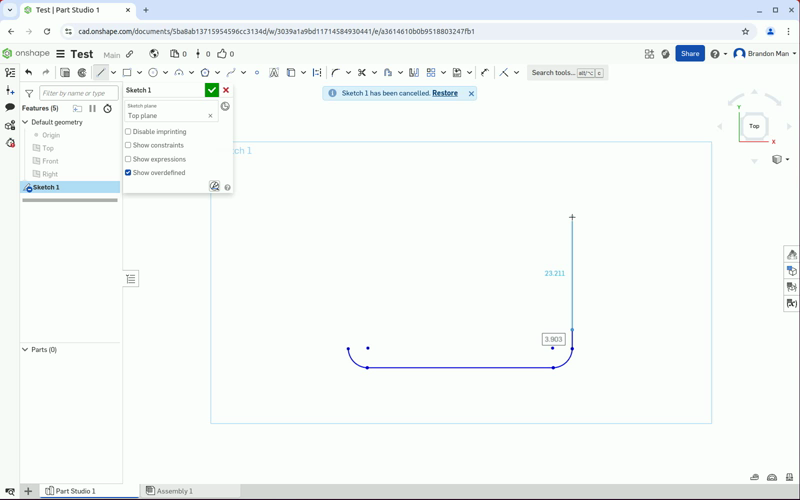
click(572, 216)
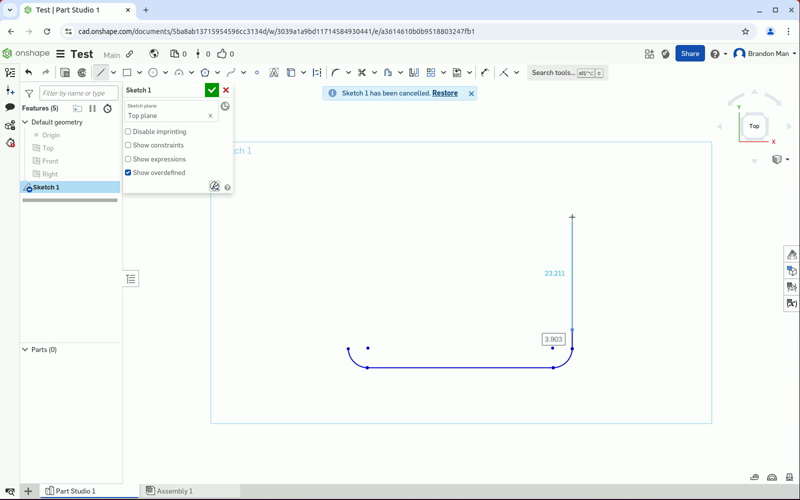
key_up(shift)
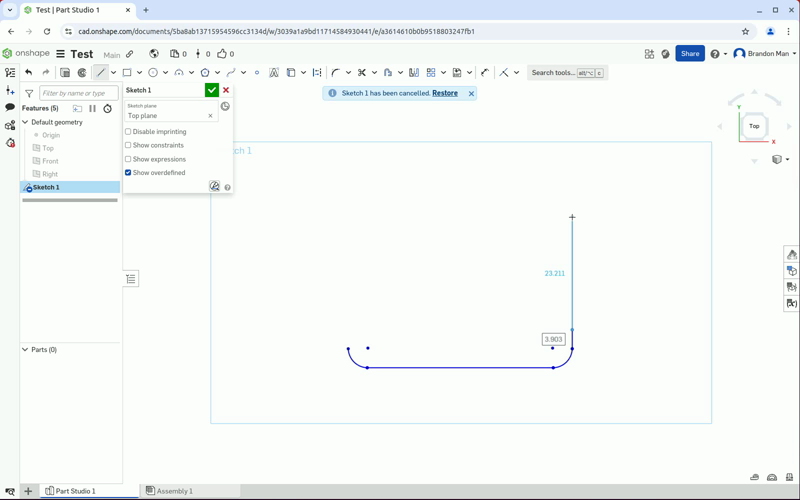
key(esc)
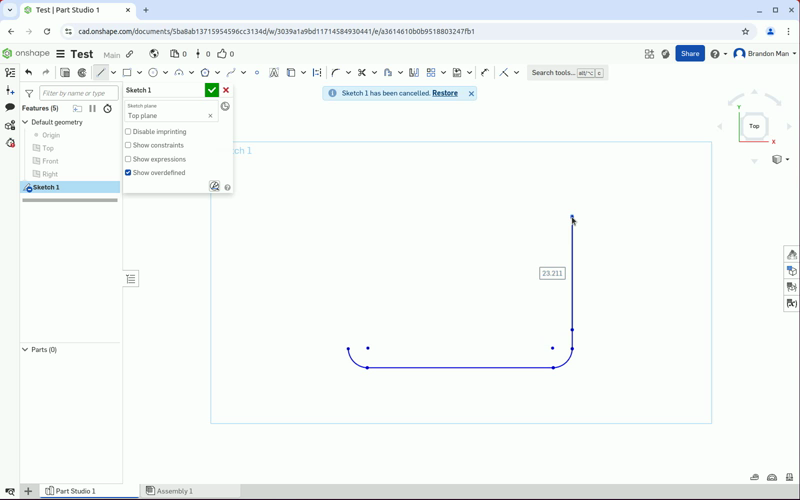
key(a)
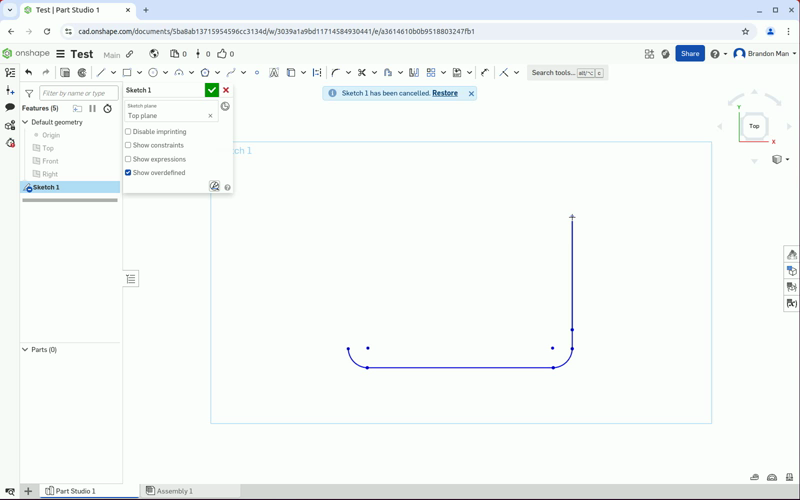
mouse_move(572, 216)
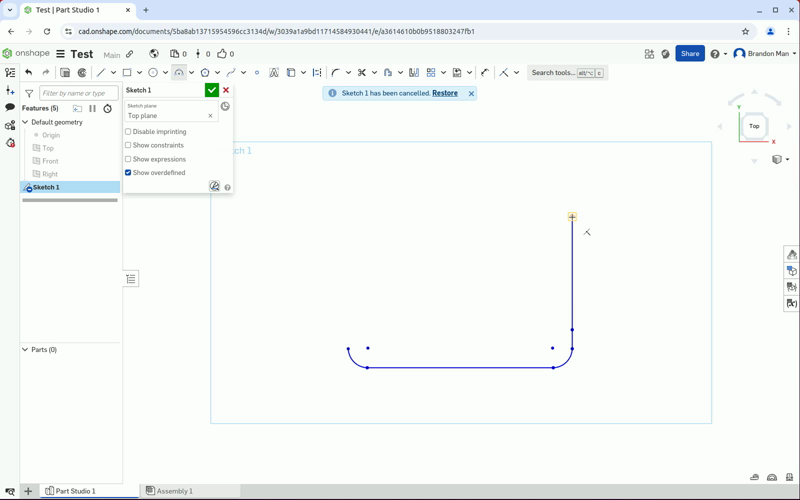
click(572, 216)
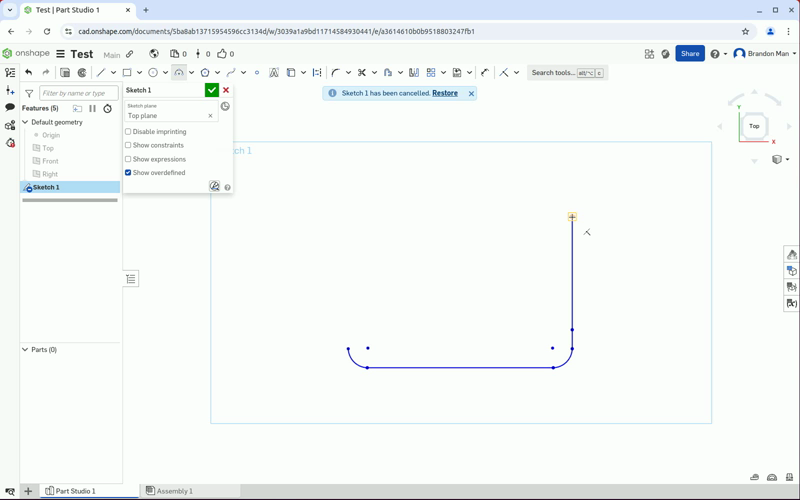
key_down(shift)
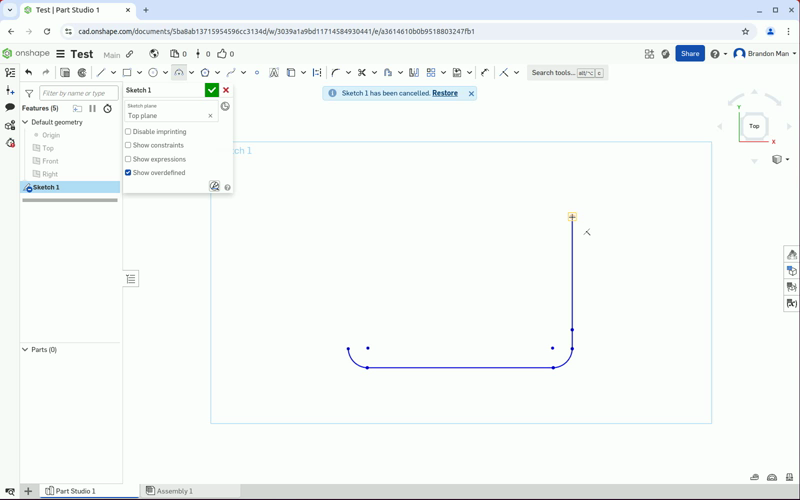
mouse_move(553, 200)
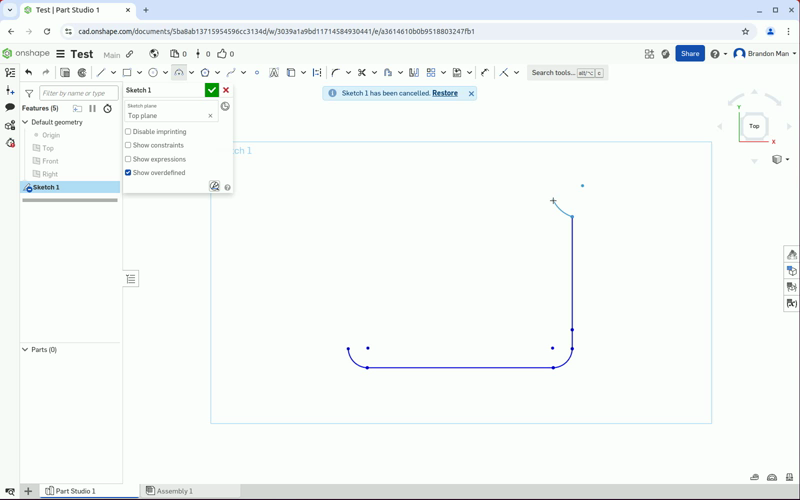
click(553, 200)
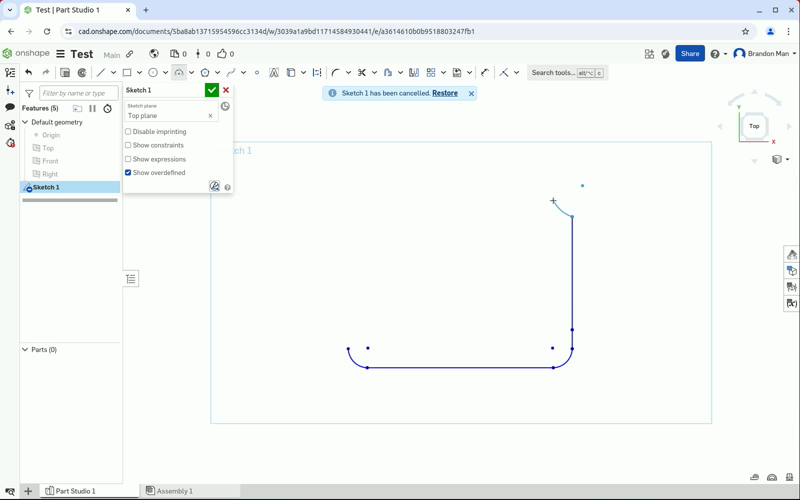
mouse_move(566, 204)
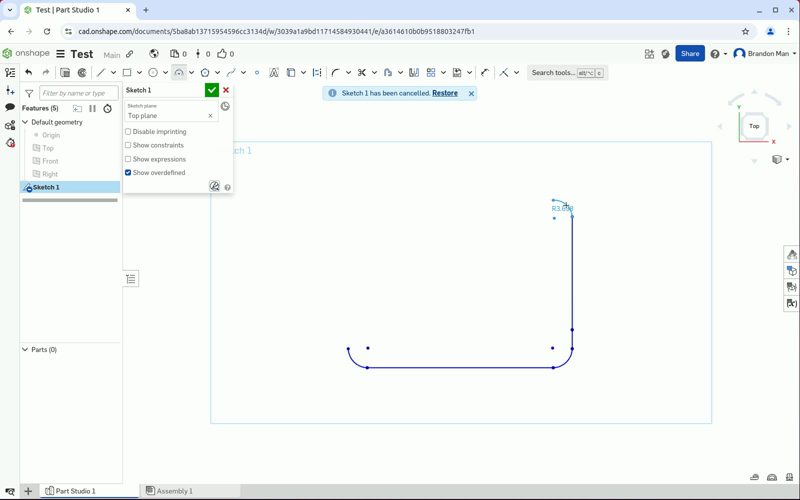
click(566, 204)
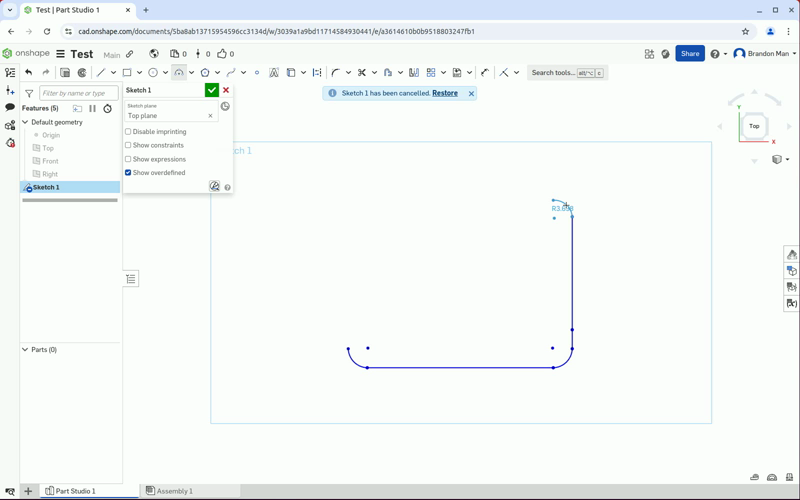
key_up(shift)
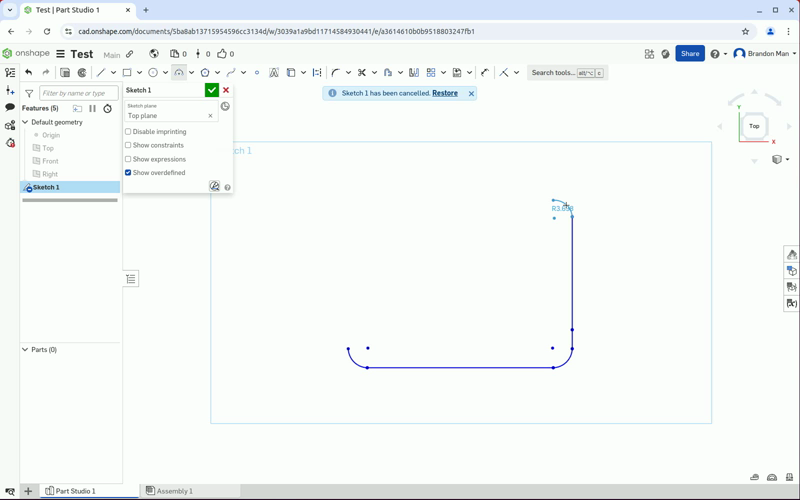
key(esc)
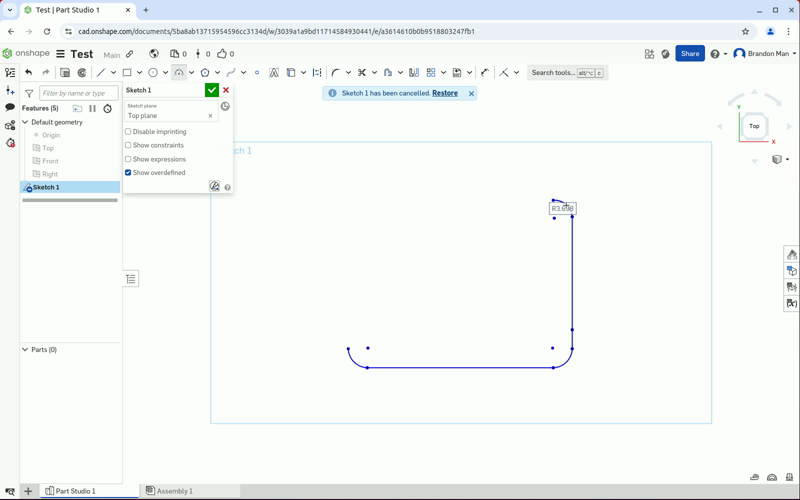
key(l)
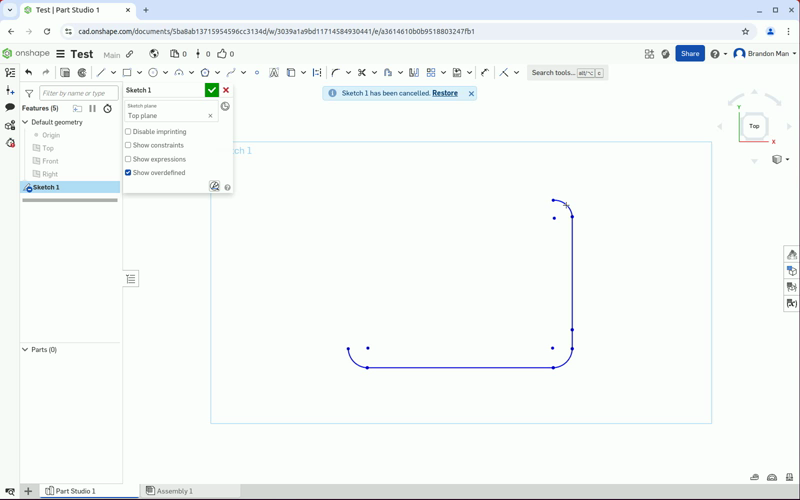
mouse_move(553, 200)
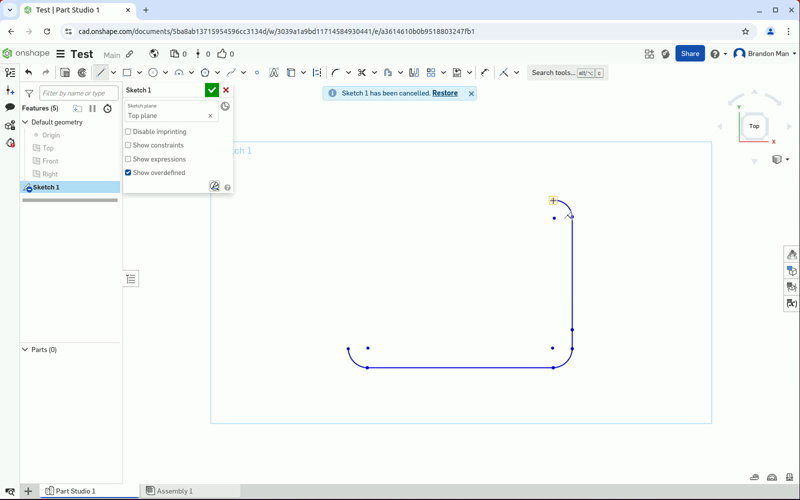
click(553, 200)
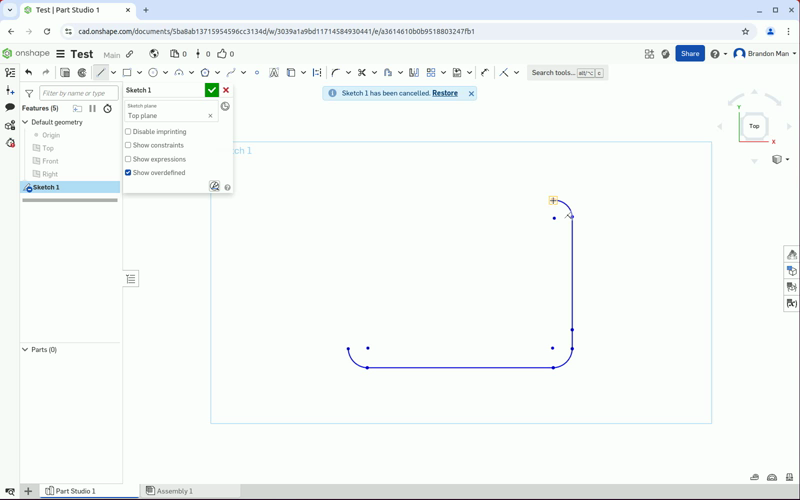
key_down(shift)
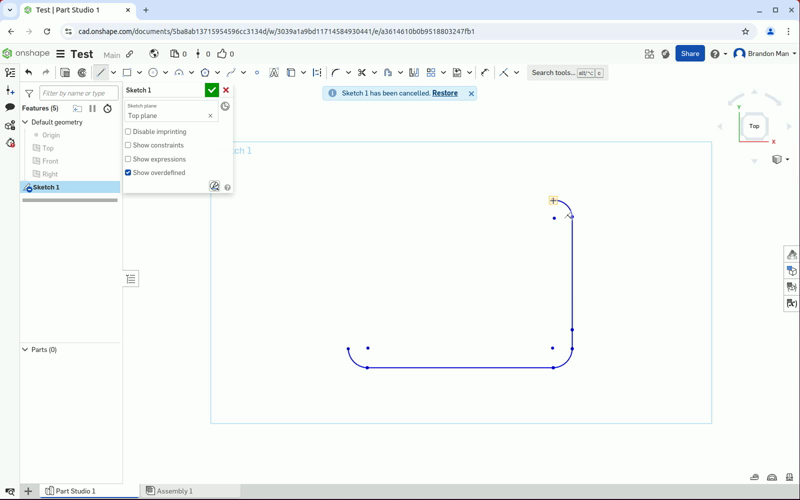
mouse_move(583, 200)
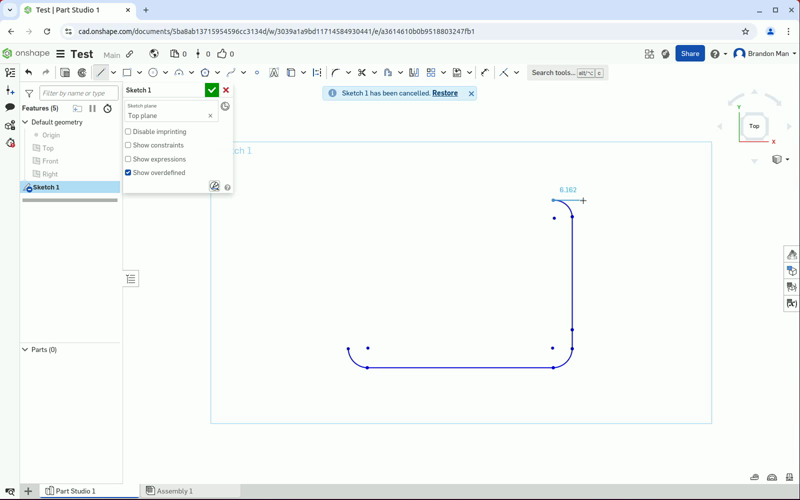
mouse_move(534, 200)
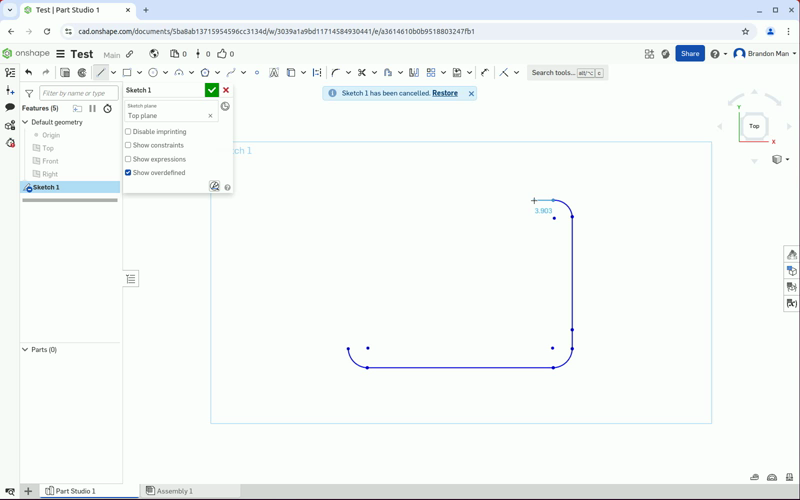
click(534, 200)
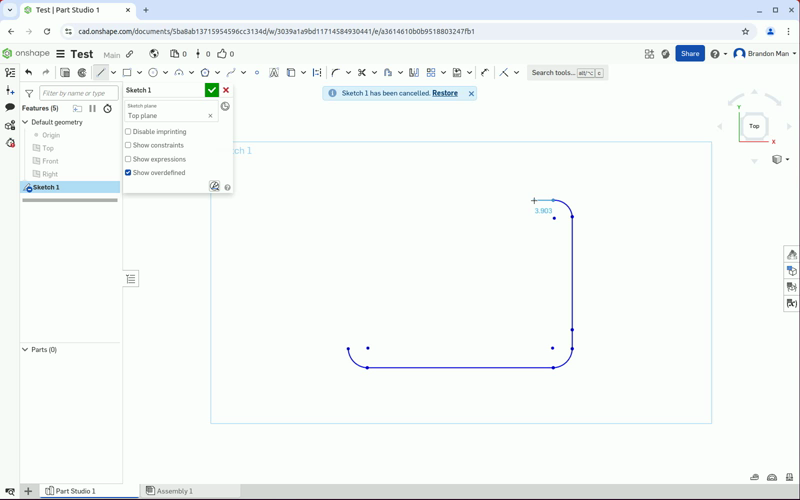
key_up(shift)
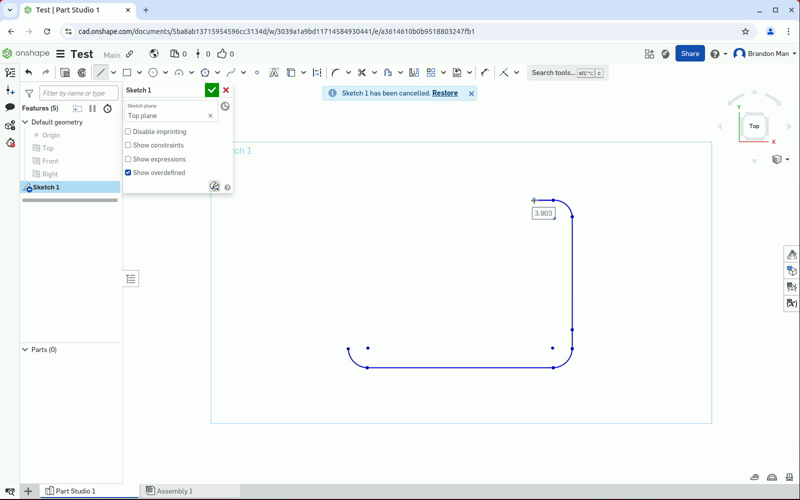
key_down(shift)
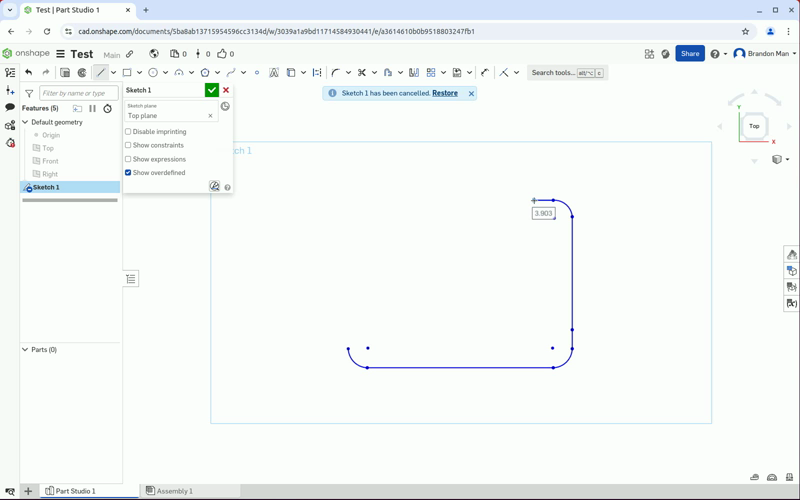
mouse_move(367, 200)
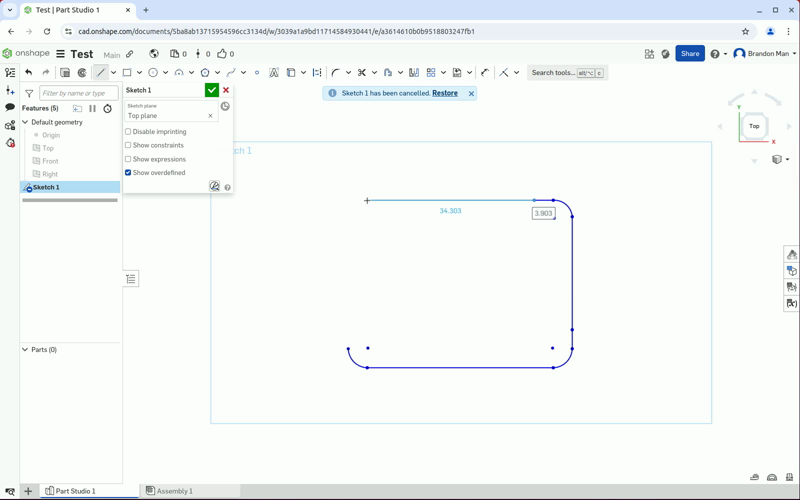
click(367, 200)
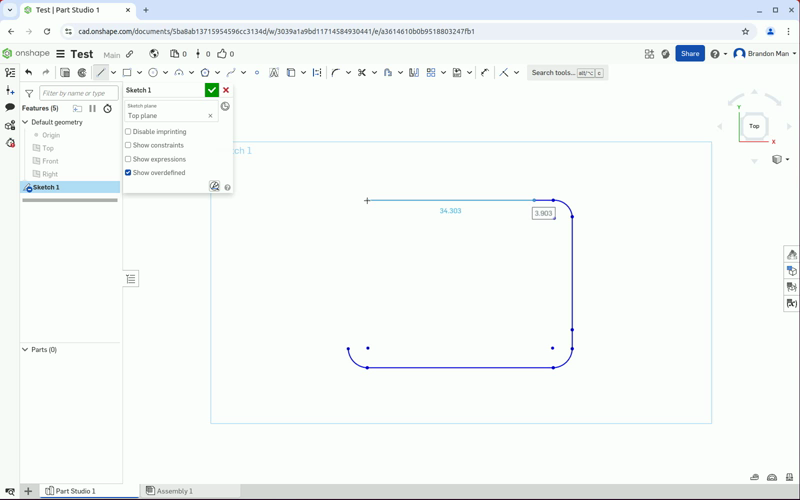
key_up(shift)
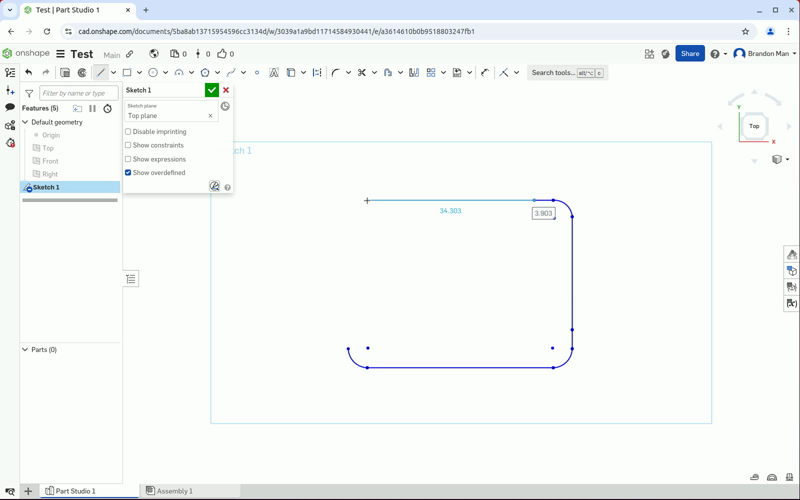
key(esc)
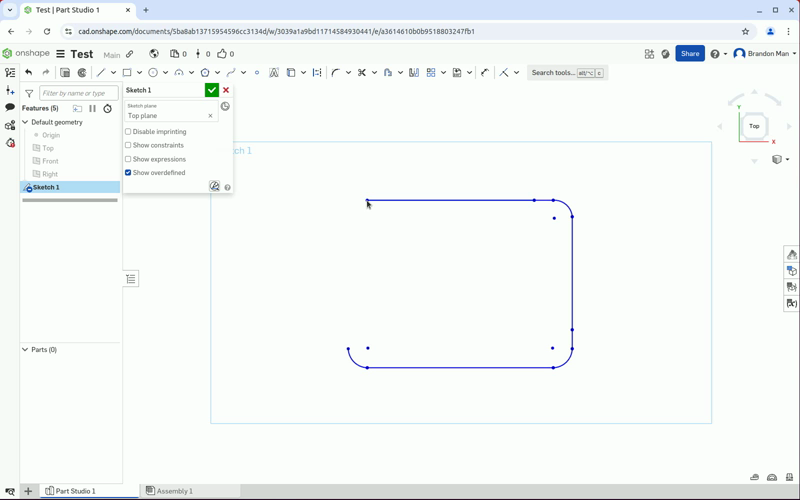
key(a)
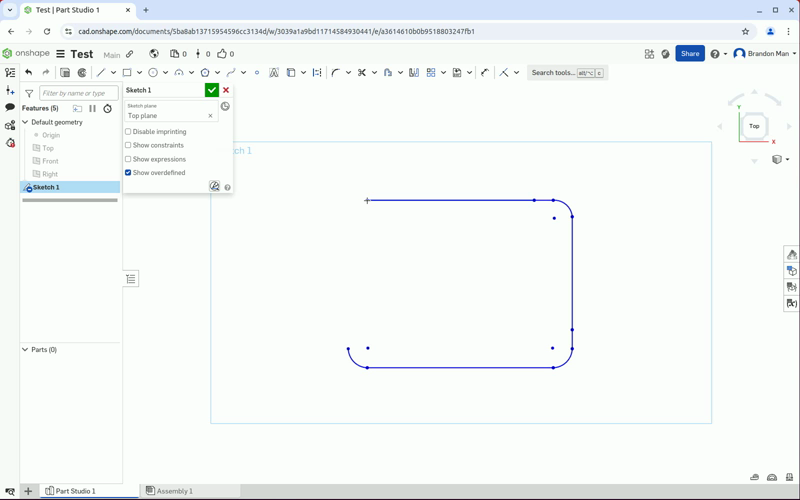
mouse_move(367, 200)
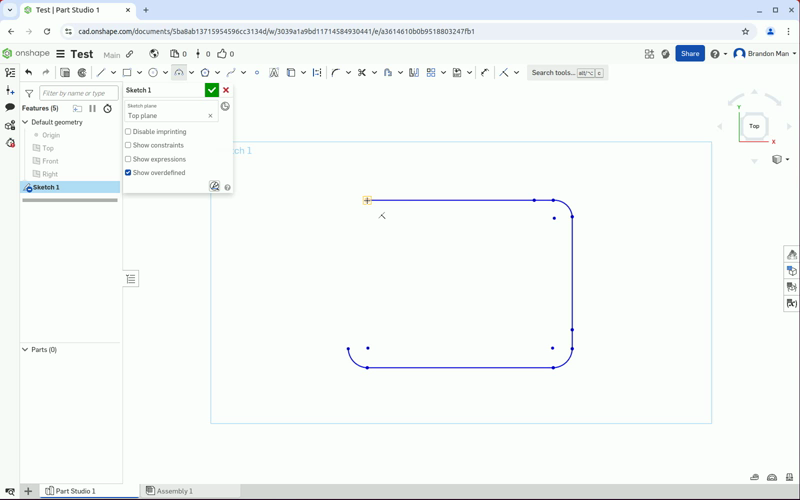
click(367, 200)
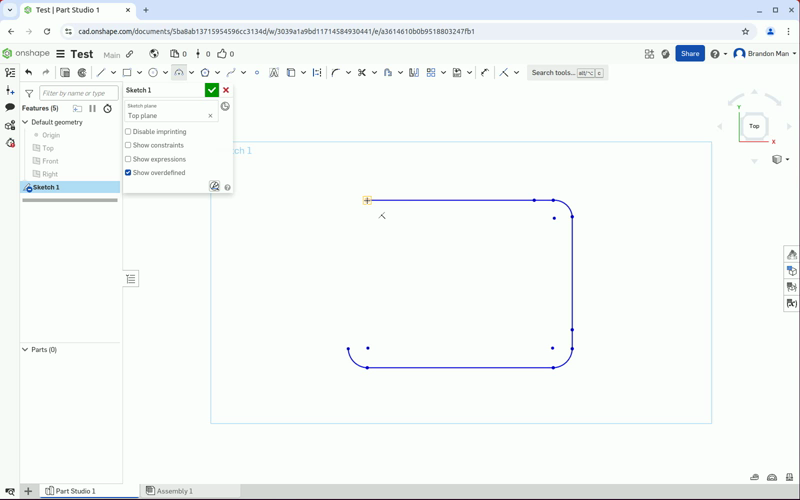
key_down(shift)
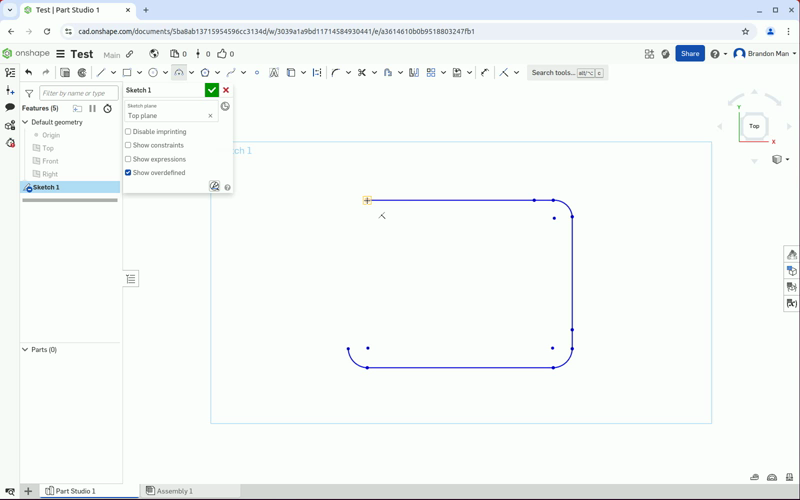
mouse_move(348, 216)
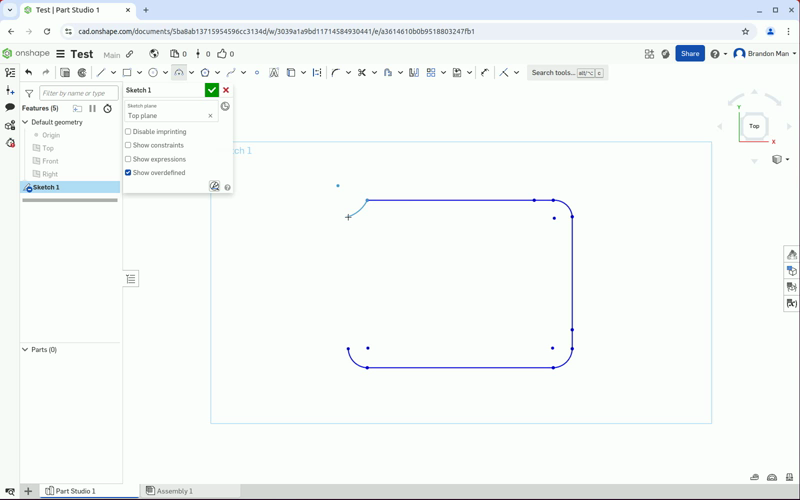
click(348, 216)
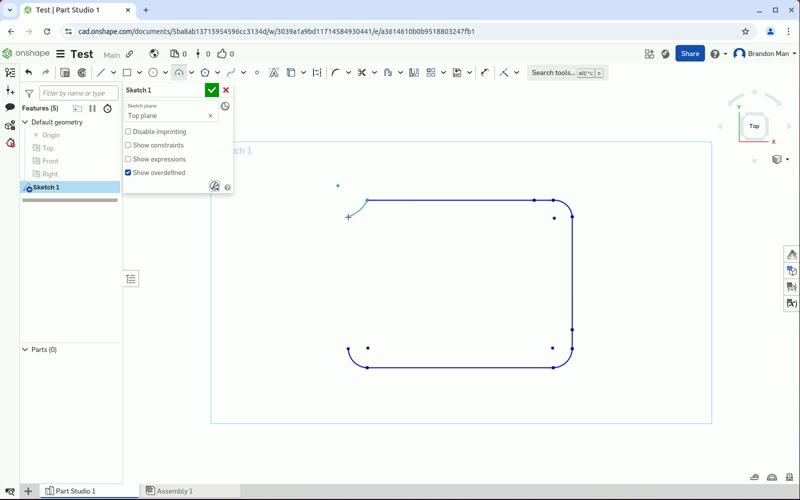
mouse_move(354, 204)
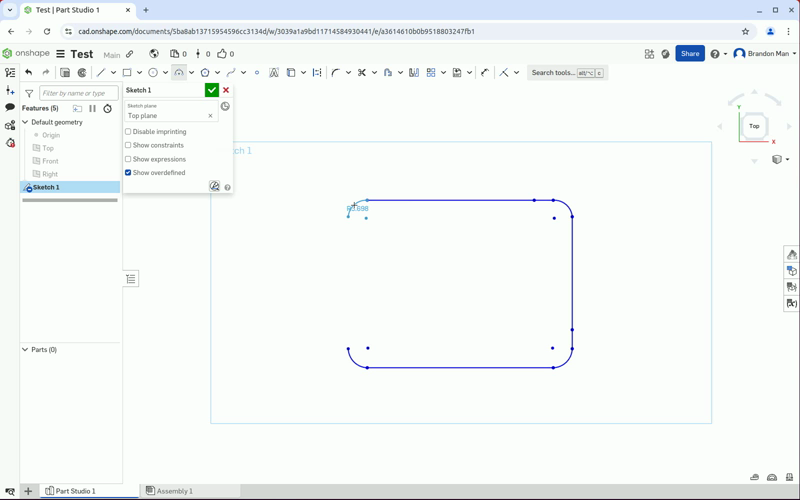
click(354, 204)
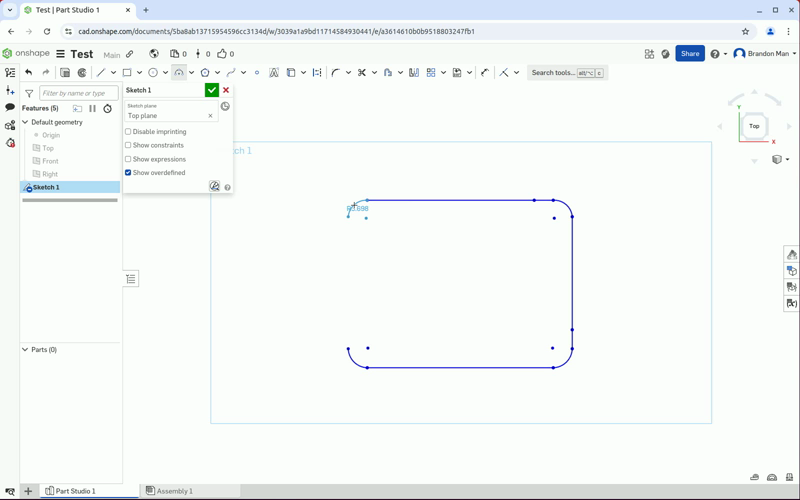
key_up(shift)
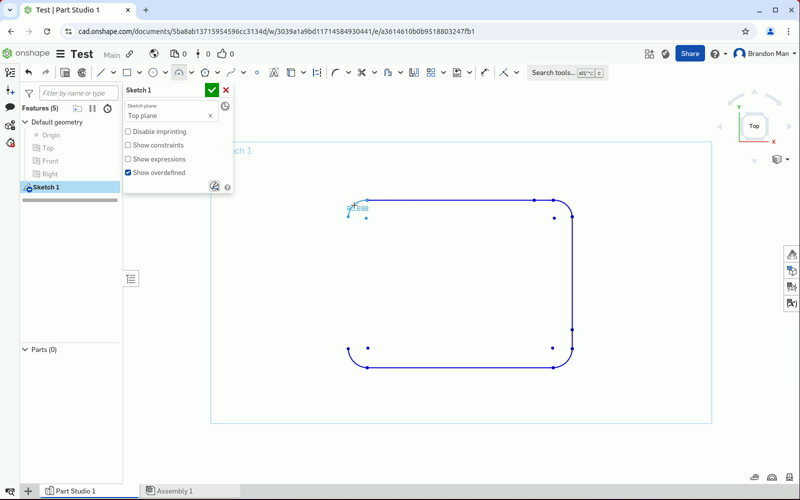
key(esc)
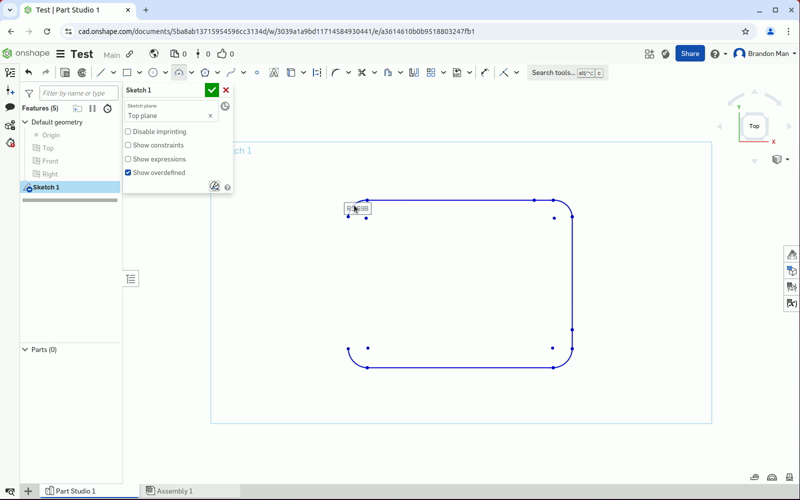
key(l)
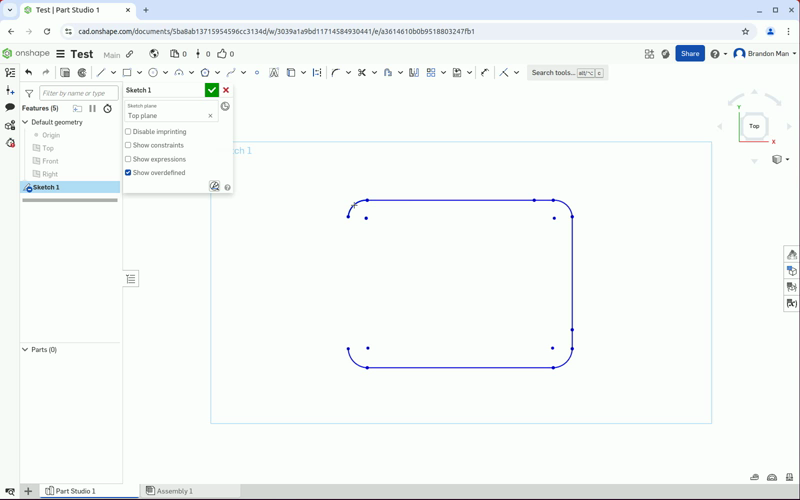
mouse_move(348, 216)
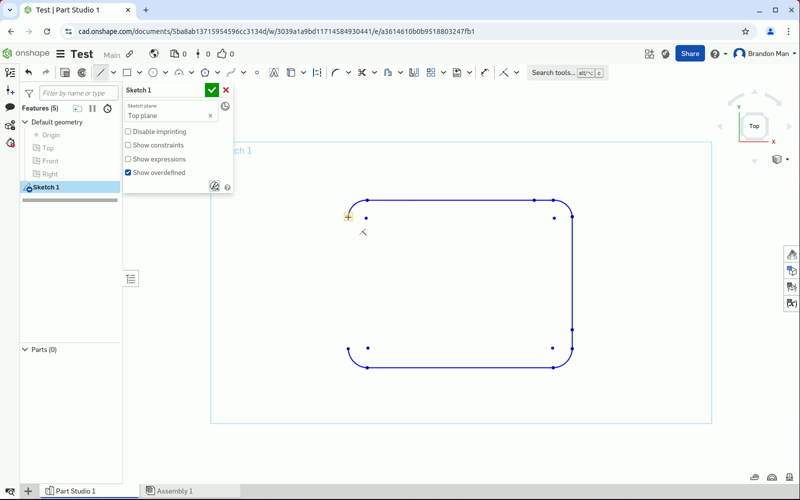
click(348, 216)
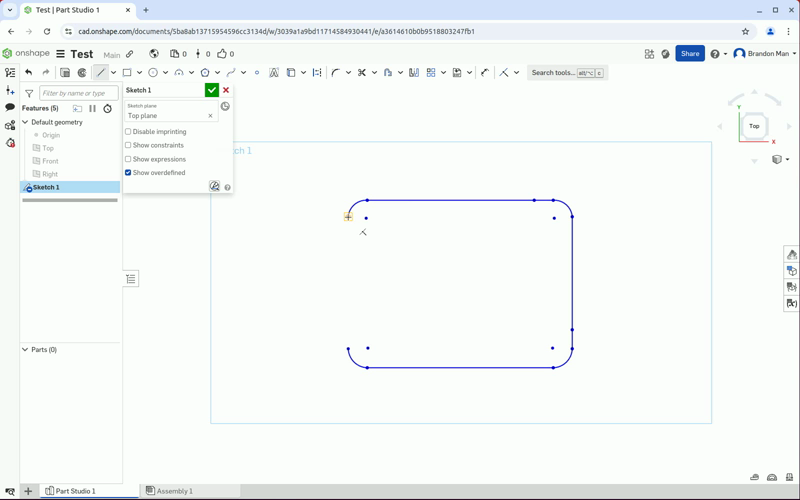
key_down(shift)
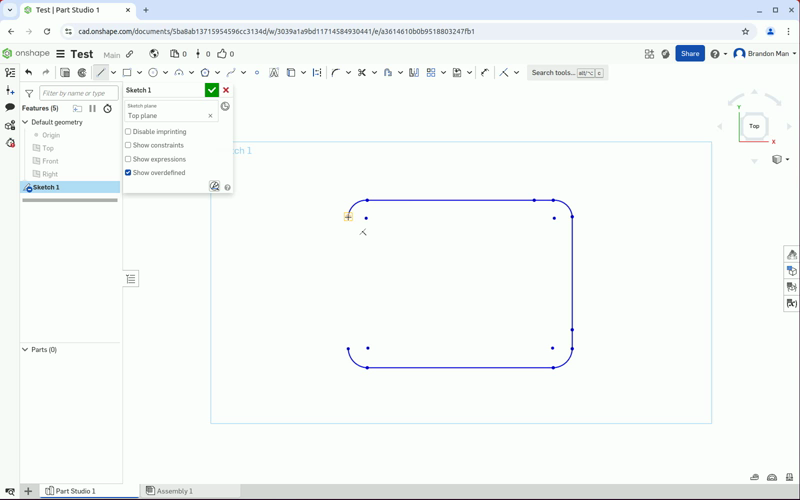
mouse_move(348, 348)
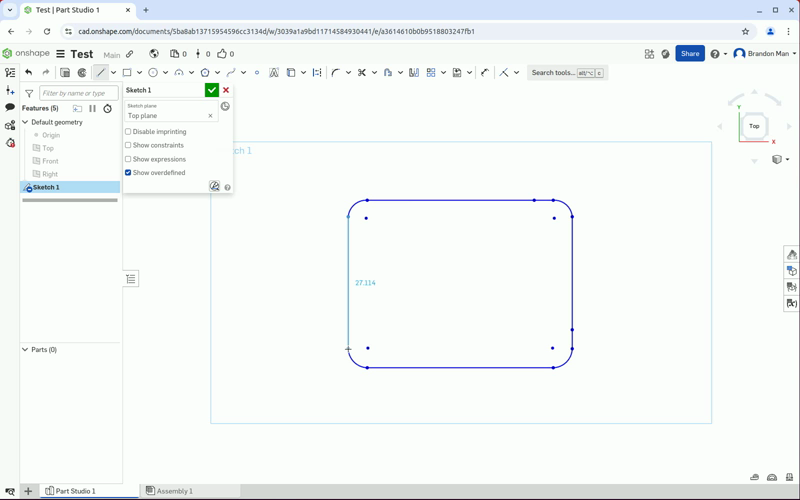
key_up(shift)
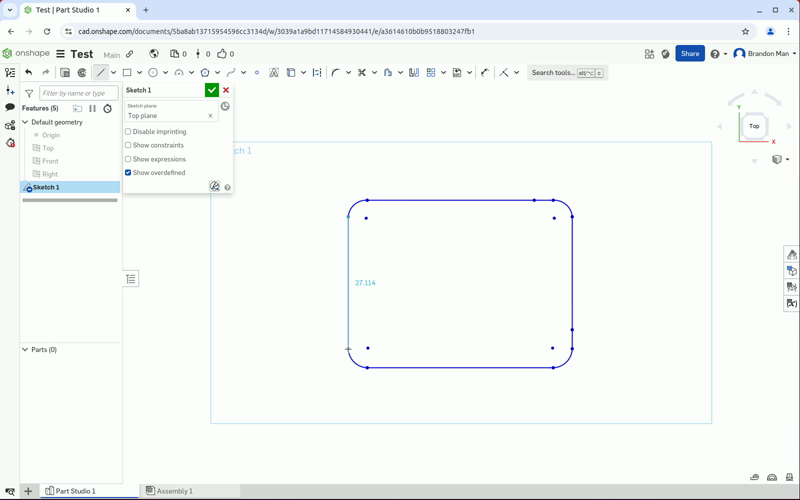
click(348, 348)
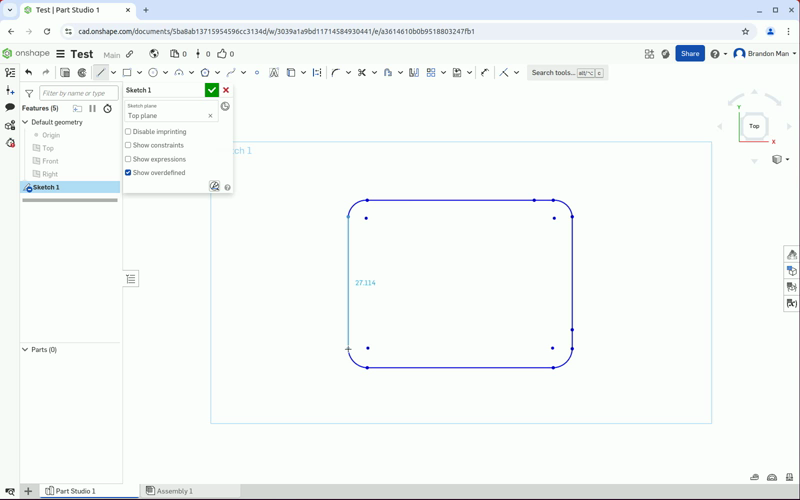
key(esc)
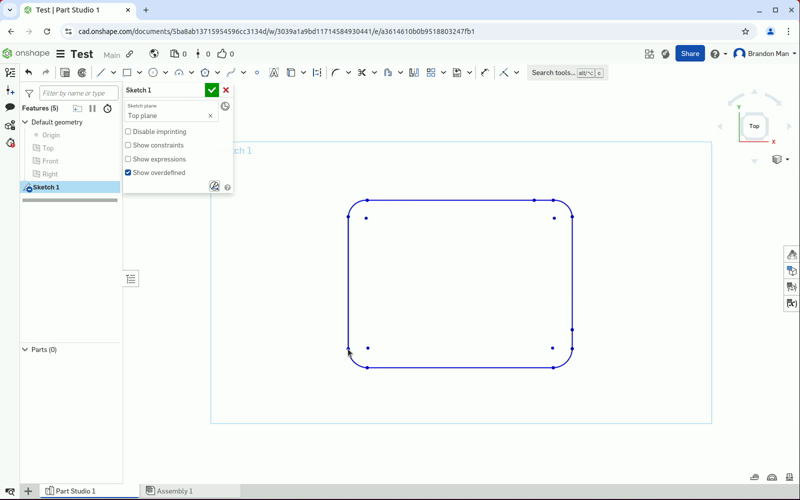
key(l)
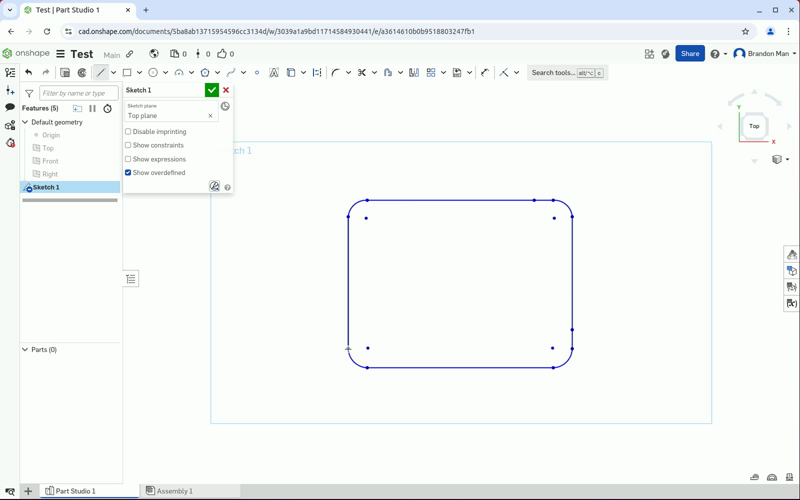
key_down(shift)
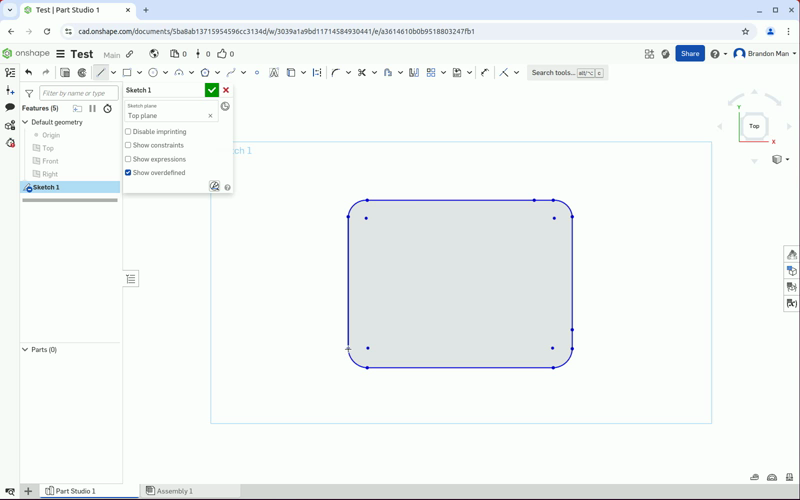
mouse_move(447, 353)
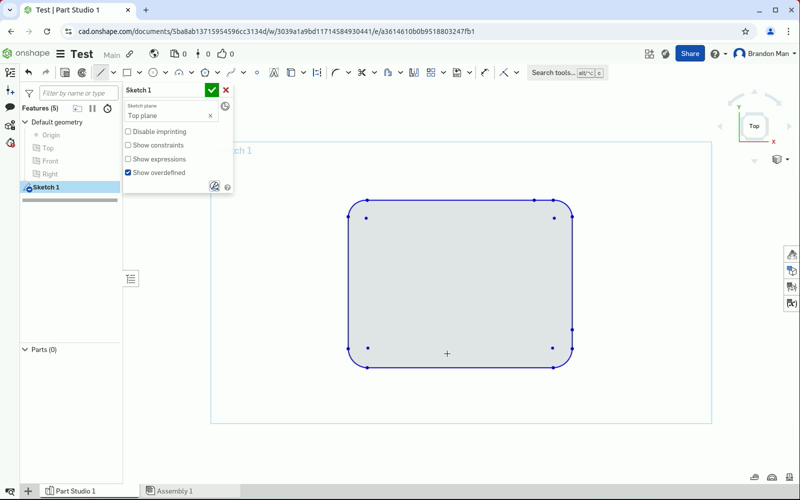
click(447, 353)
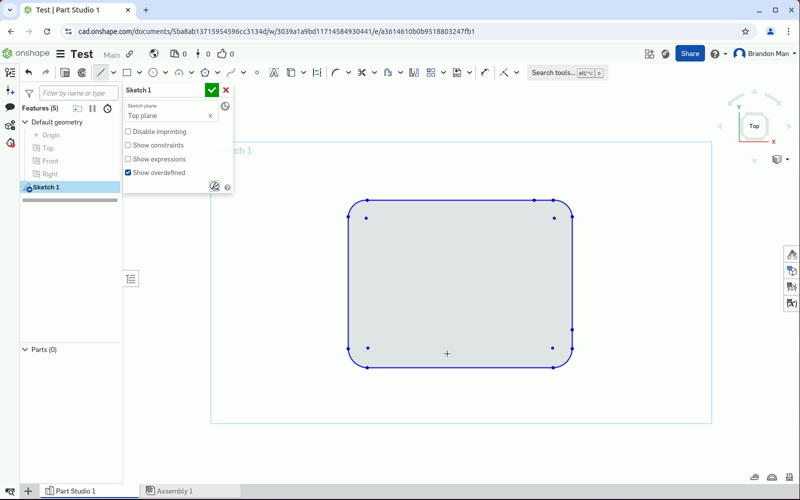
key_up(shift)
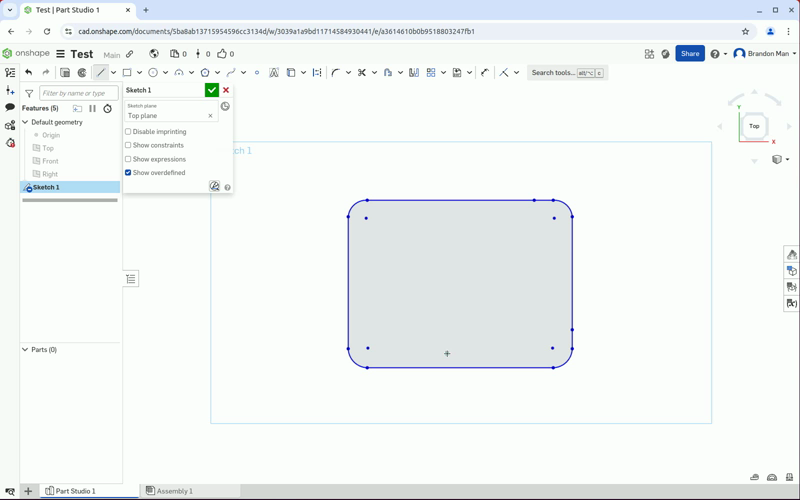
key_down(shift)
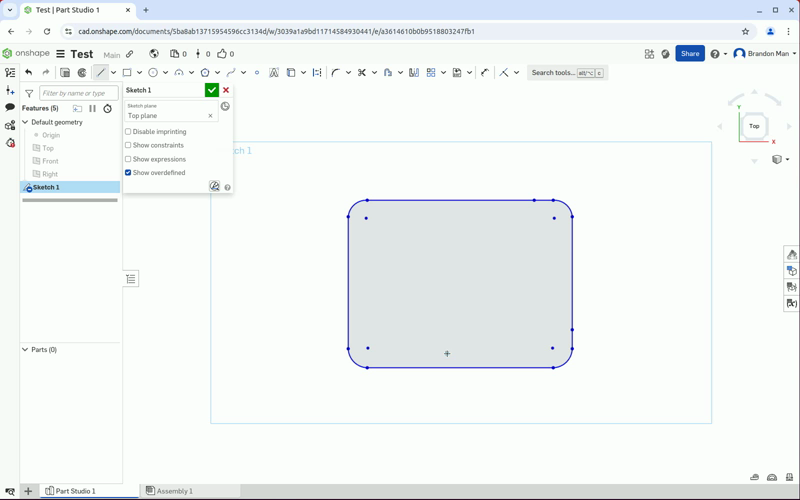
mouse_move(477, 353)
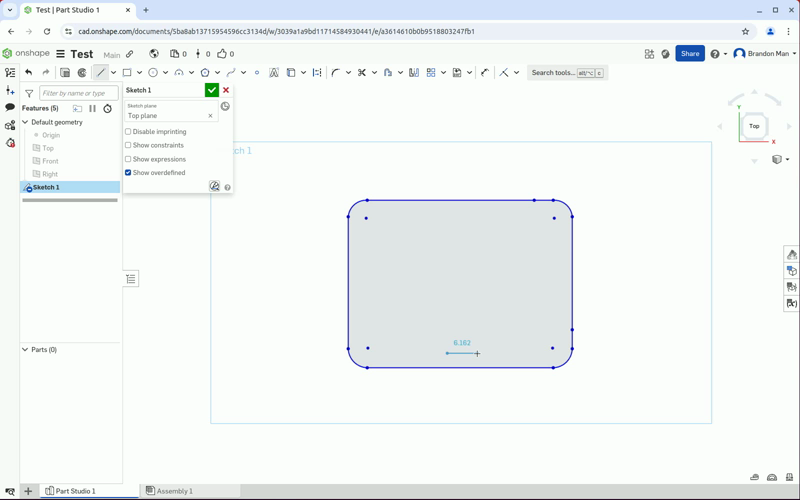
mouse_move(473, 353)
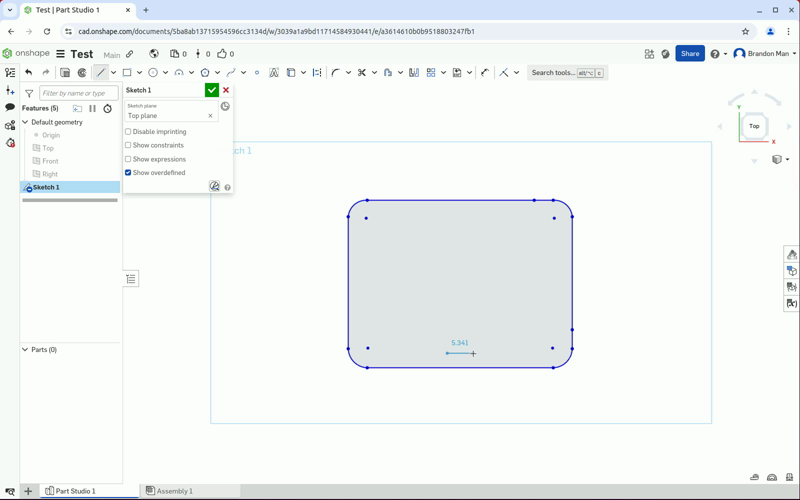
click(473, 353)
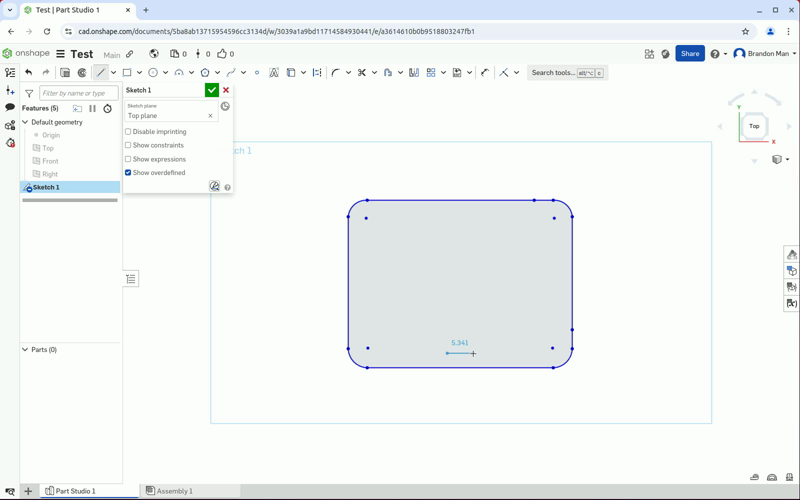
key_up(shift)
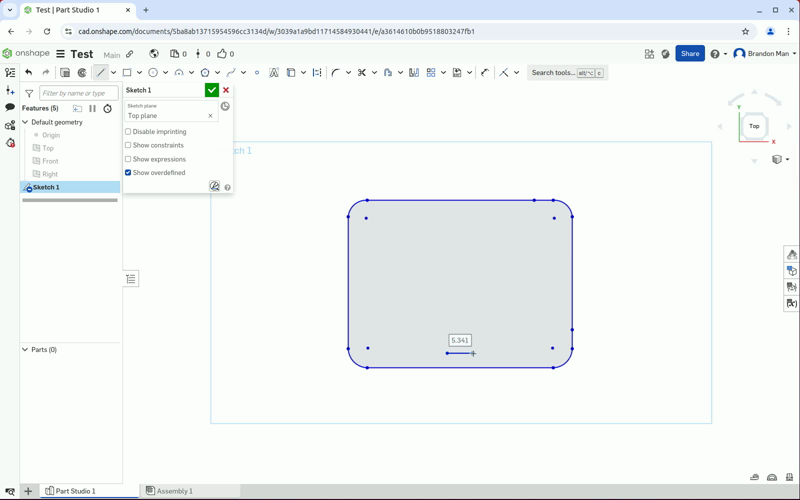
key_down(shift)
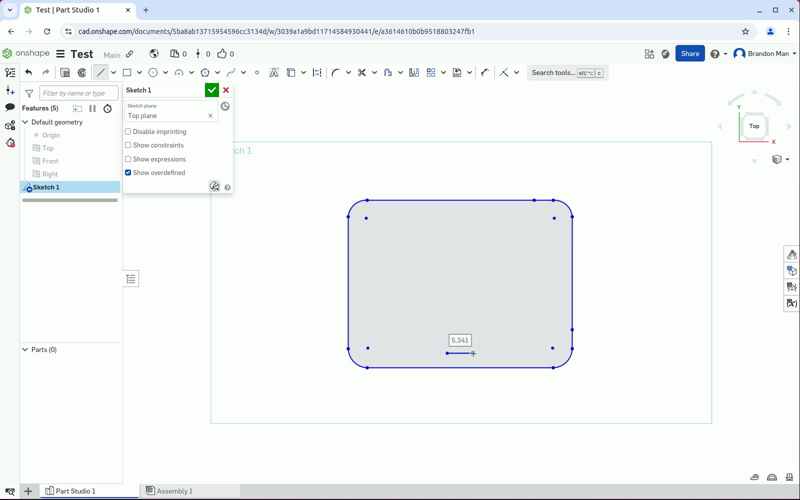
mouse_move(473, 212)
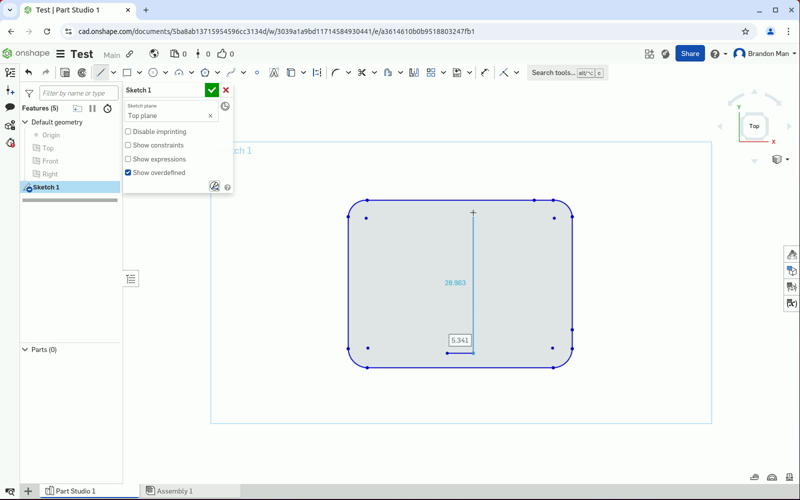
click(473, 212)
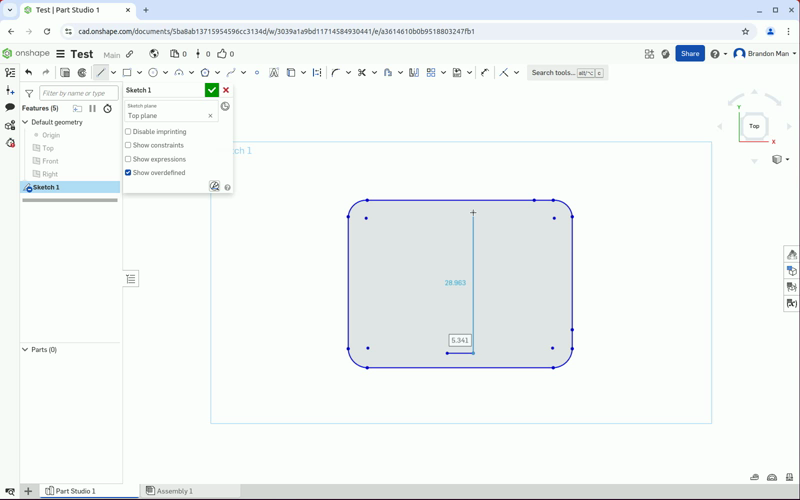
key_up(shift)
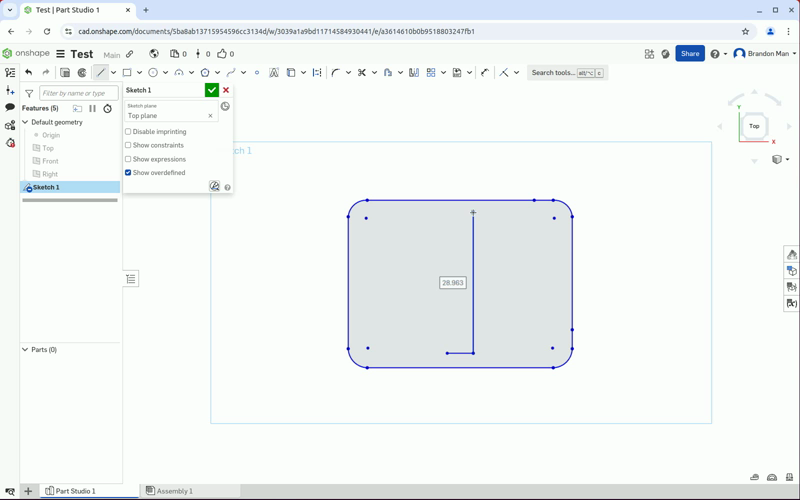
key_down(shift)
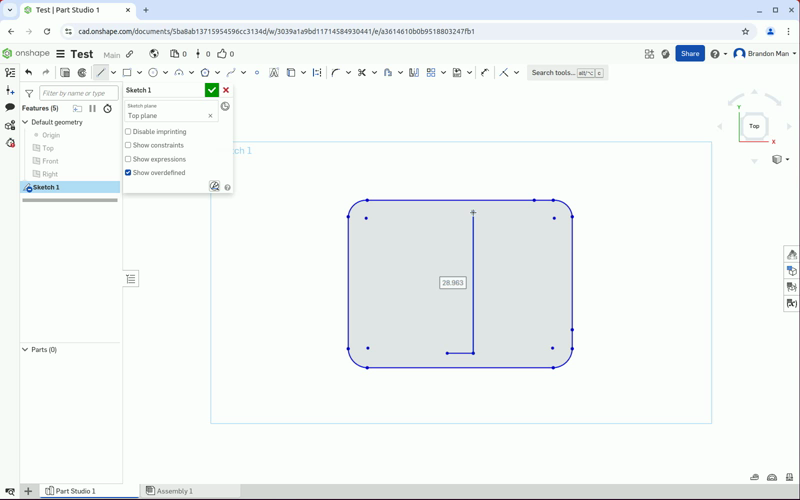
mouse_move(503, 212)
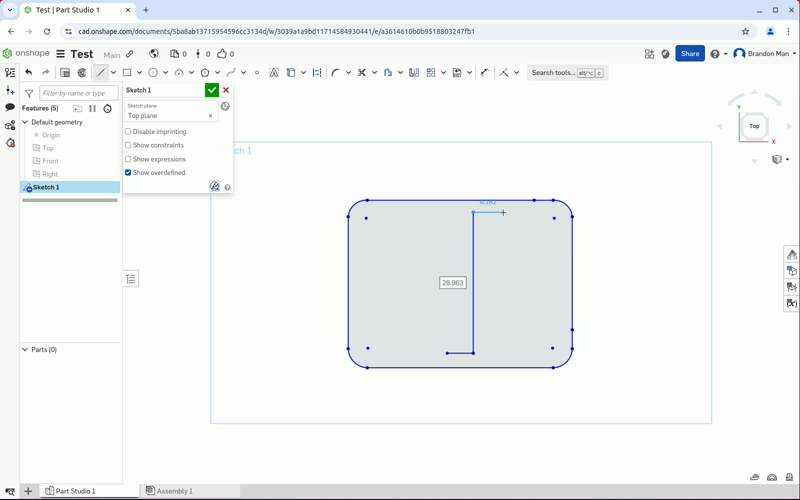
mouse_move(447, 212)
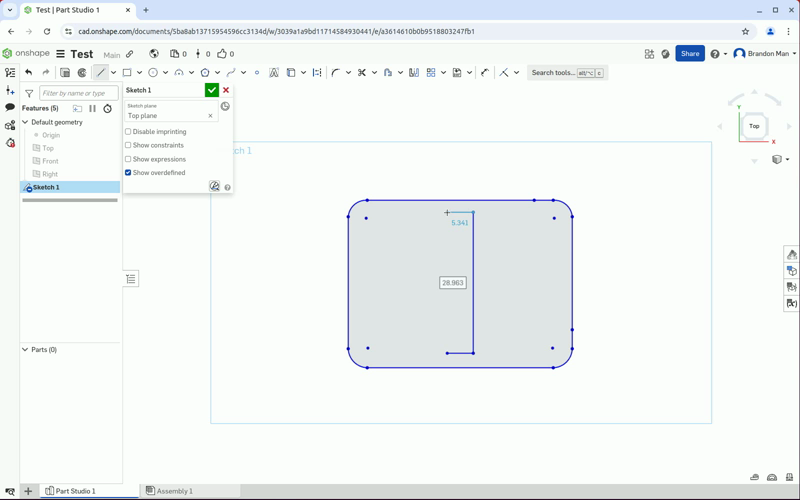
click(447, 212)
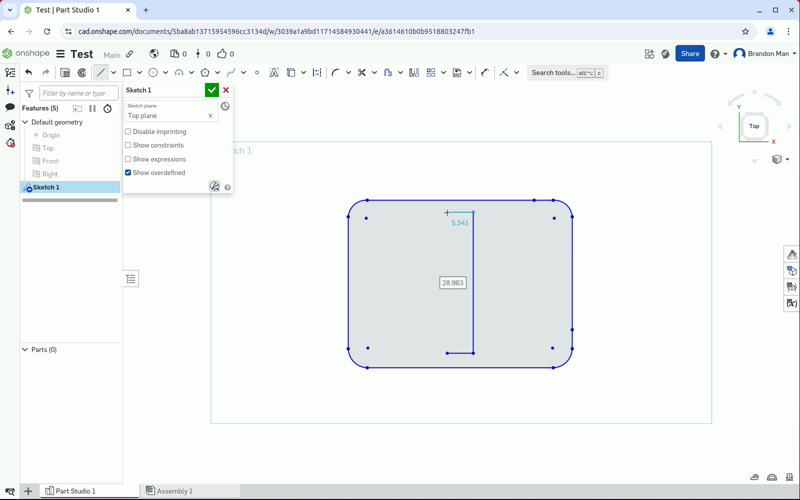
key_up(shift)
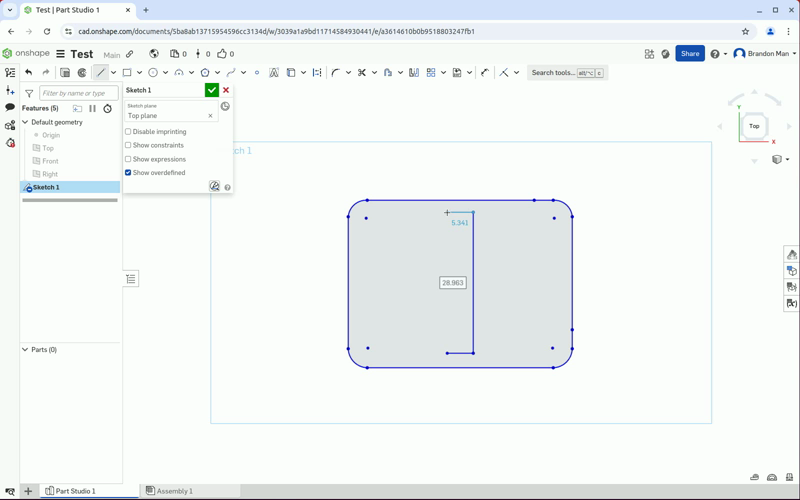
key_down(shift)
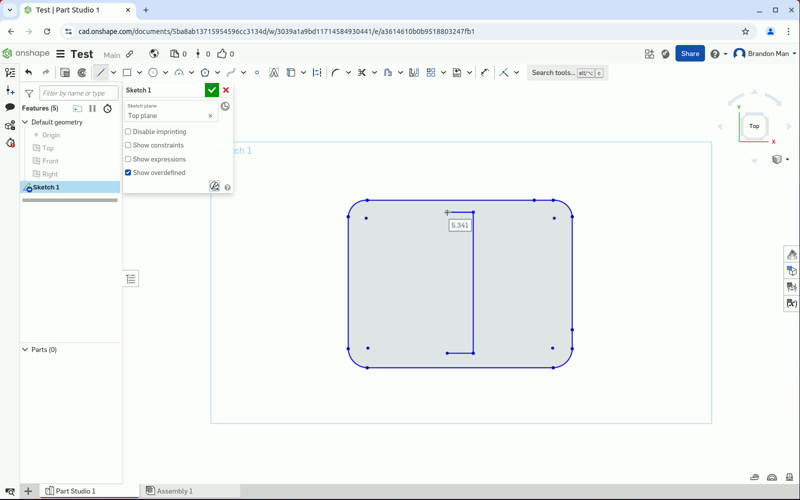
mouse_move(447, 353)
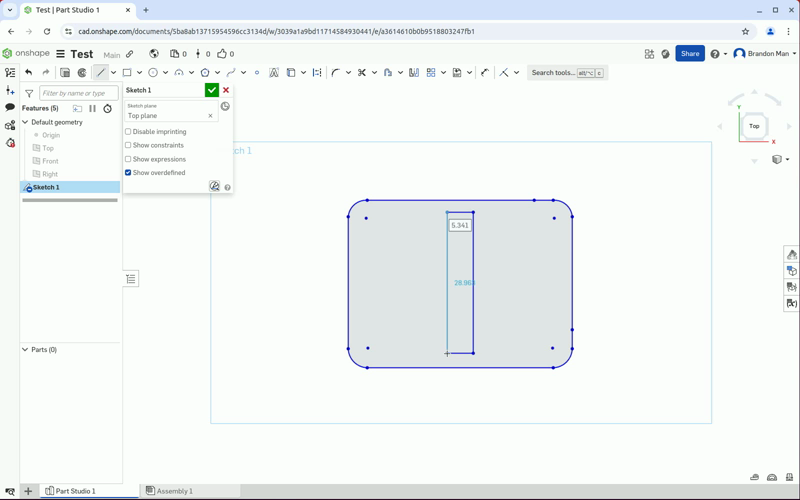
key_up(shift)
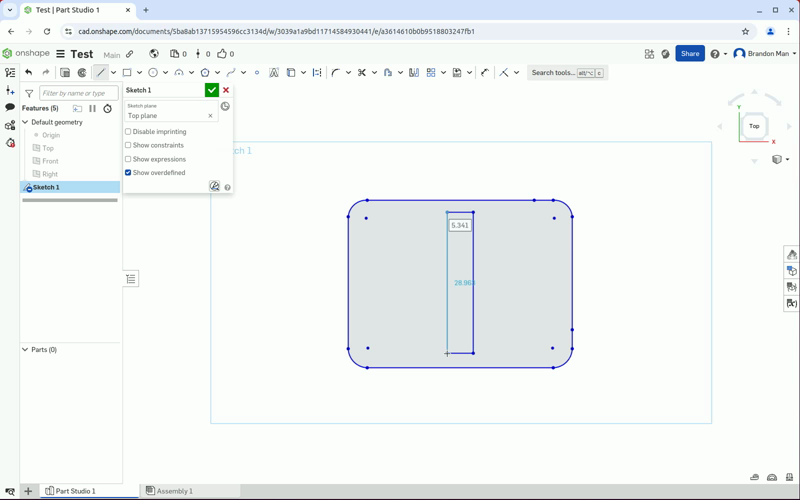
click(447, 353)
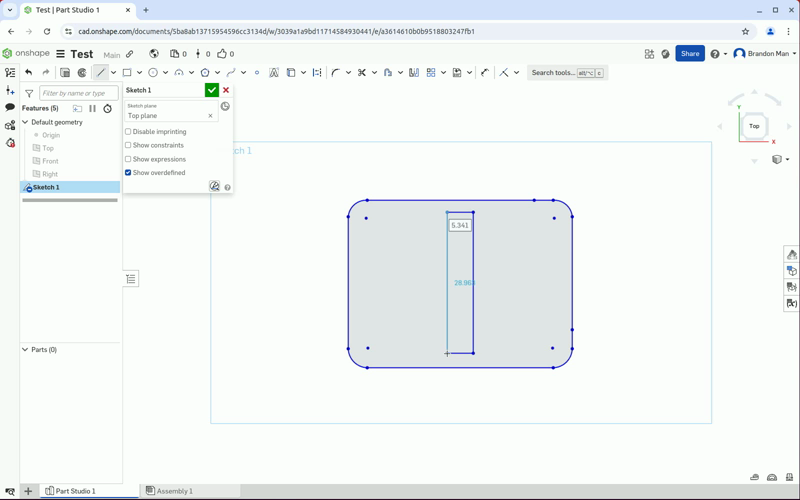
key(esc)
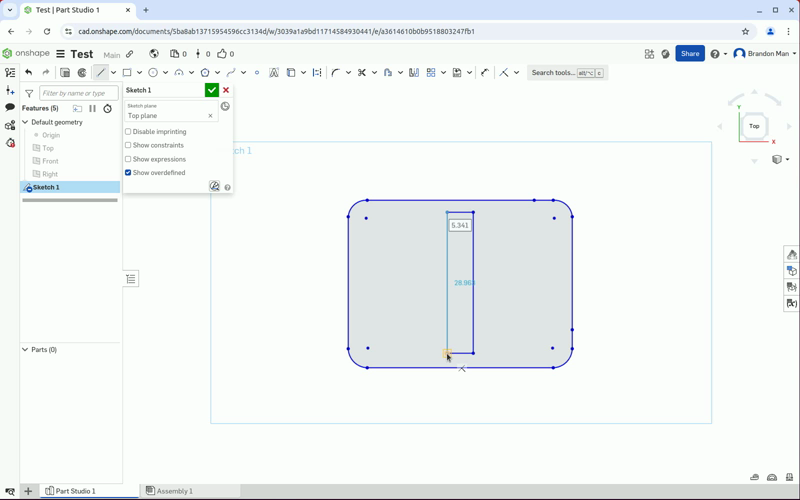
key(c)
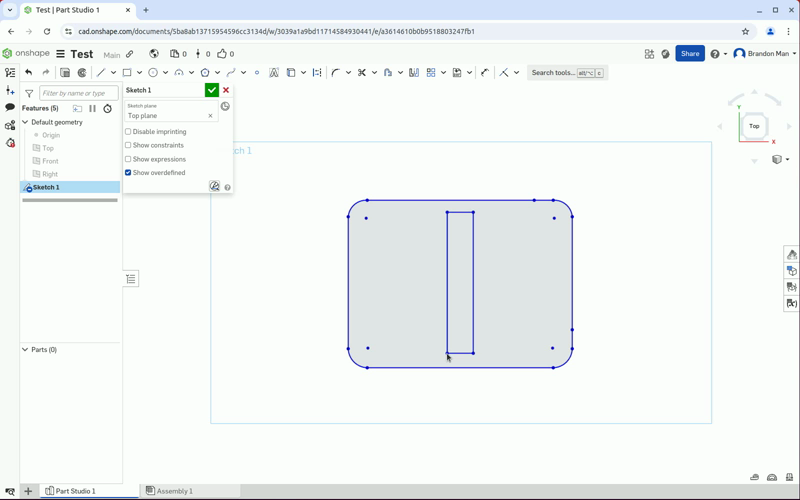
key_down(shift)
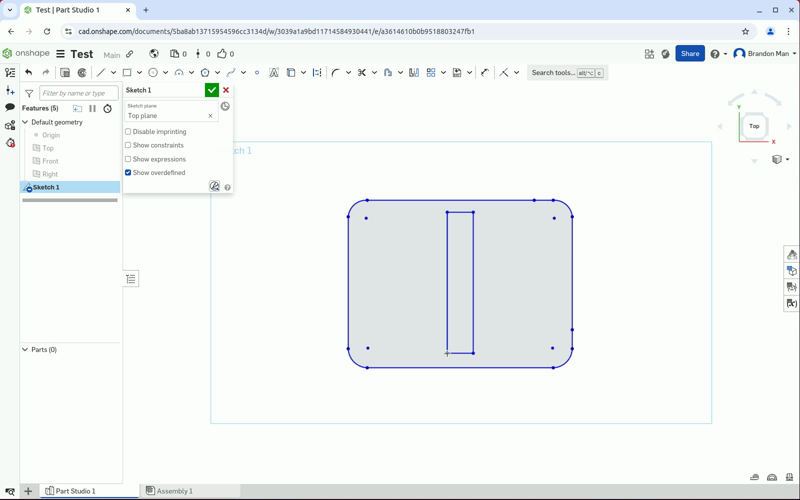
mouse_move(534, 329)
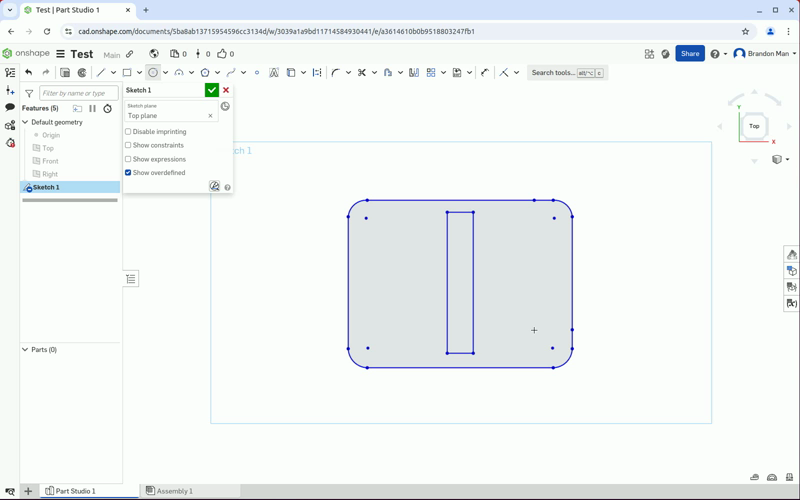
click(534, 329)
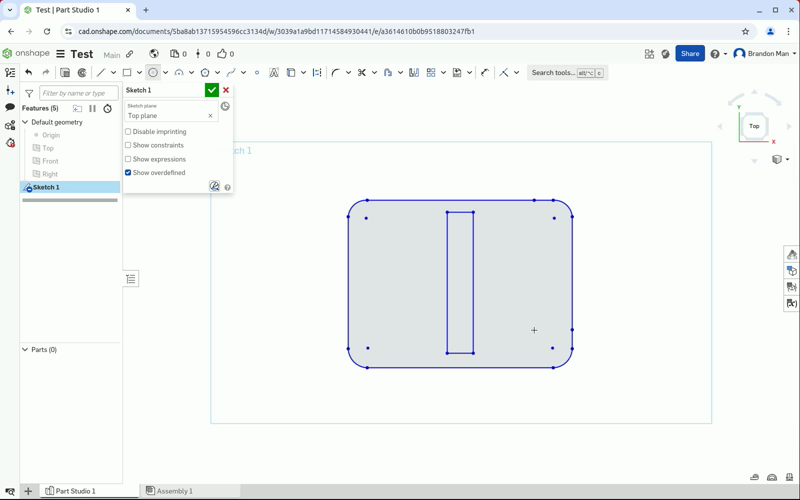
key_up(shift)
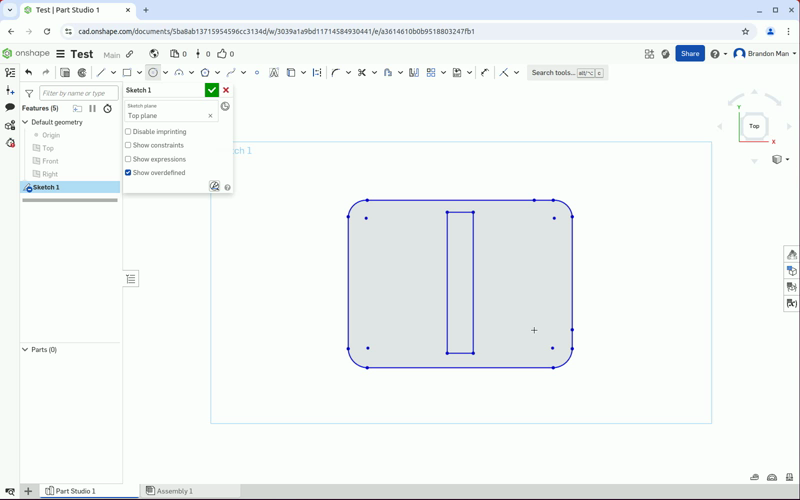
mouse_move(543, 329)
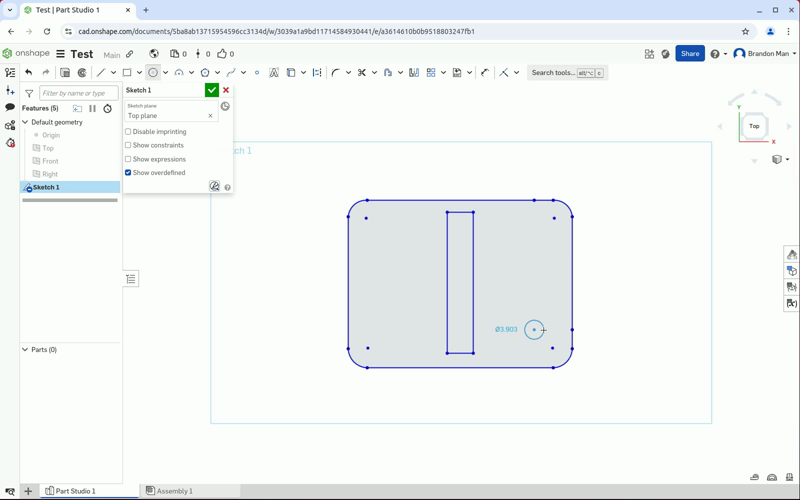
click(543, 329)
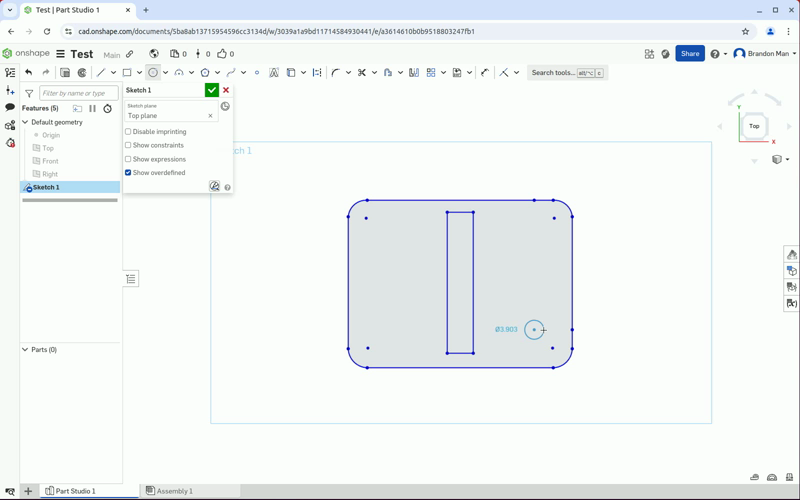
key(esc)
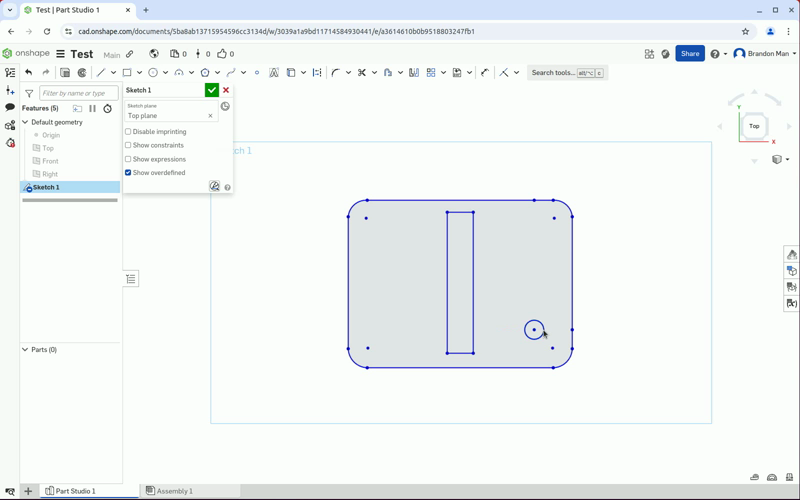
key(c)
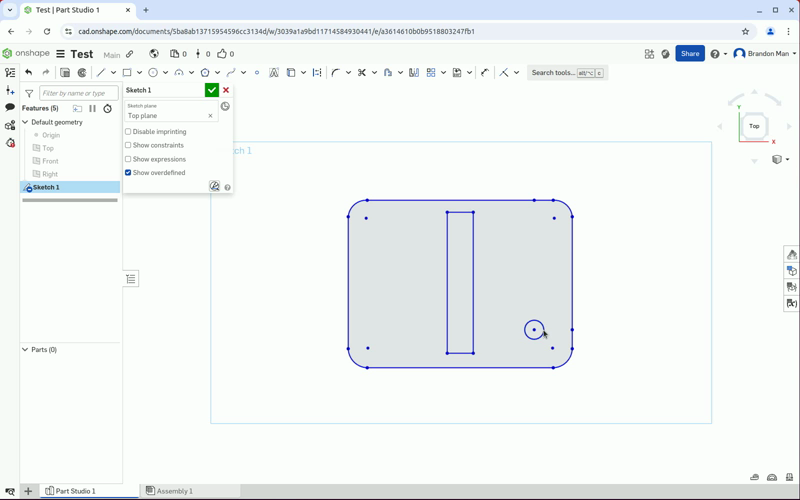
key_down(shift)
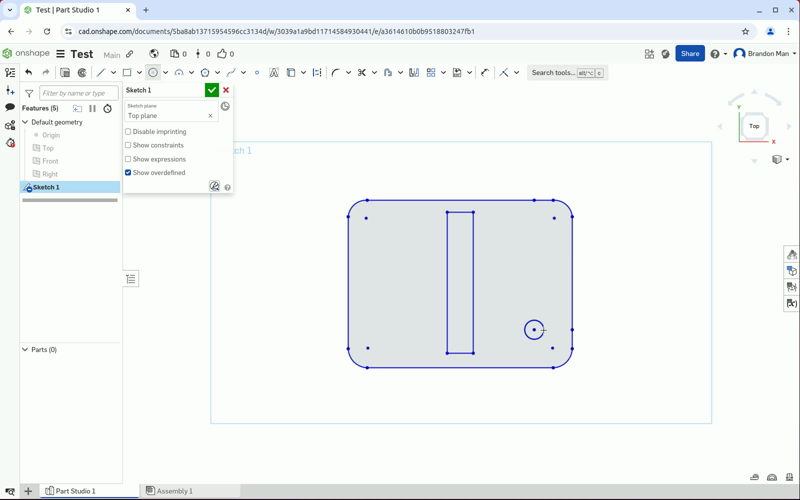
mouse_move(534, 235)
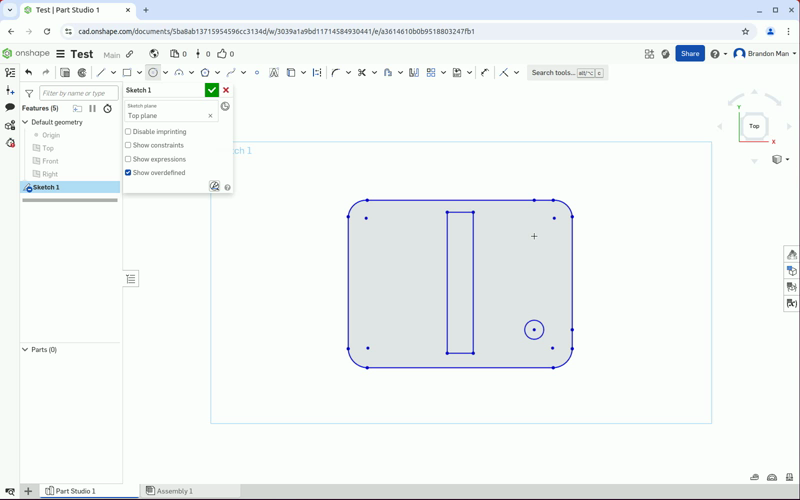
click(534, 235)
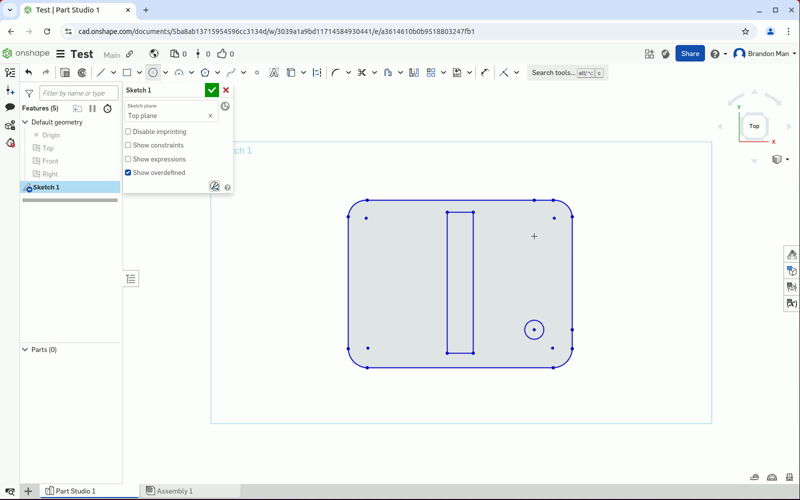
key_up(shift)
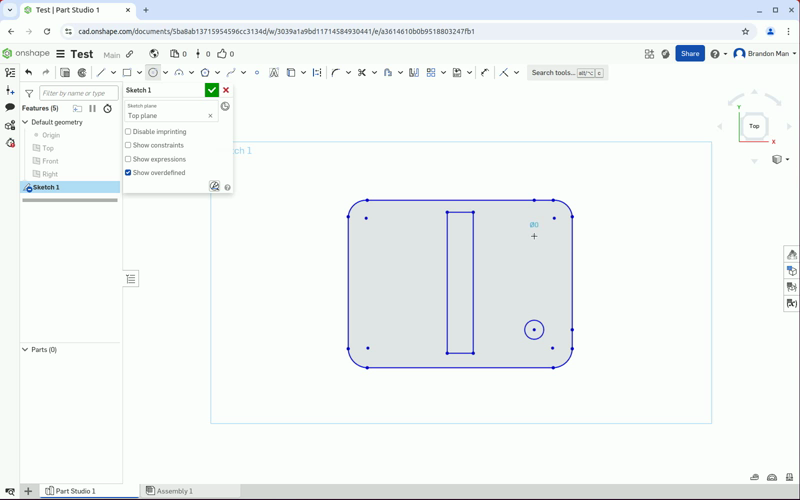
mouse_move(543, 235)
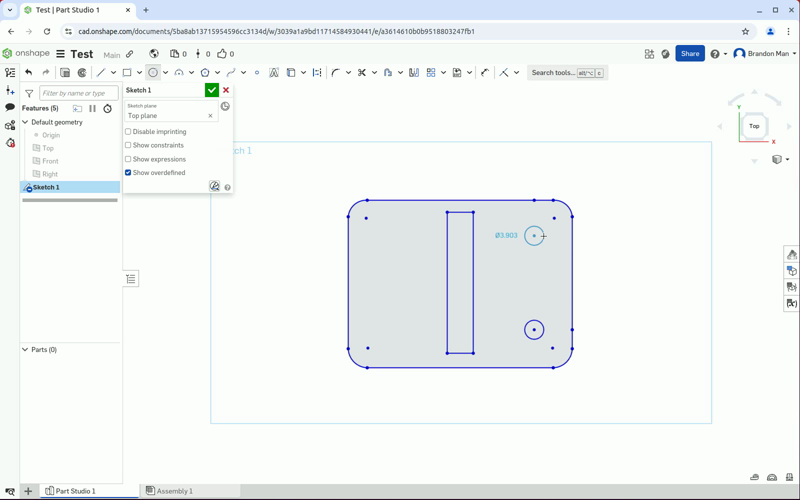
click(543, 235)
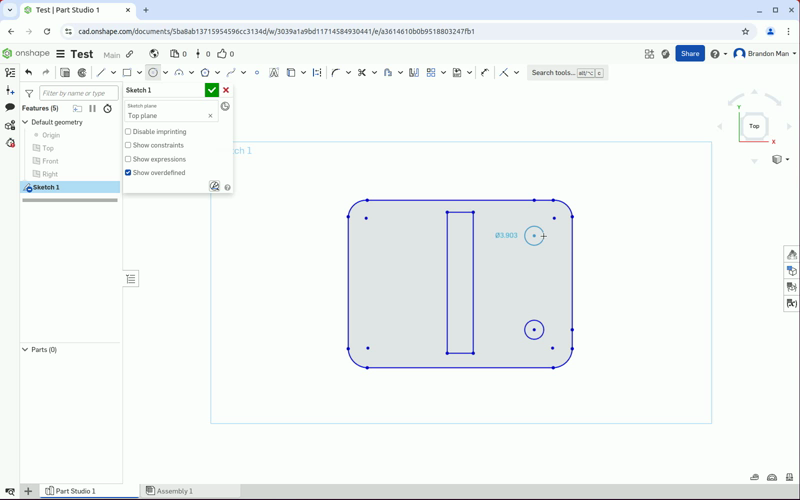
key(esc)
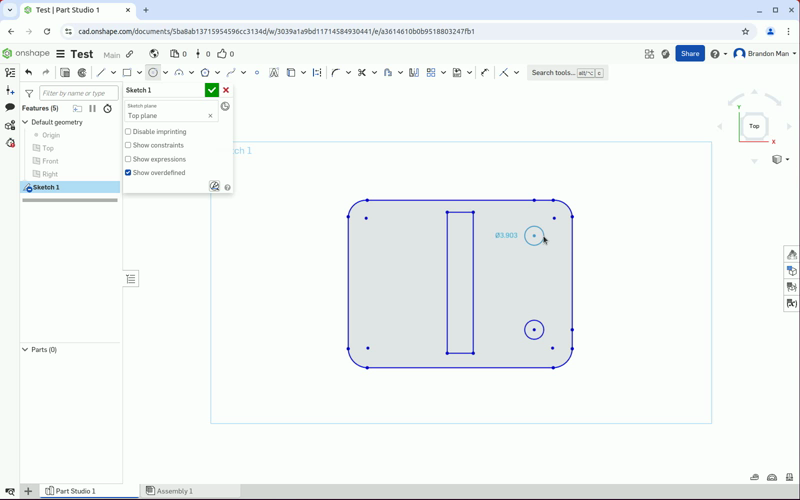
mouse_move(386, 322)
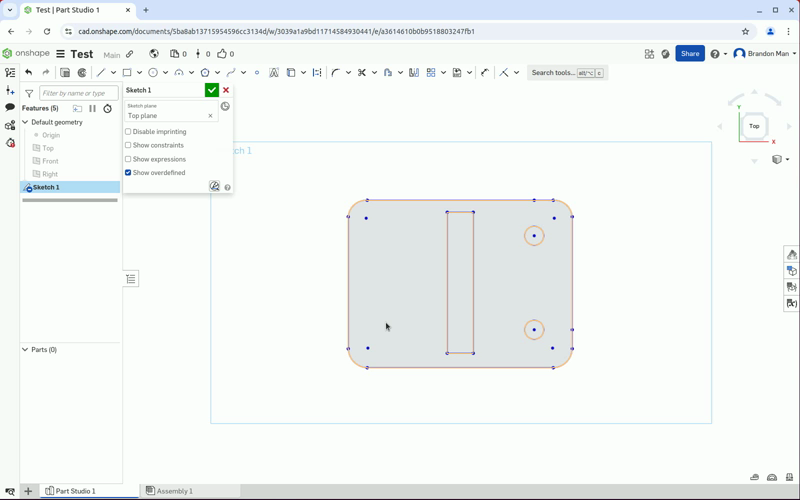
click(386, 322)
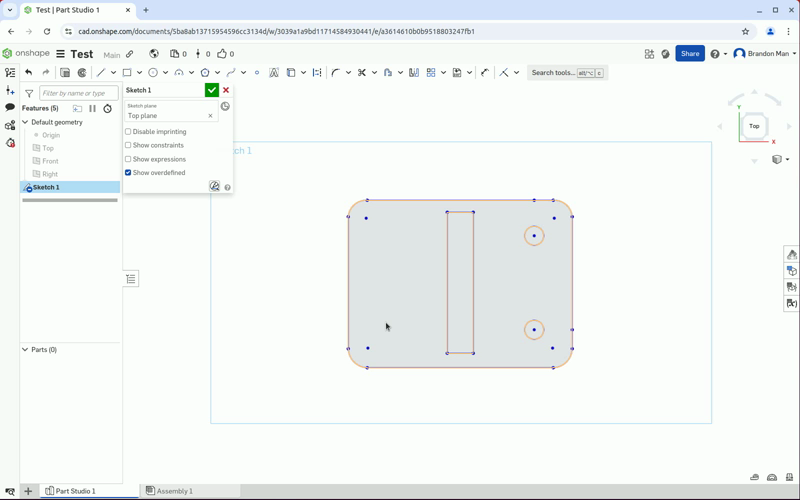
mouse_move(73, 352)
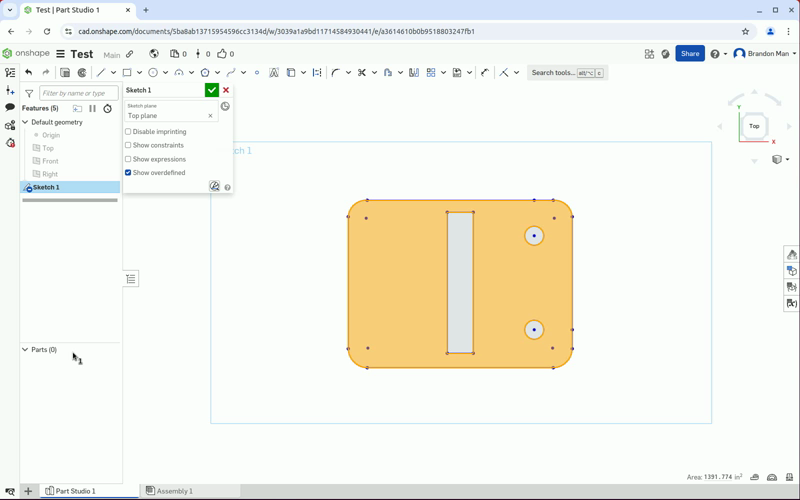
key(shift+y)
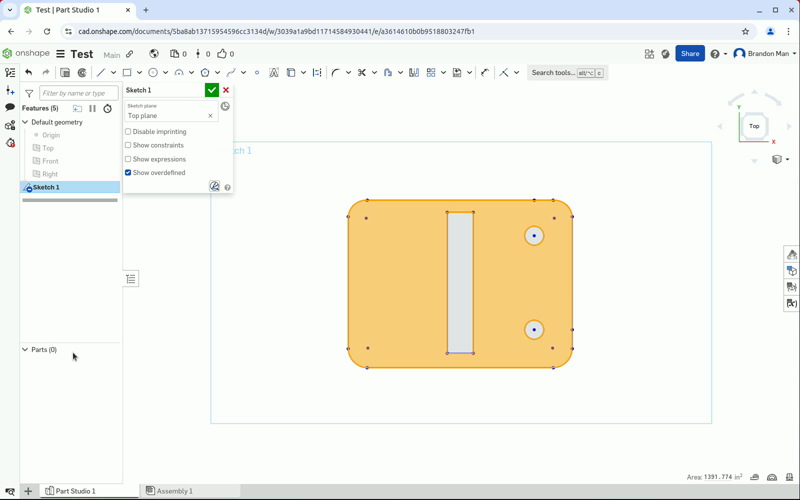
key(shift+e)
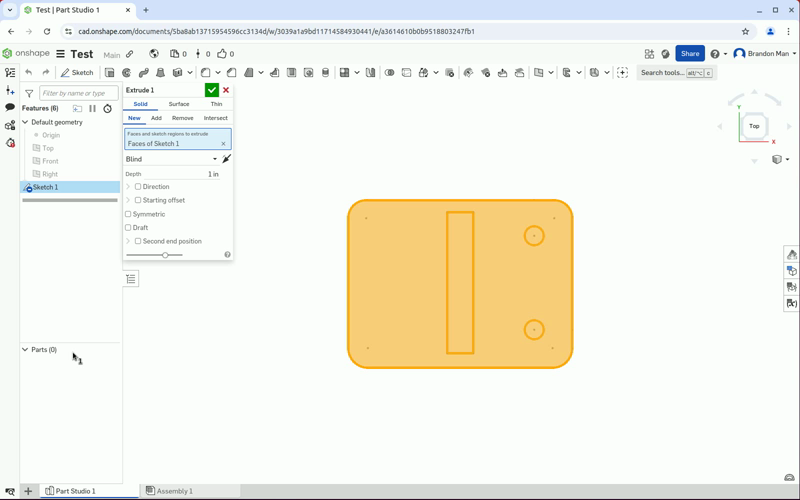
mouse_move(143, 106)
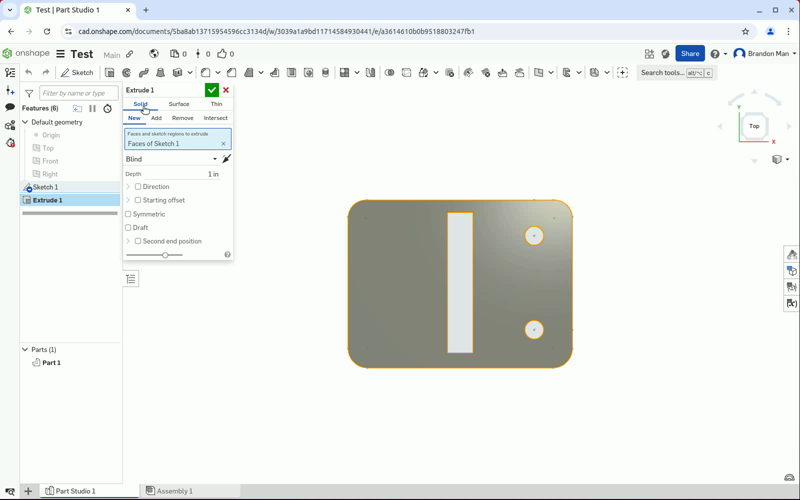
click(143, 106)
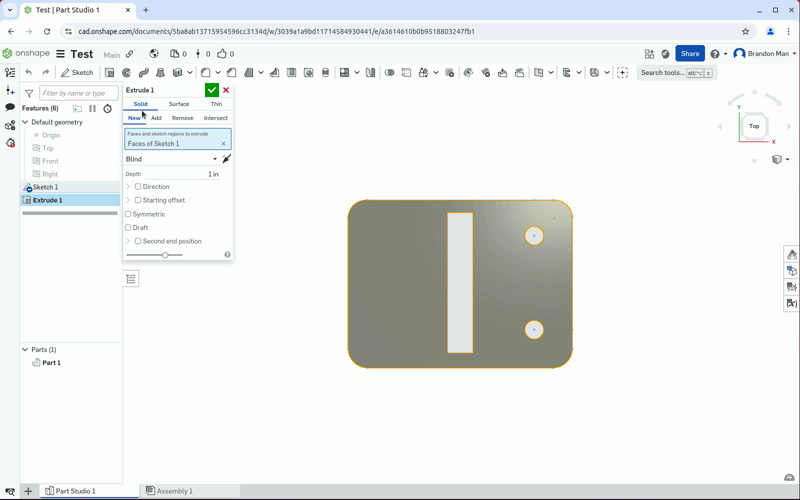
mouse_move(137, 120)
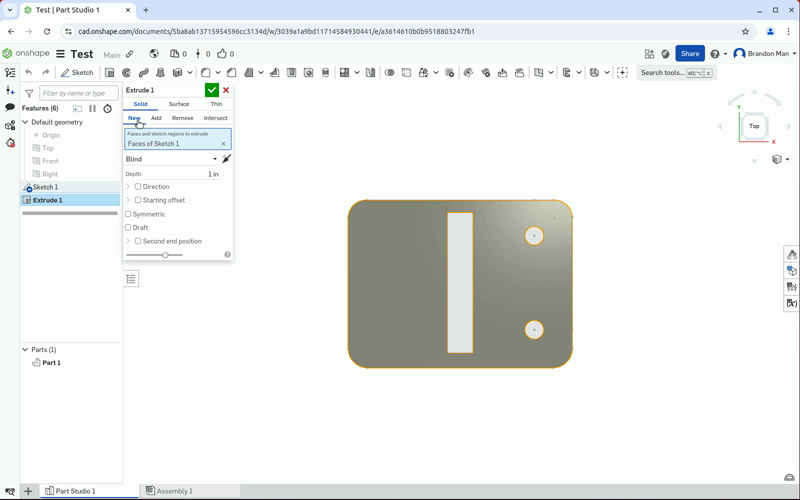
click(137, 120)
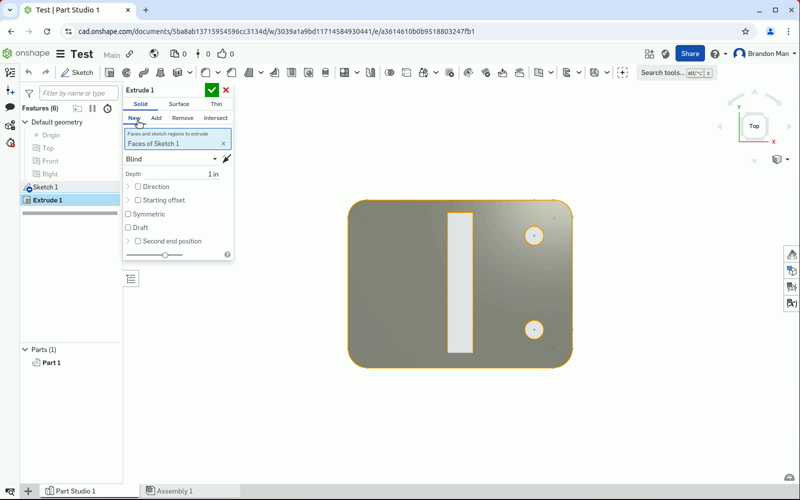
key(tab, 4)
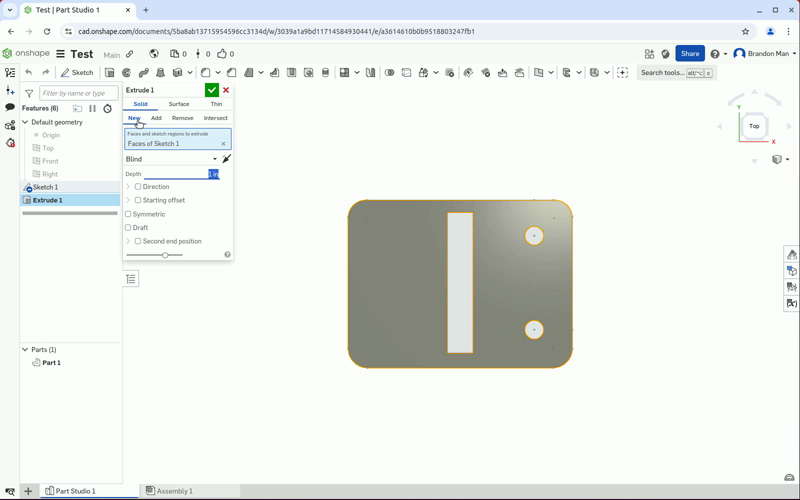
text(-7.221)
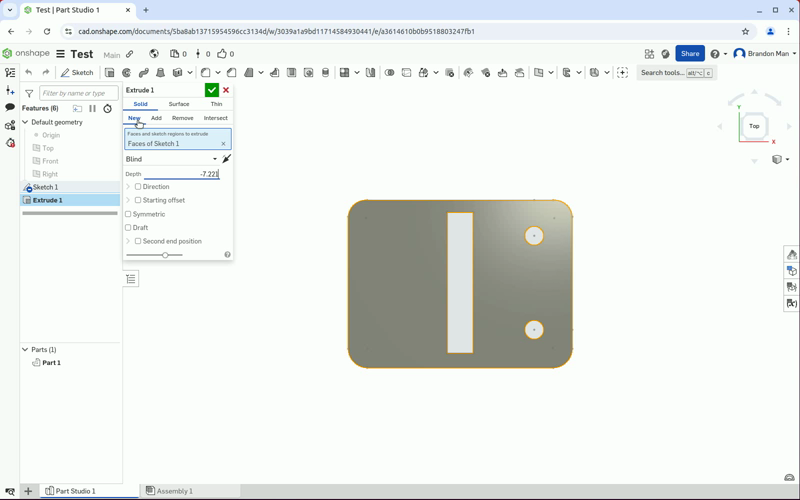
key(enter)
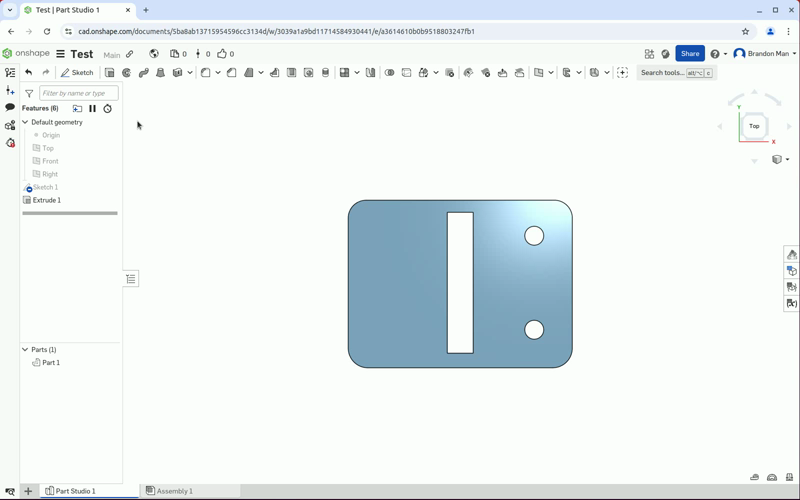
key(shift+h)
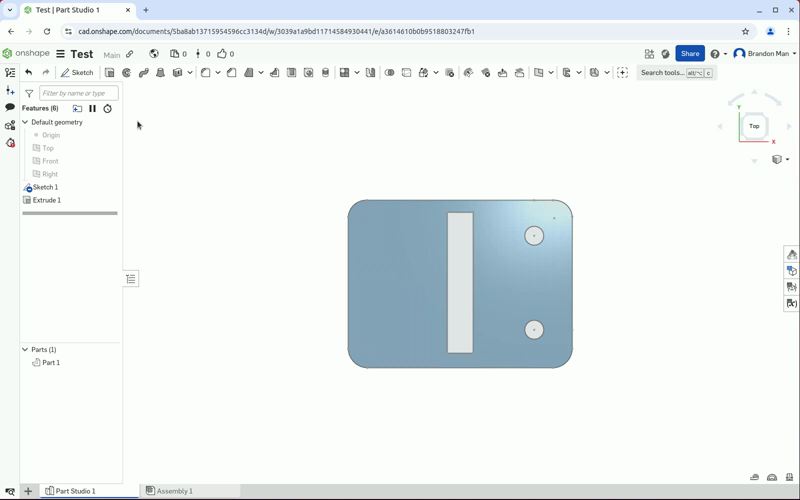
key(shift+h)
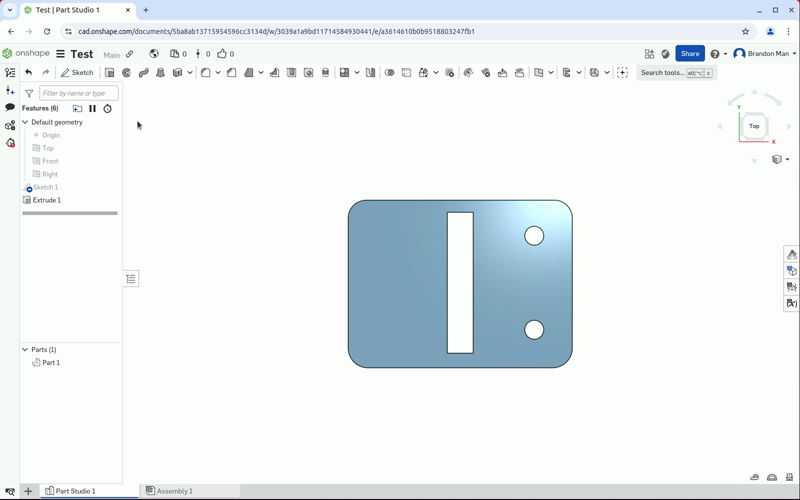
mouse_move(73, 189)
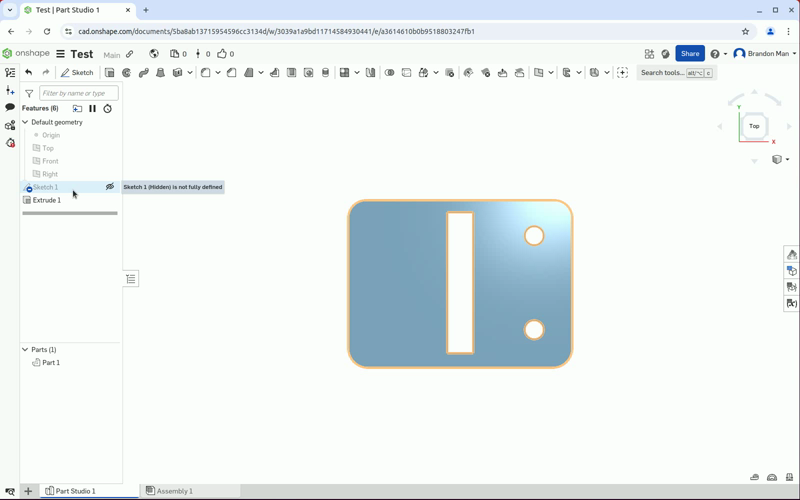
click(73, 189)
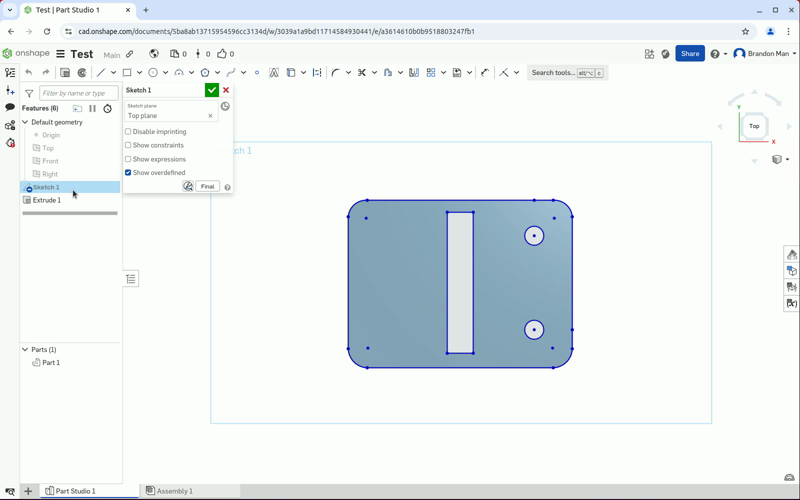
mouse_move(229, 92)
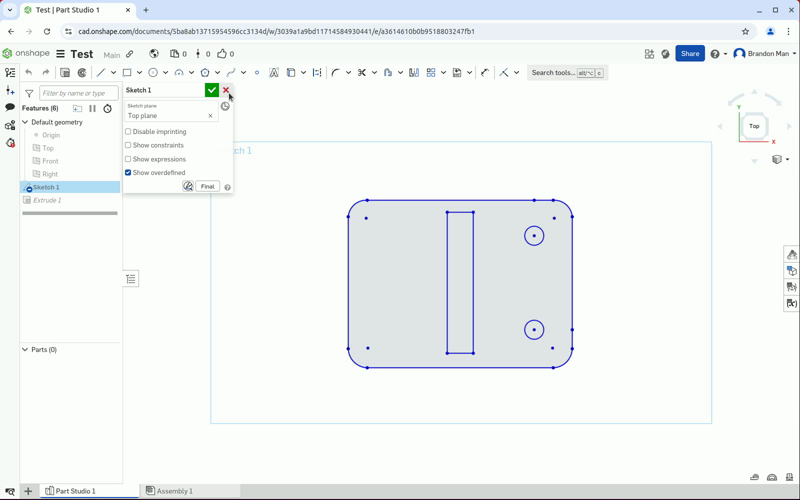
click(229, 92)
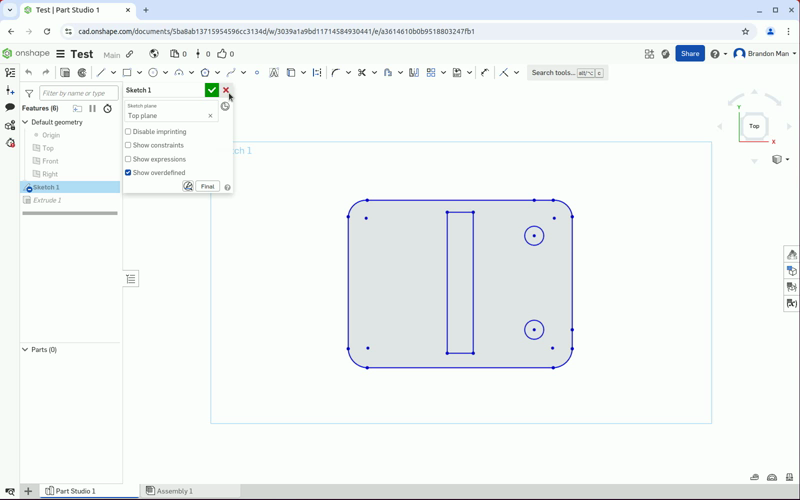
key(shift+s)
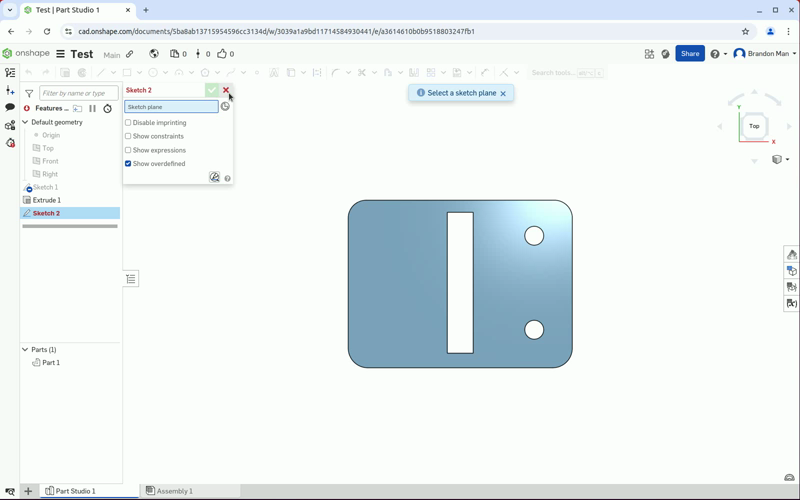
mouse_move(73, 150)
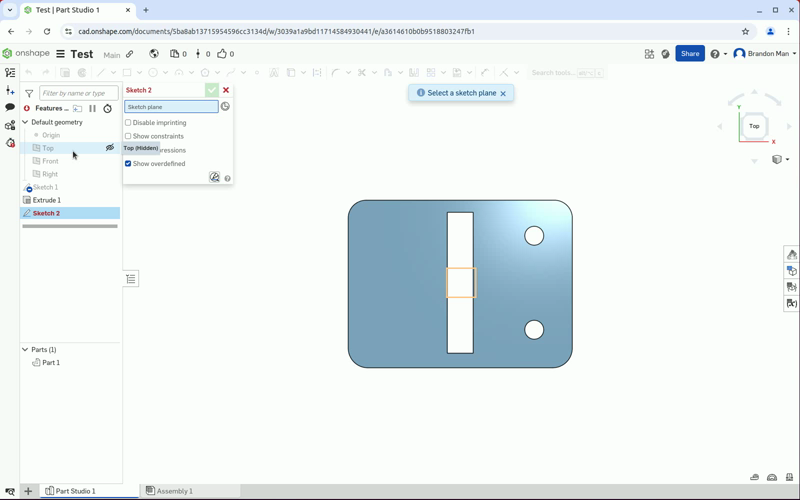
click(73, 150)
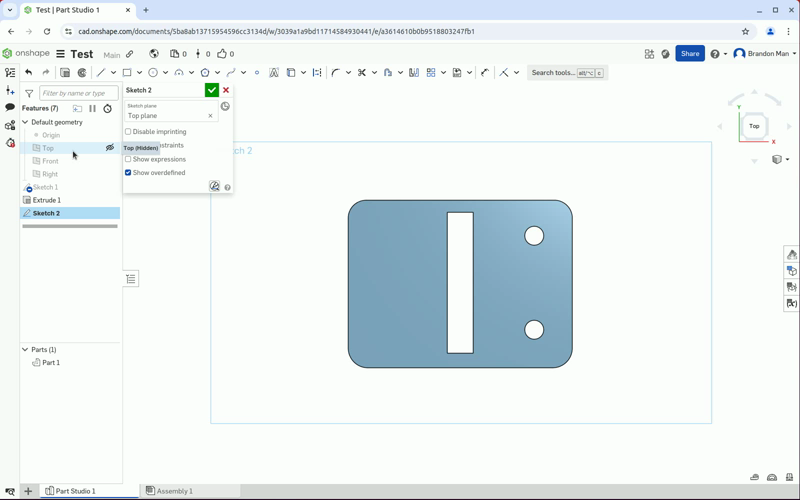
mouse_move(73, 352)
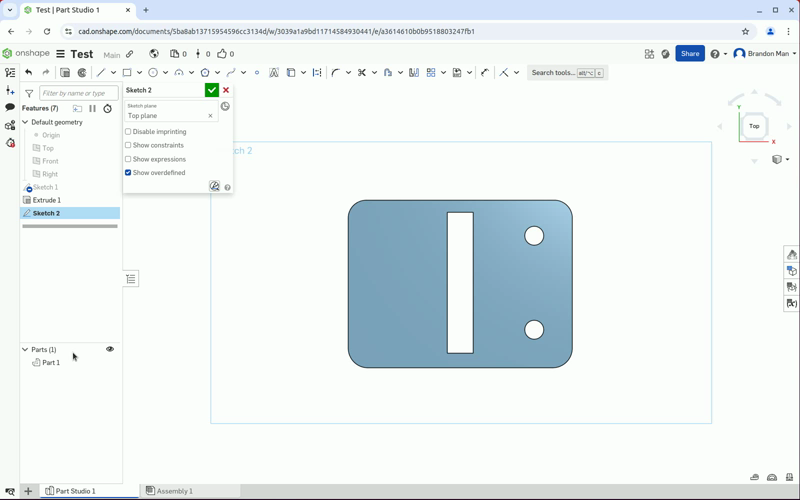
key(y)
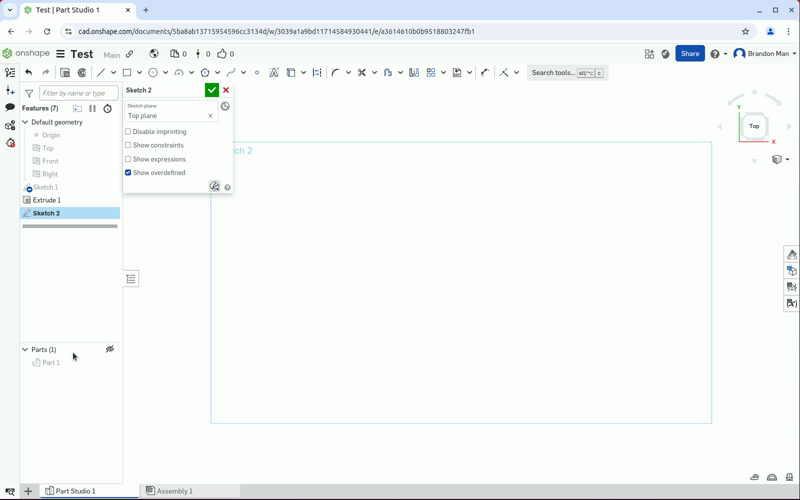
key(l)
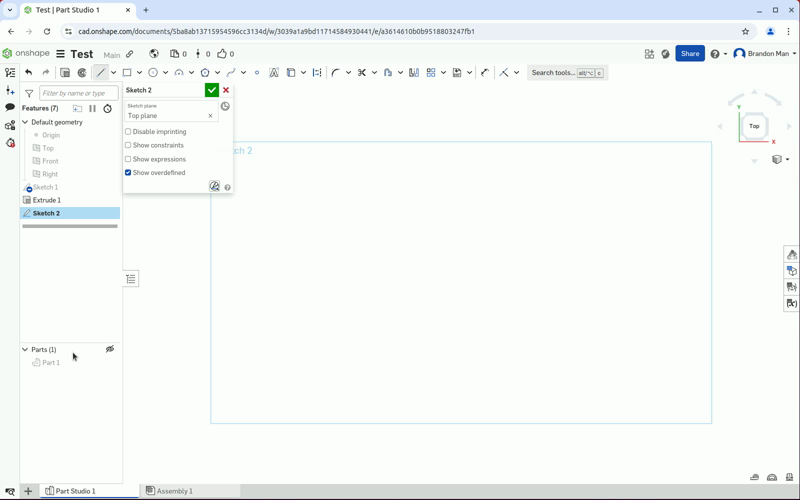
key_down(shift)
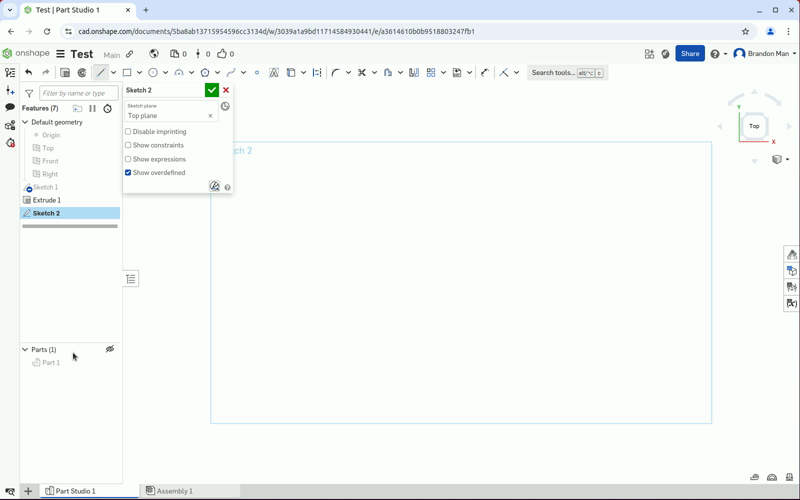
mouse_move(446, 353)
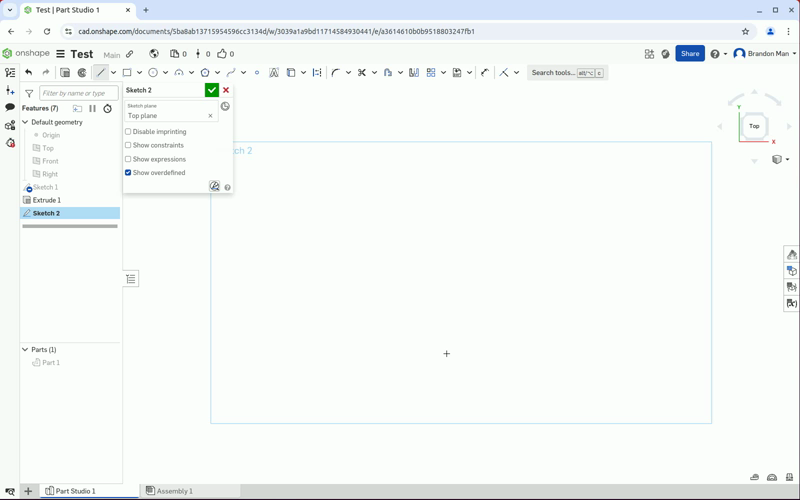
click(446, 353)
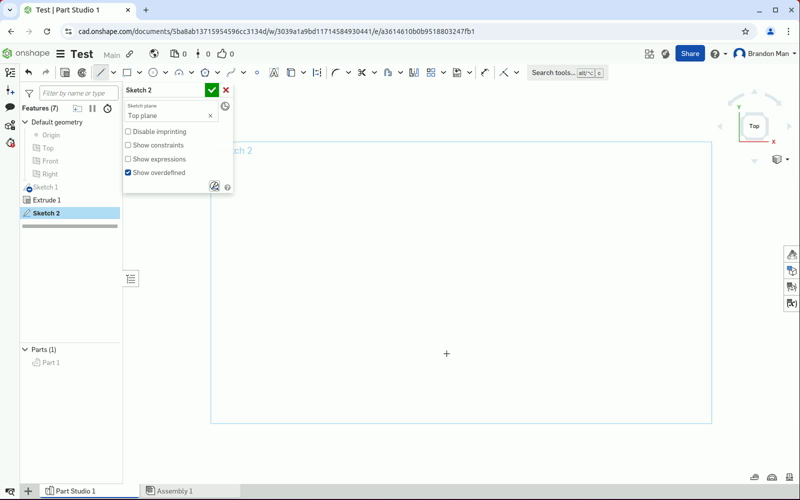
key_up(shift)
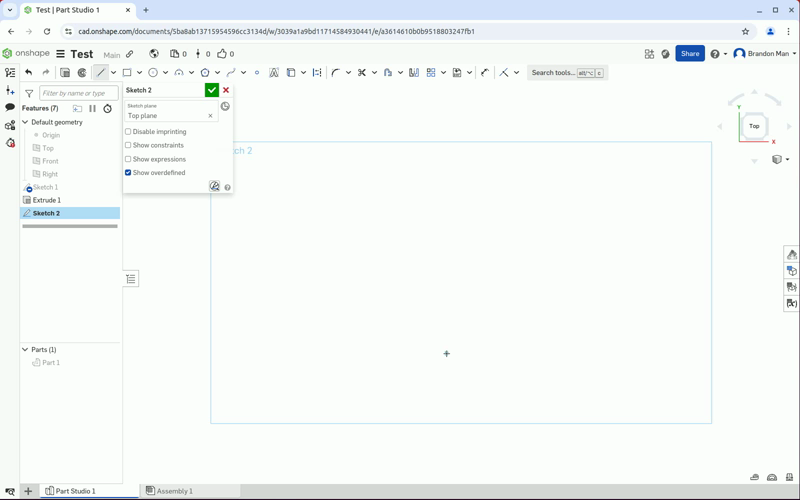
key_down(shift)
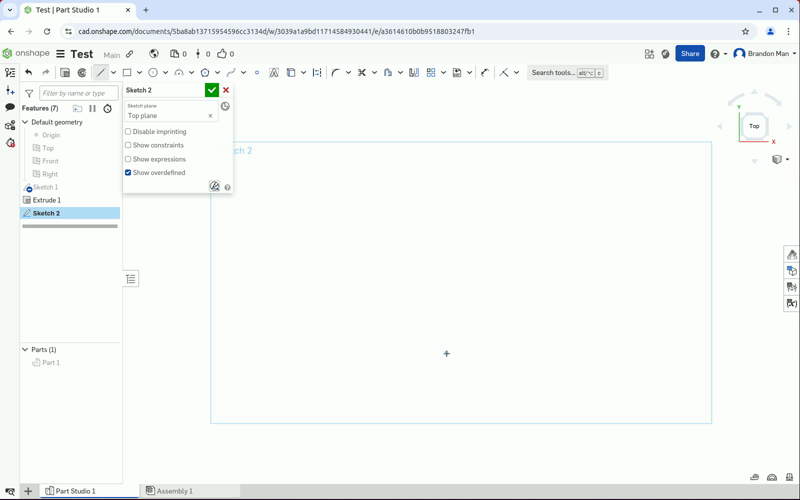
mouse_move(476, 353)
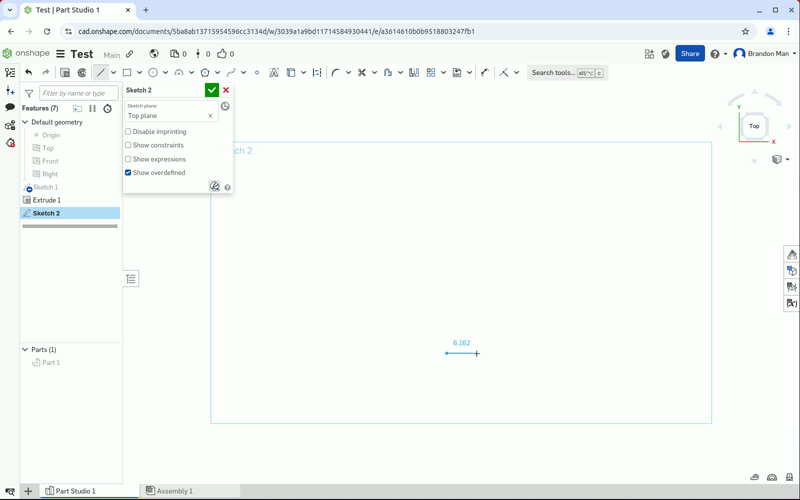
mouse_move(474, 353)
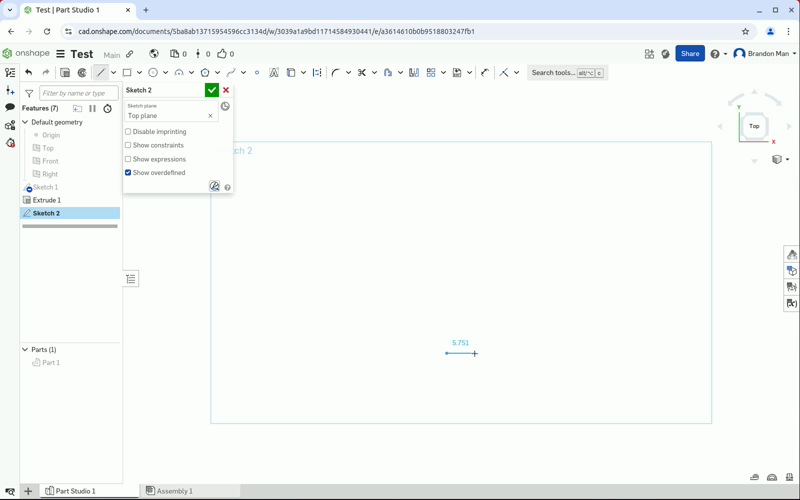
click(474, 353)
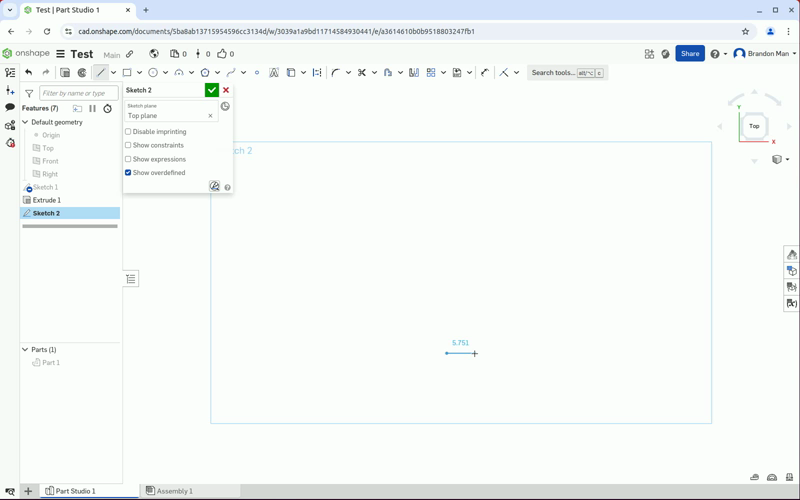
key_up(shift)
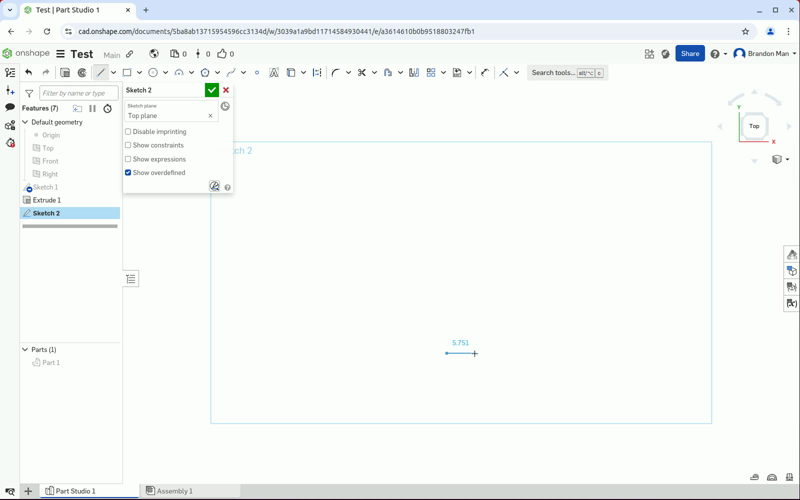
key_down(shift)
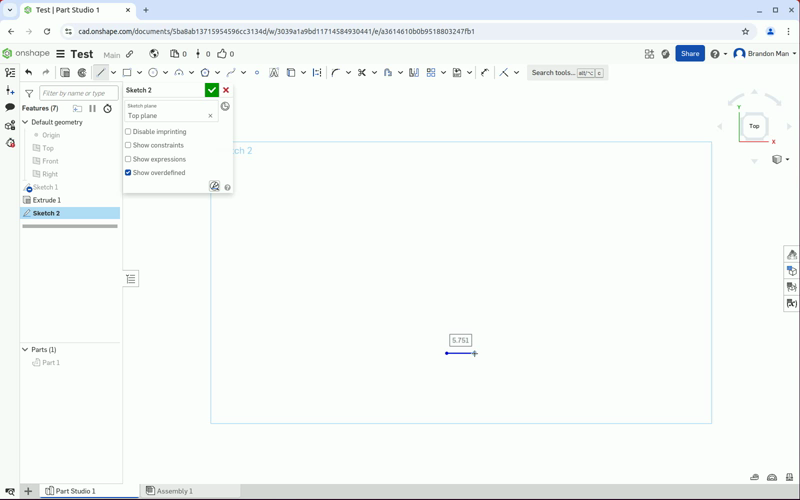
mouse_move(474, 213)
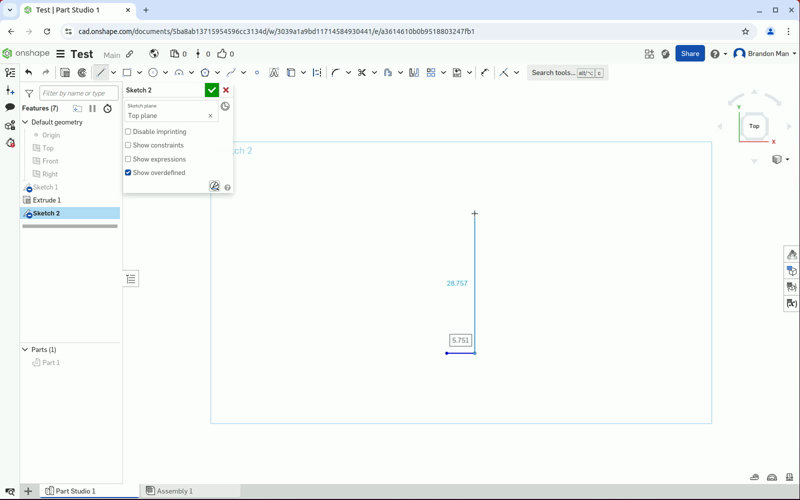
click(474, 213)
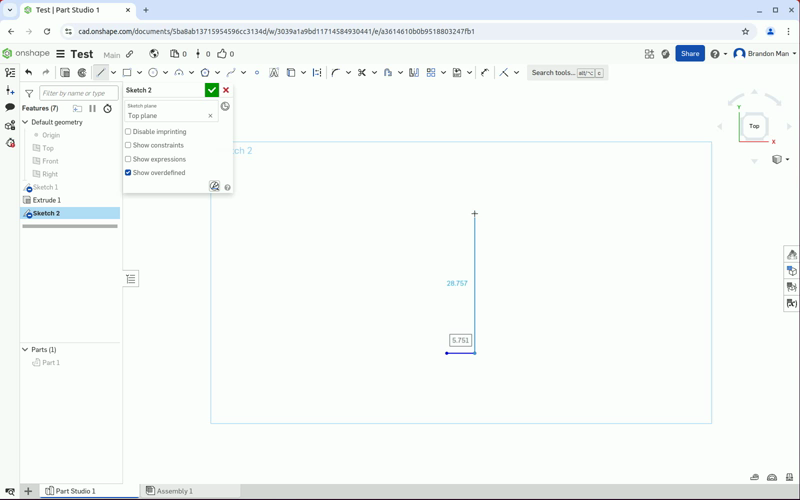
key_up(shift)
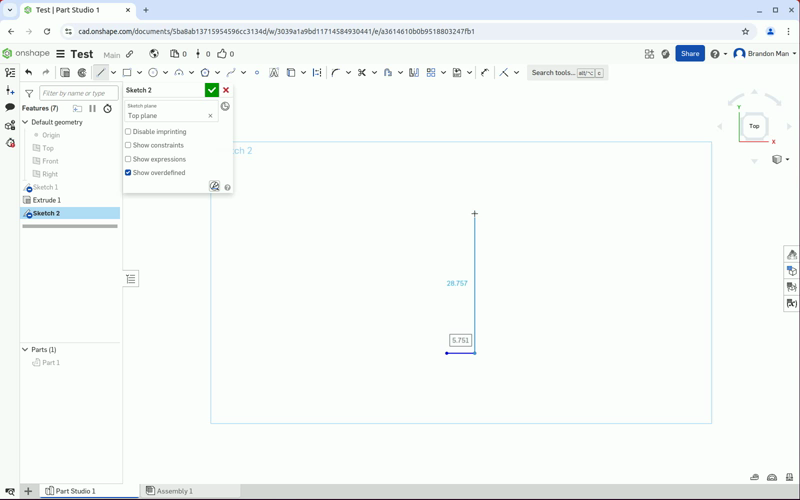
key_down(shift)
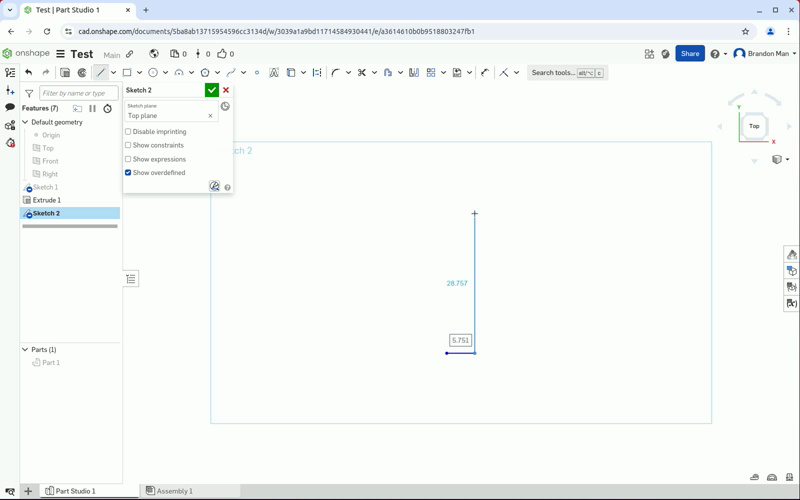
mouse_move(504, 213)
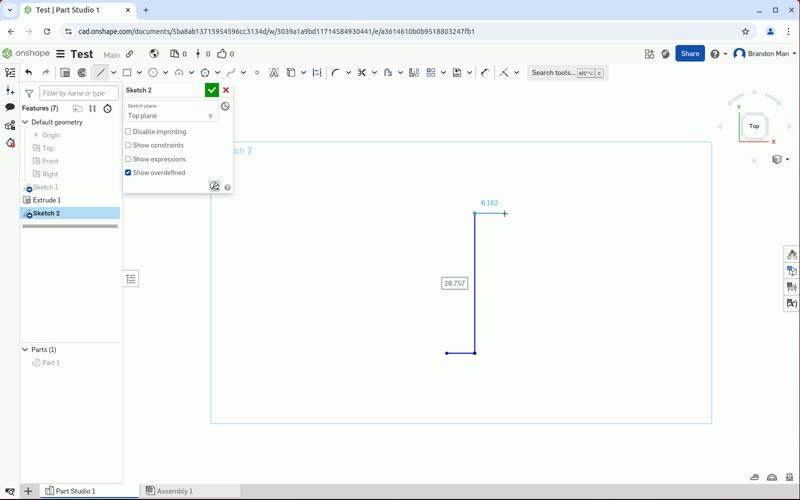
mouse_move(446, 213)
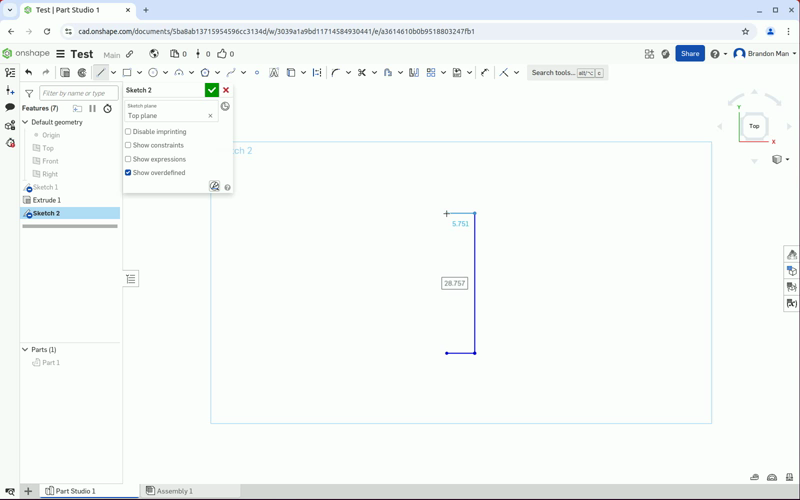
click(446, 213)
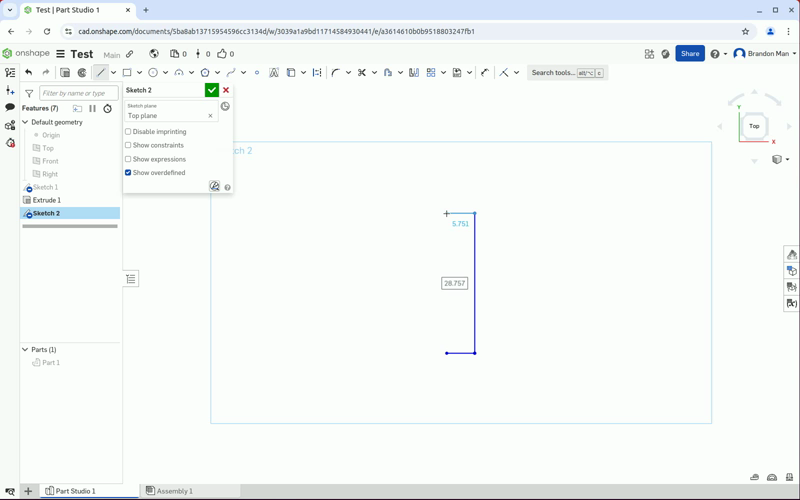
key_up(shift)
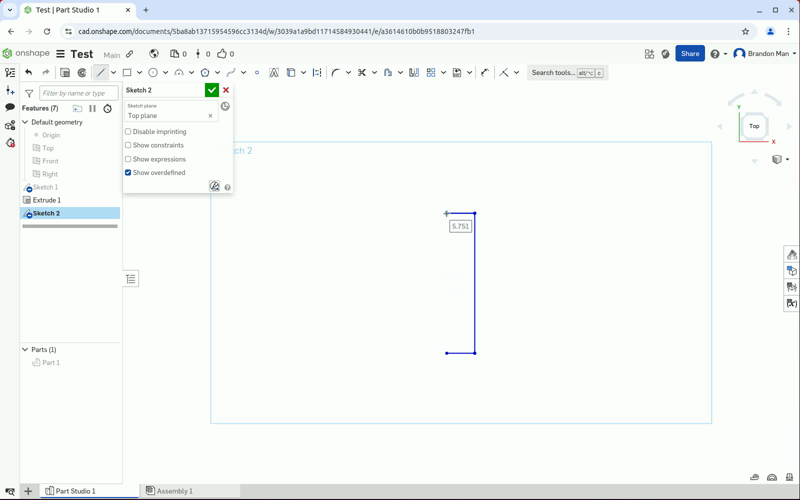
key_down(shift)
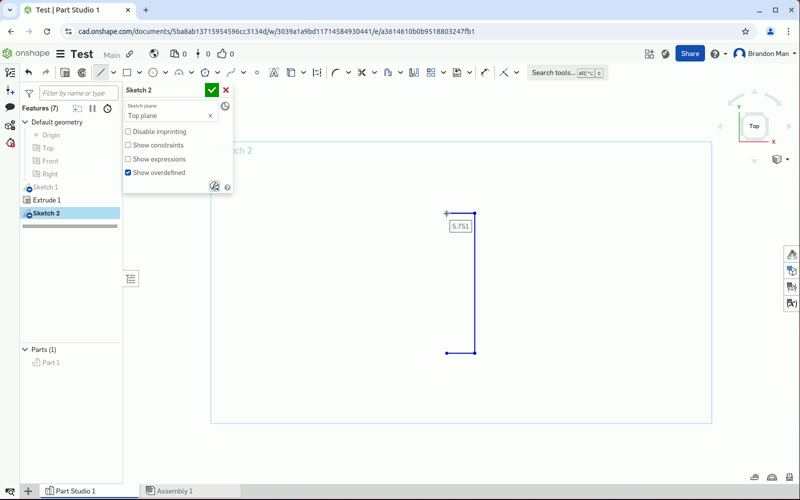
mouse_move(446, 353)
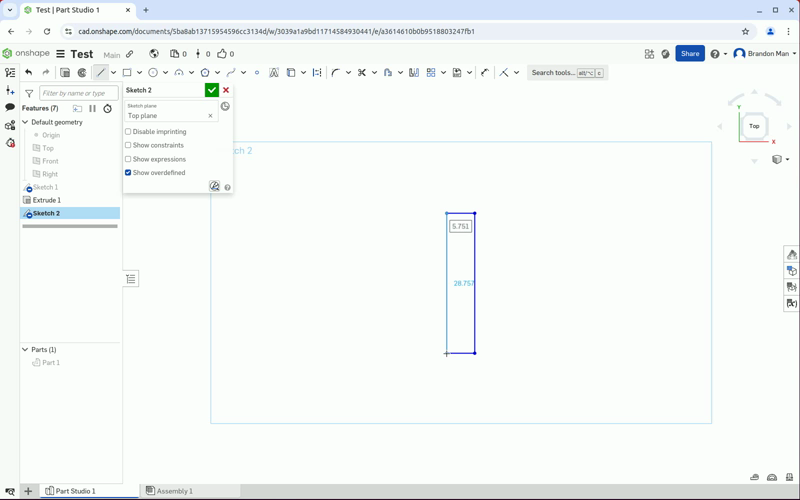
key_up(shift)
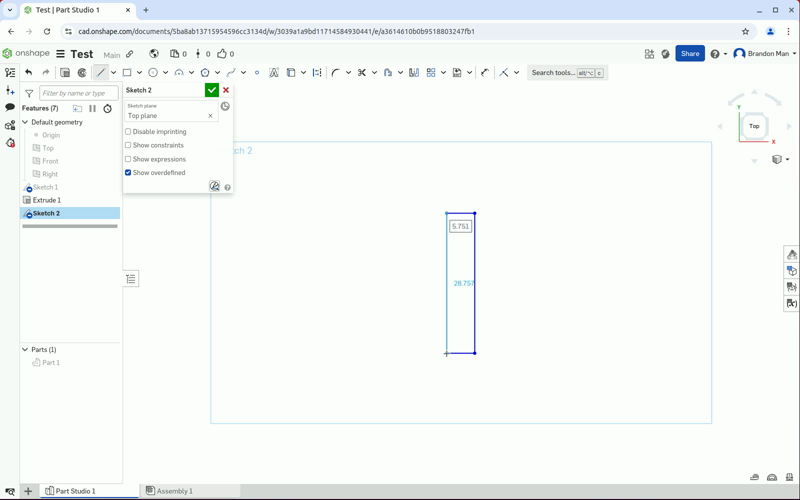
click(446, 353)
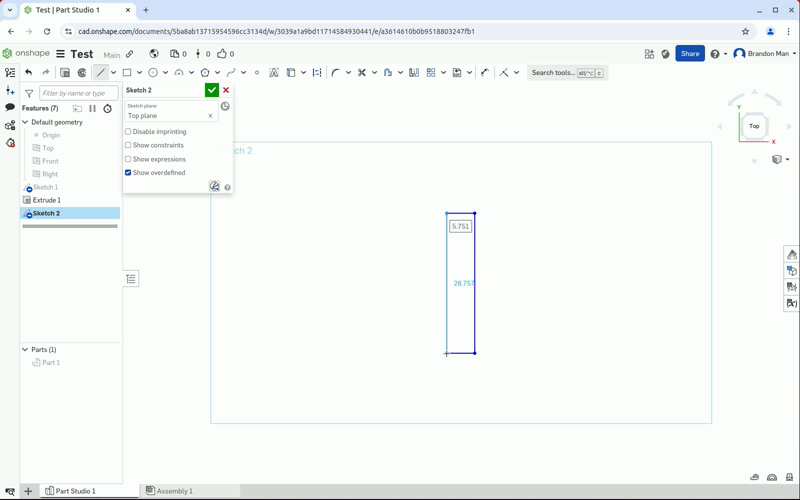
key(esc)
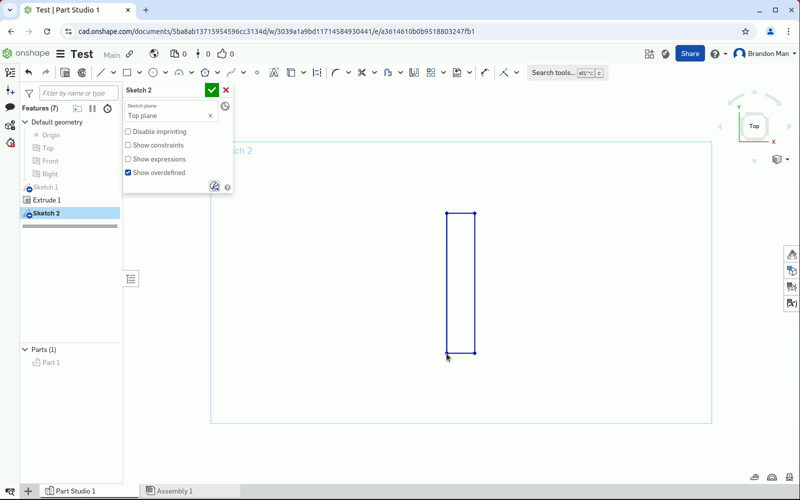
mouse_move(462, 334)
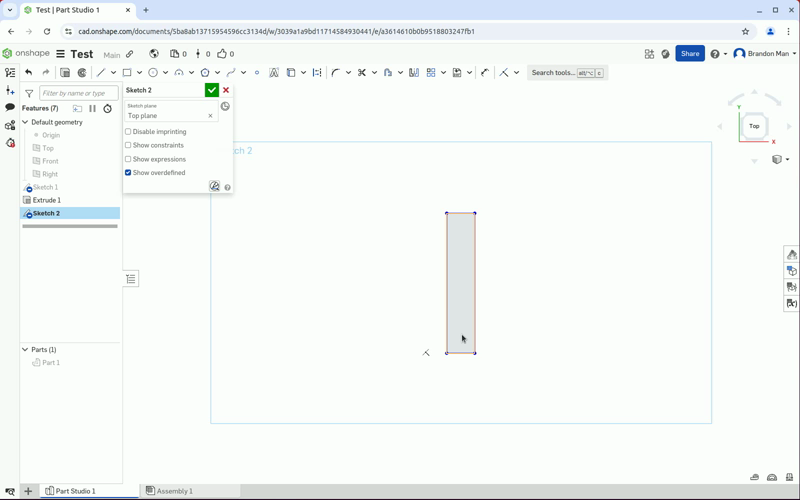
click(462, 334)
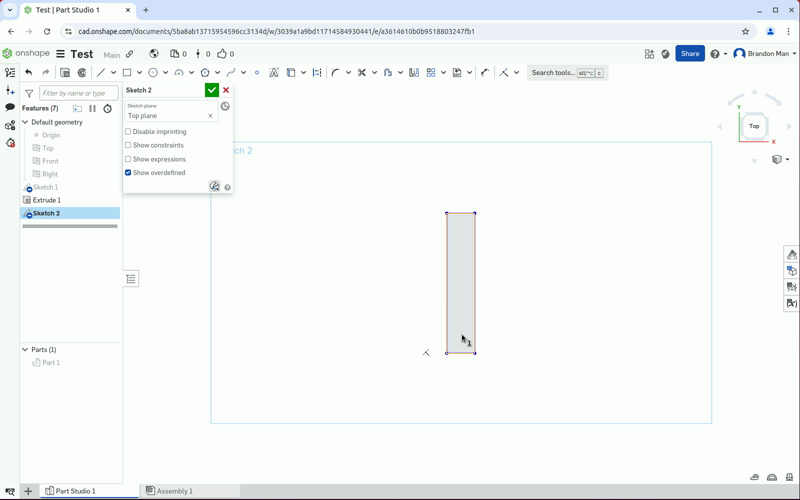
mouse_move(73, 352)
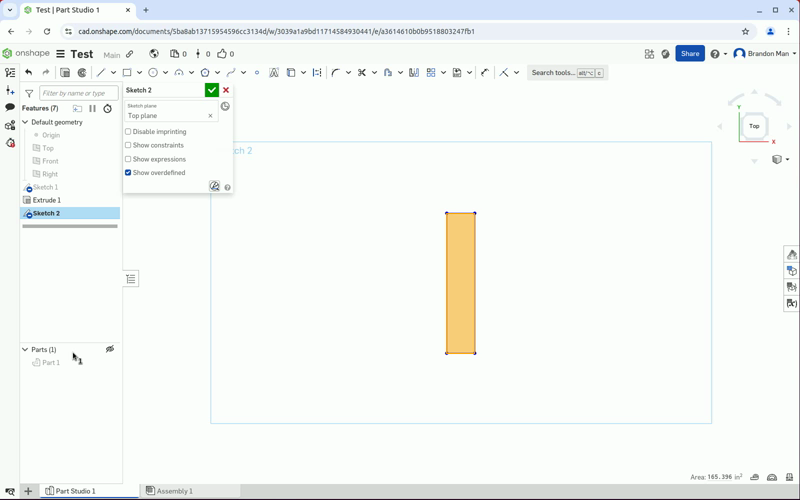
key(shift+y)
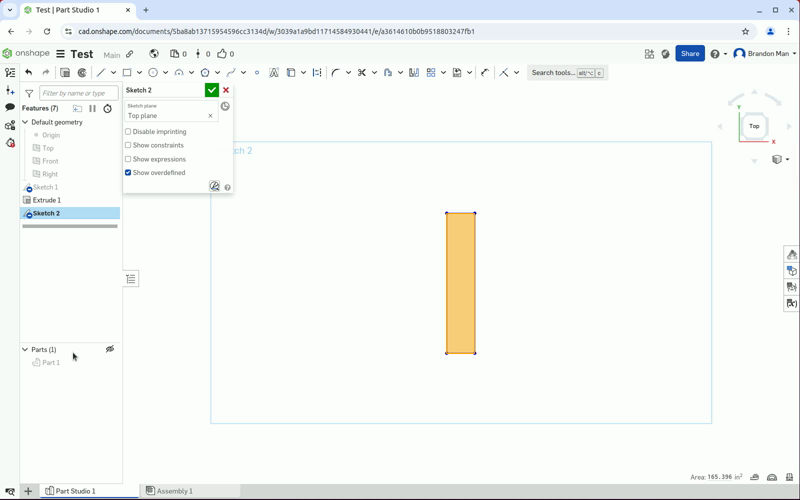
key(shift+e)
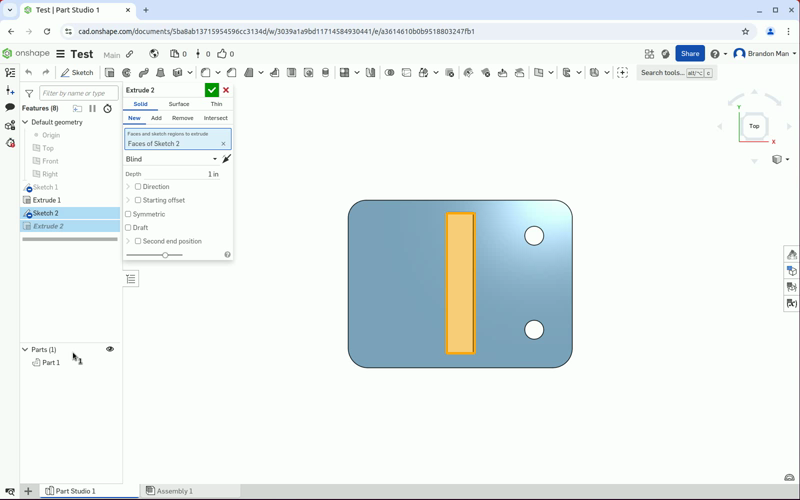
mouse_move(143, 106)
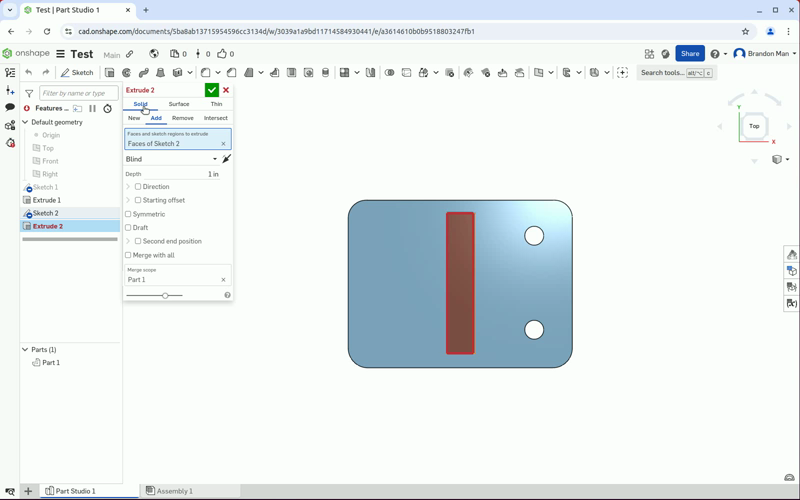
click(143, 106)
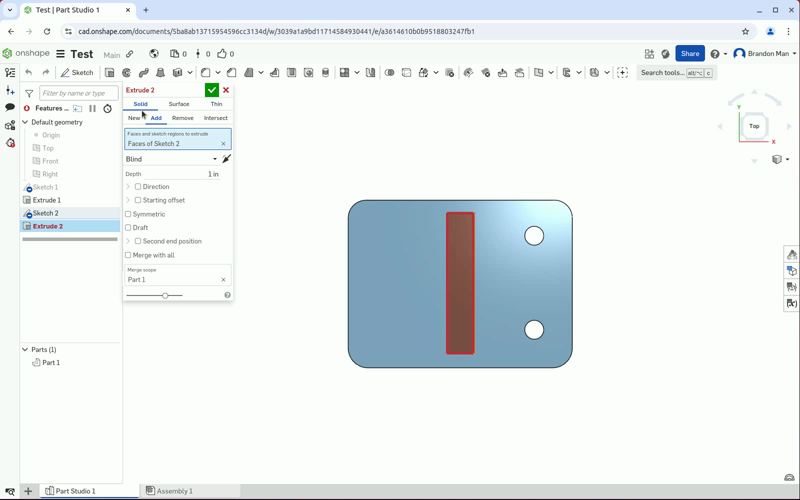
mouse_move(137, 120)
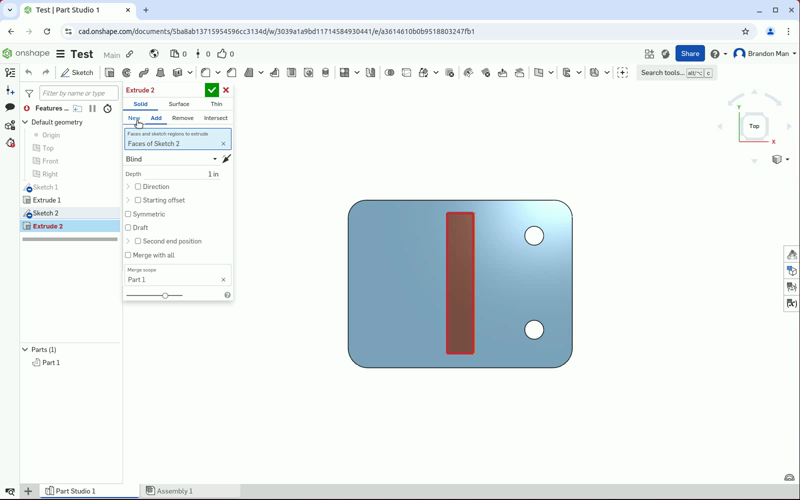
click(137, 120)
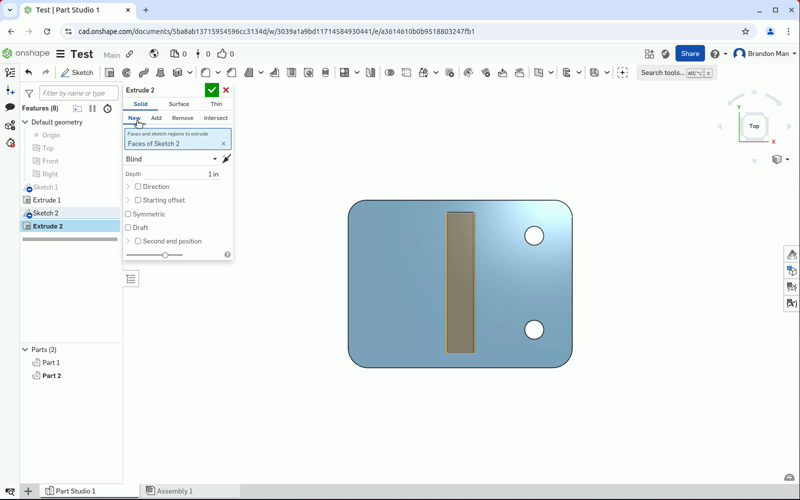
key(tab, 4)
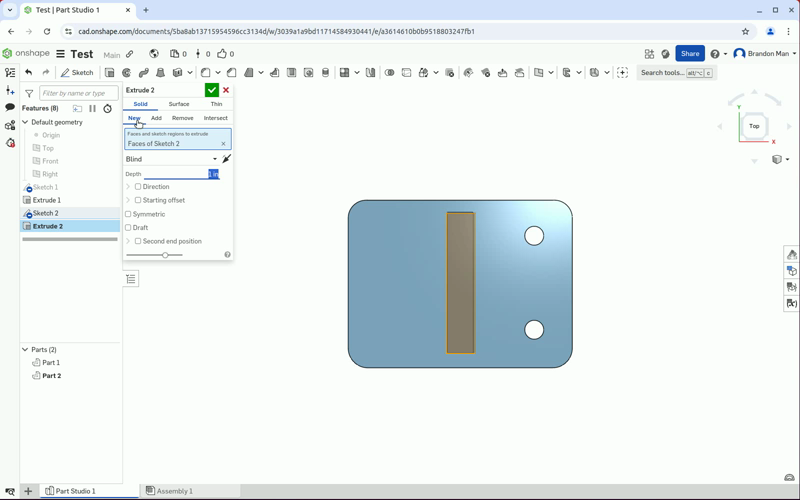
text(-7.221)
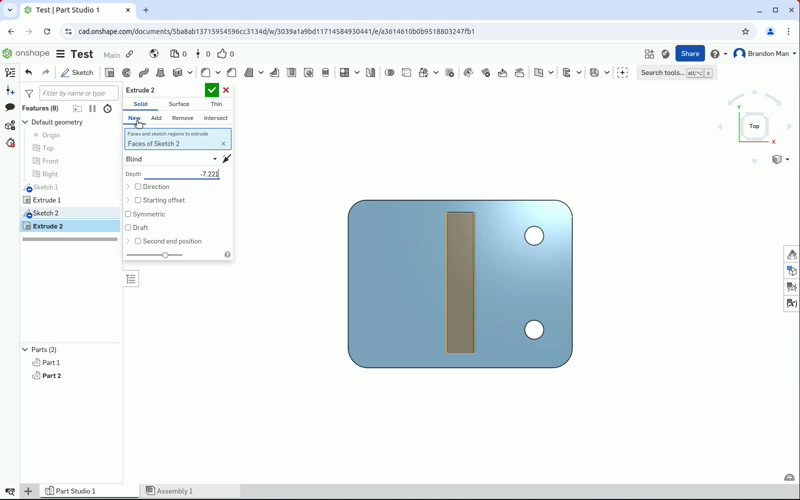
key(enter)
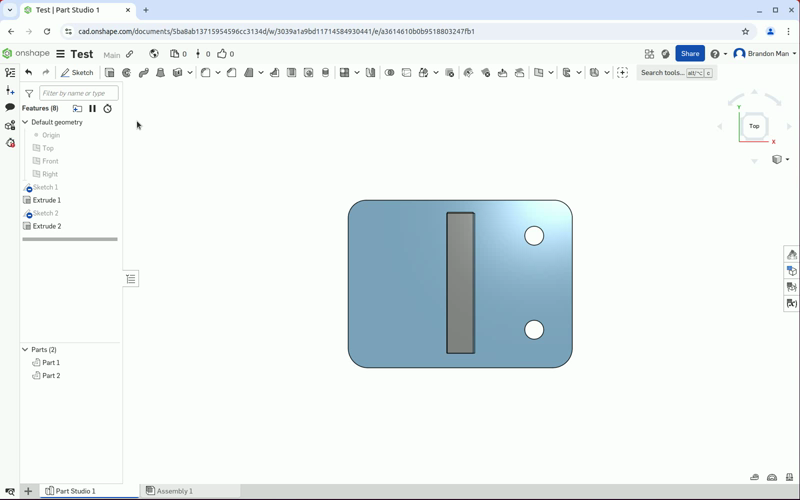
key(shift+h)
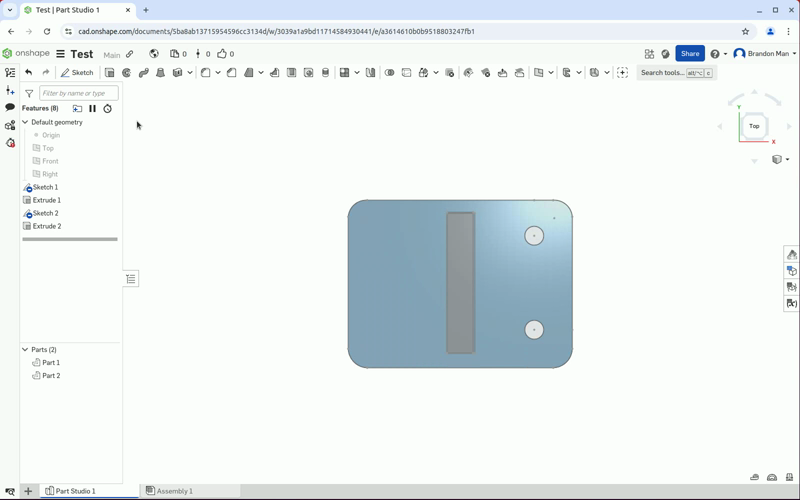
key(shift+h)
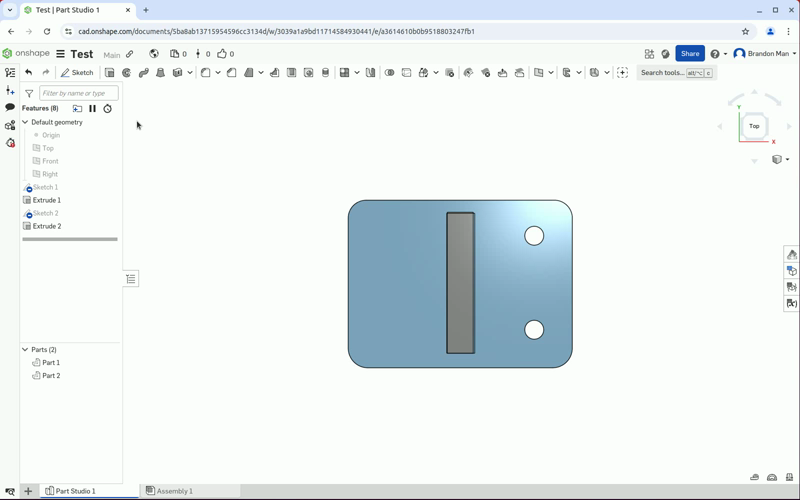
mouse_move(73, 189)
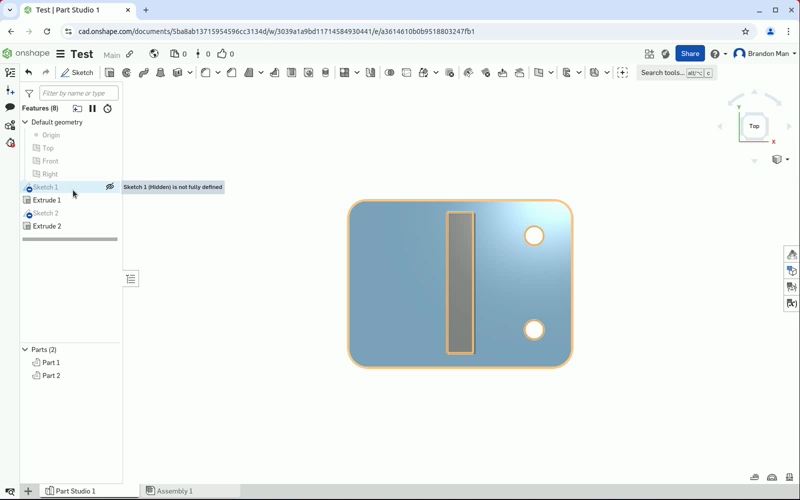
click(73, 189)
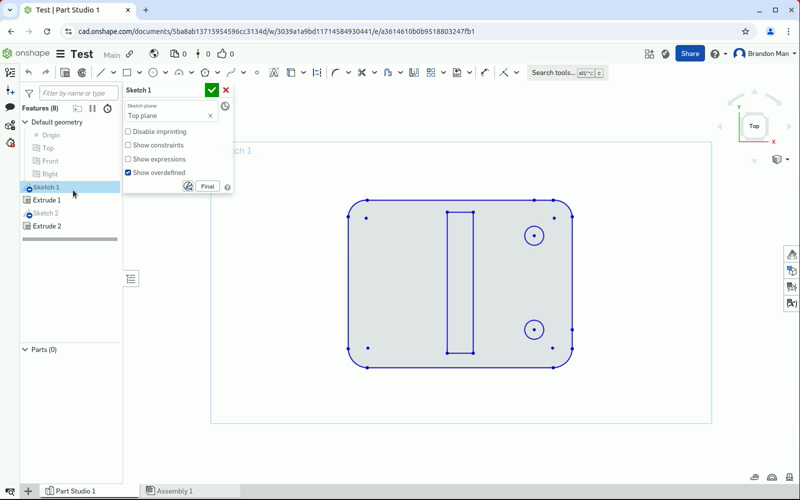
mouse_move(229, 92)
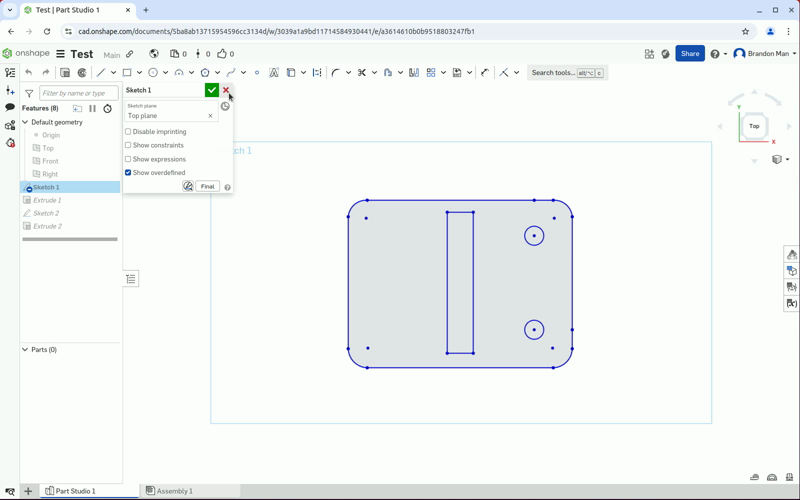
click(229, 92)
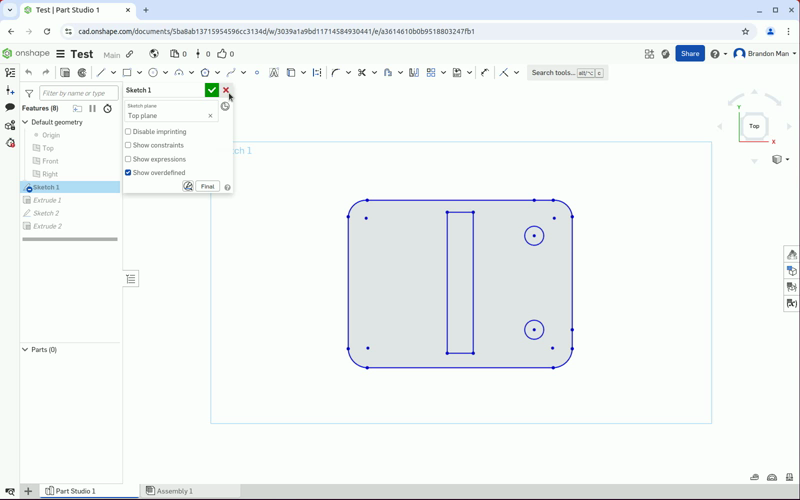
key(shift+s)
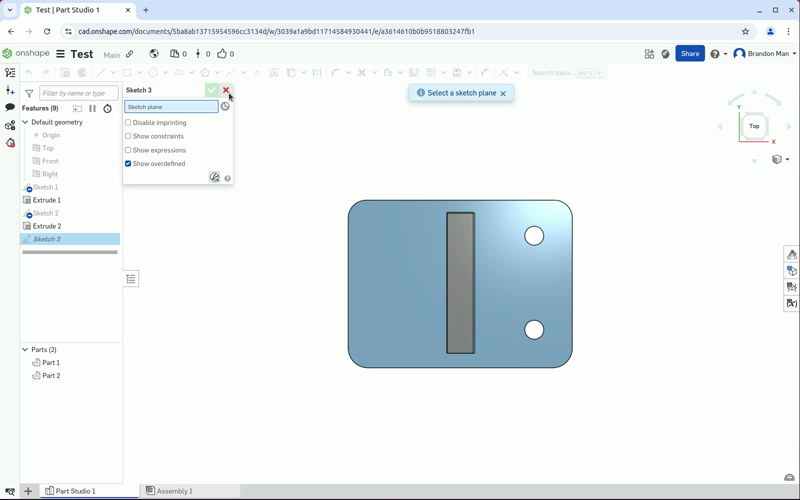
mouse_move(73, 150)
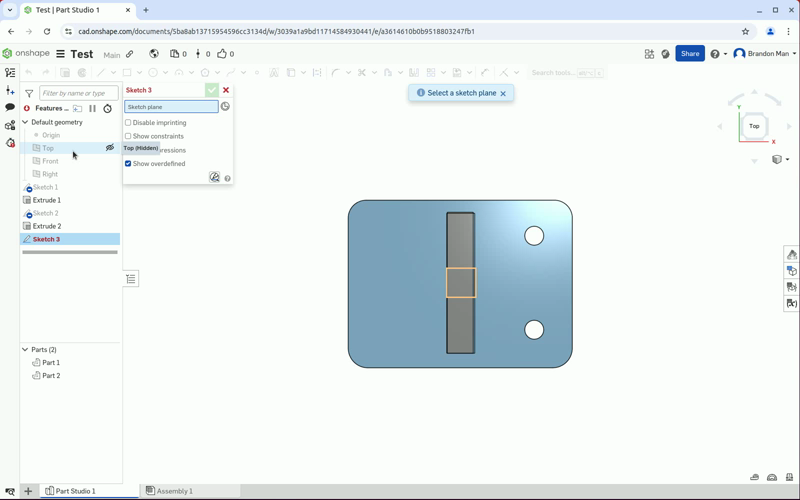
click(73, 150)
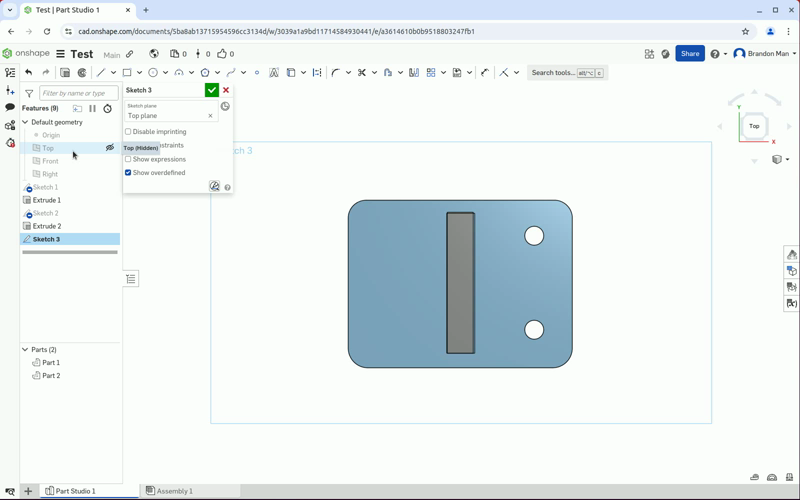
mouse_move(73, 352)
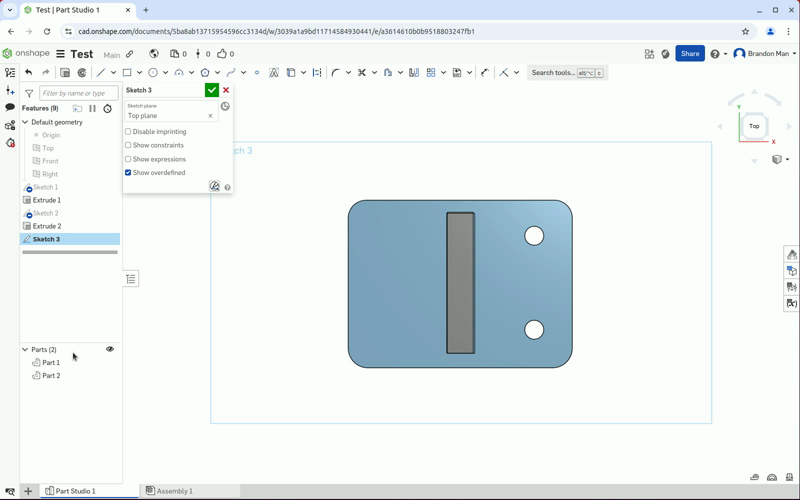
key(y)
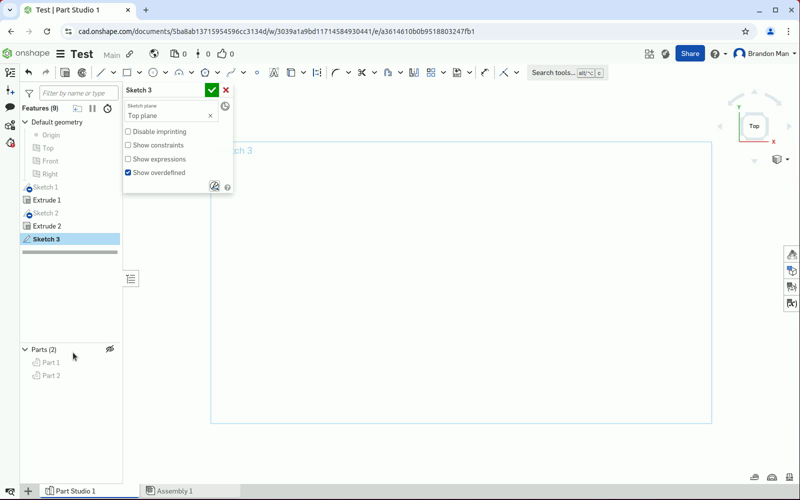
key(l)
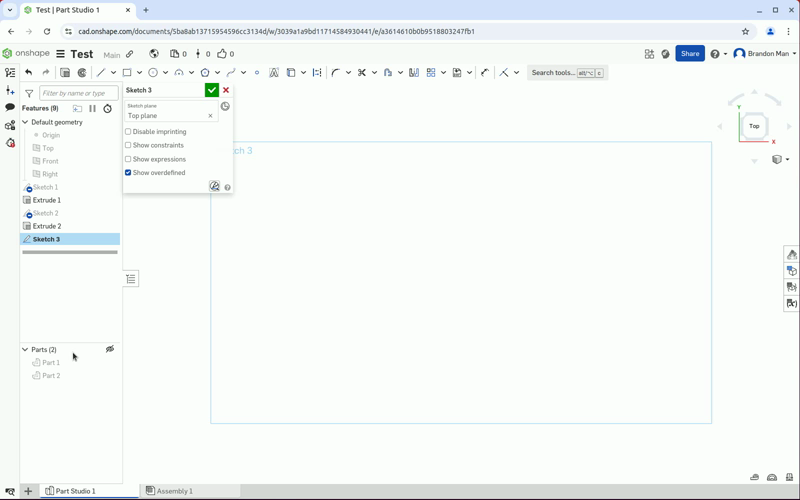
key_down(shift)
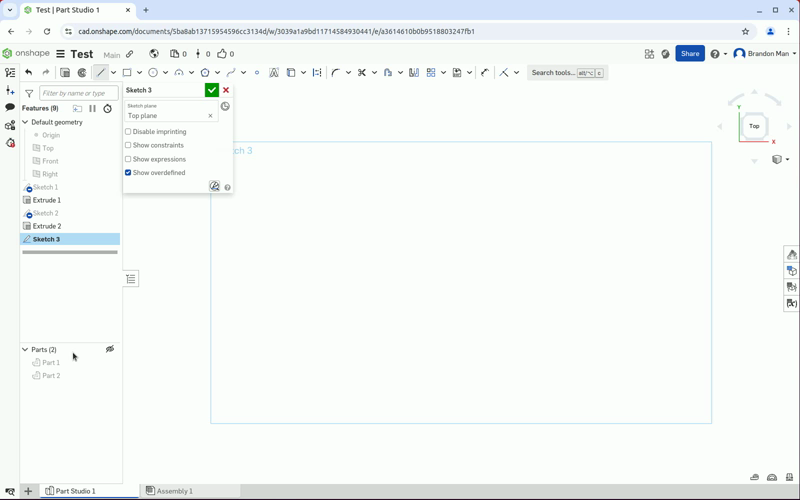
mouse_move(446, 353)
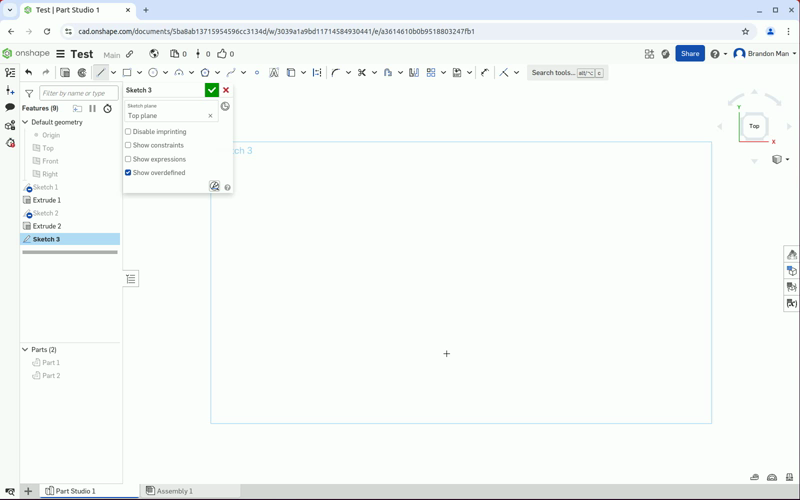
click(446, 353)
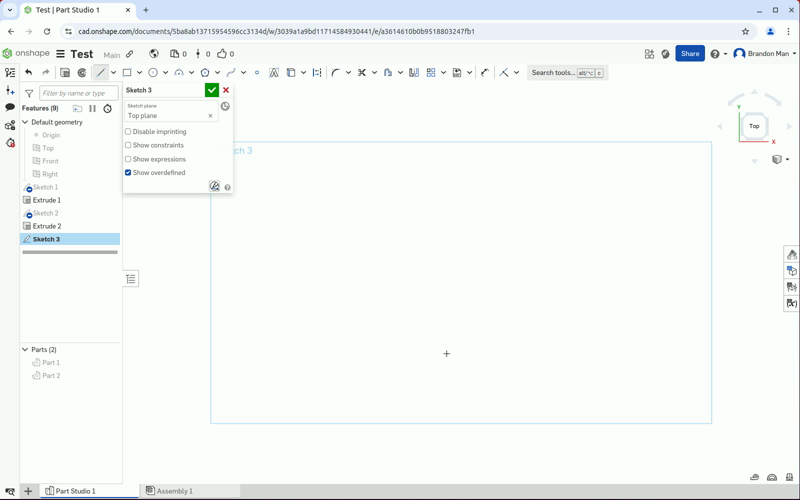
key_up(shift)
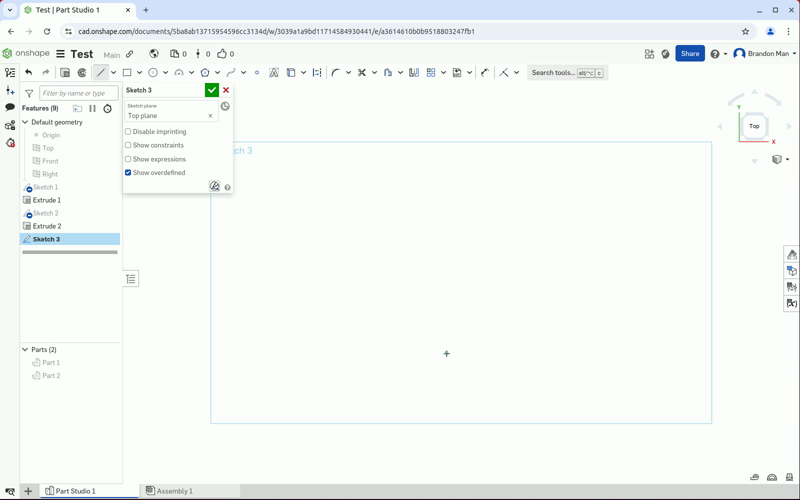
key_down(shift)
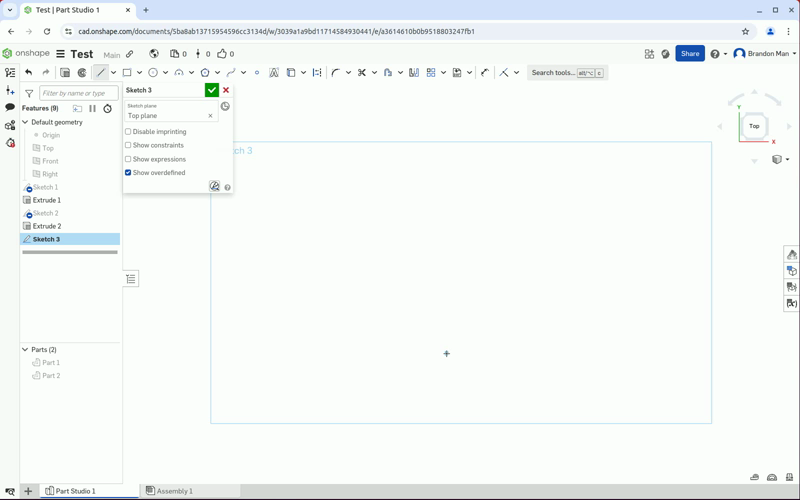
mouse_move(476, 353)
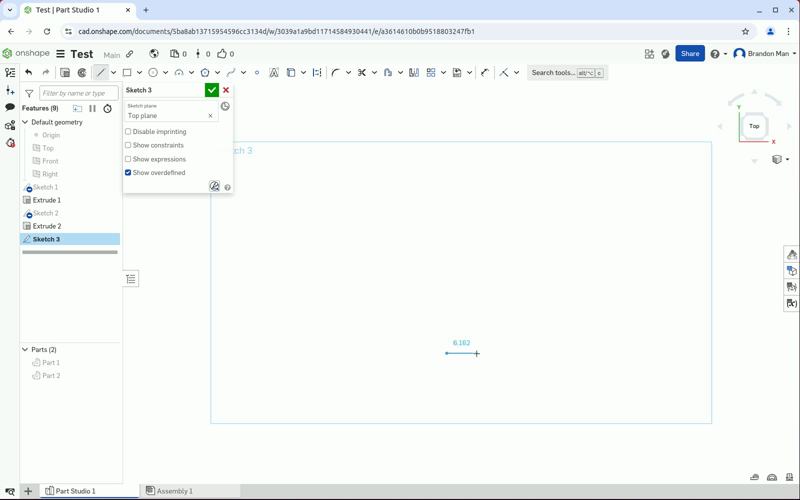
mouse_move(474, 353)
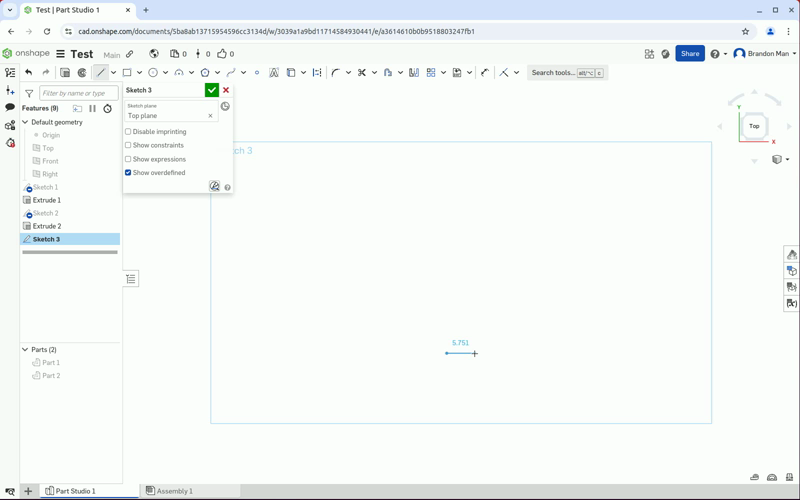
click(474, 353)
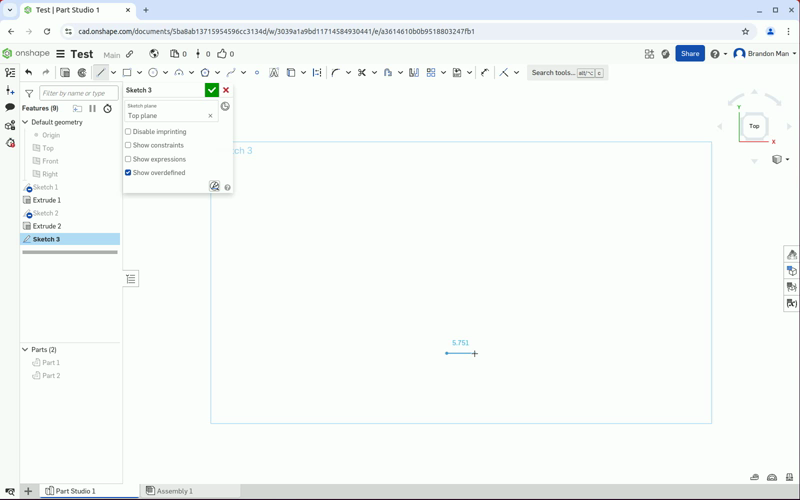
key_up(shift)
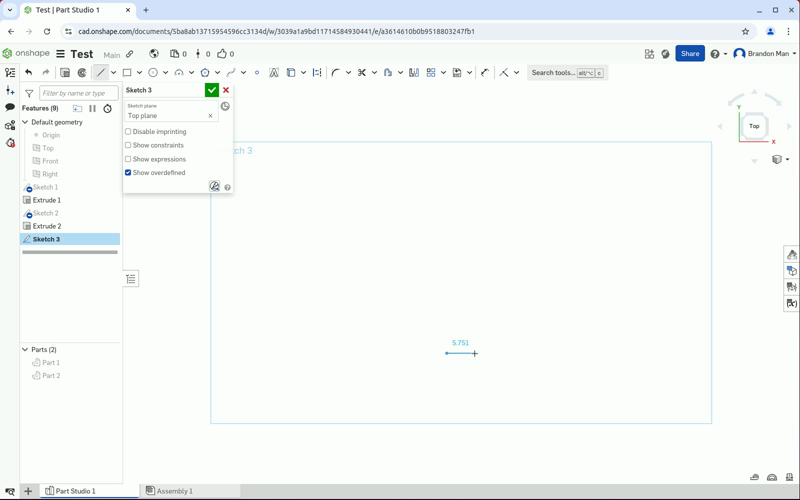
key_down(shift)
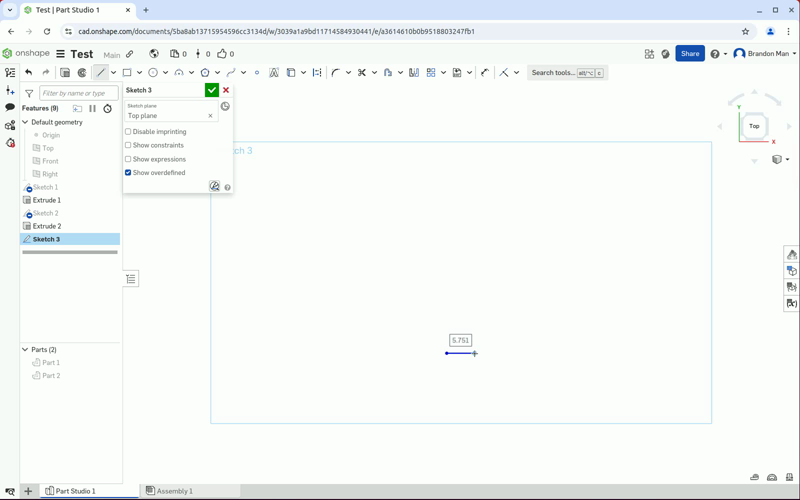
mouse_move(474, 213)
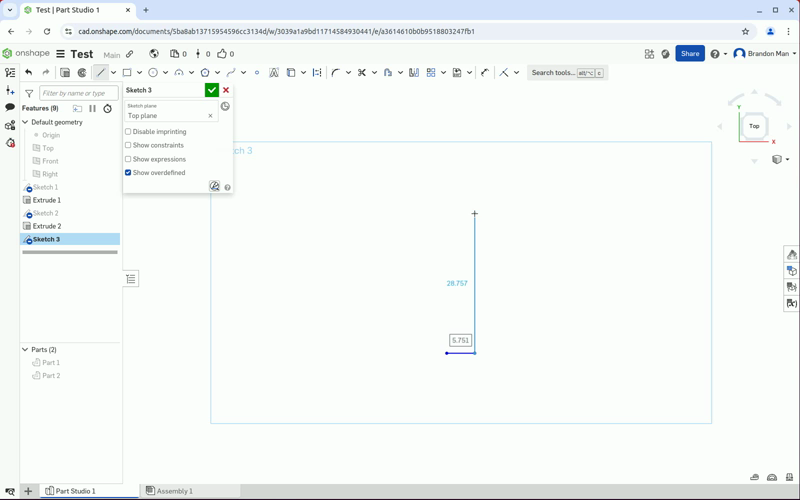
click(474, 213)
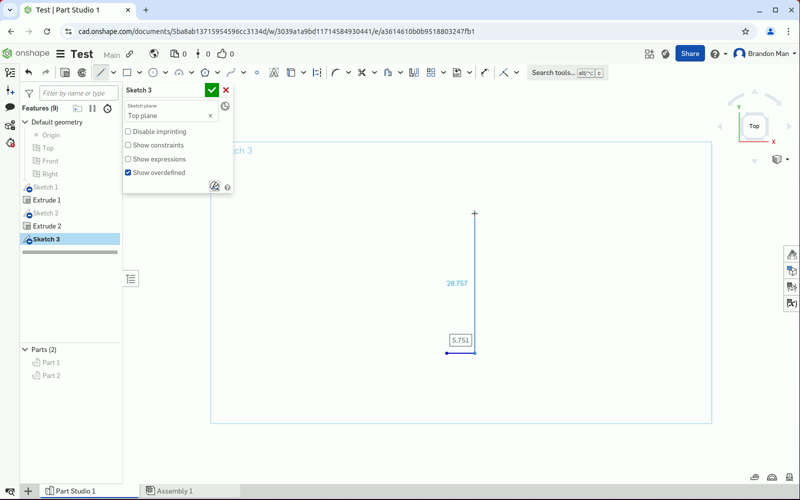
key_up(shift)
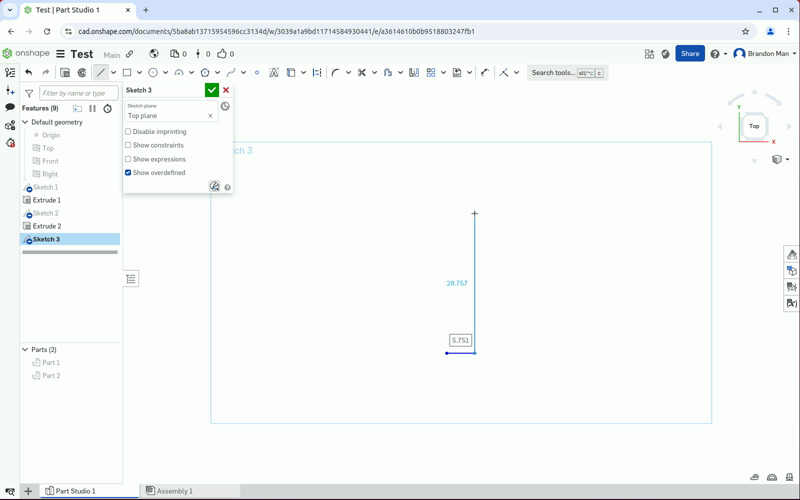
key_down(shift)
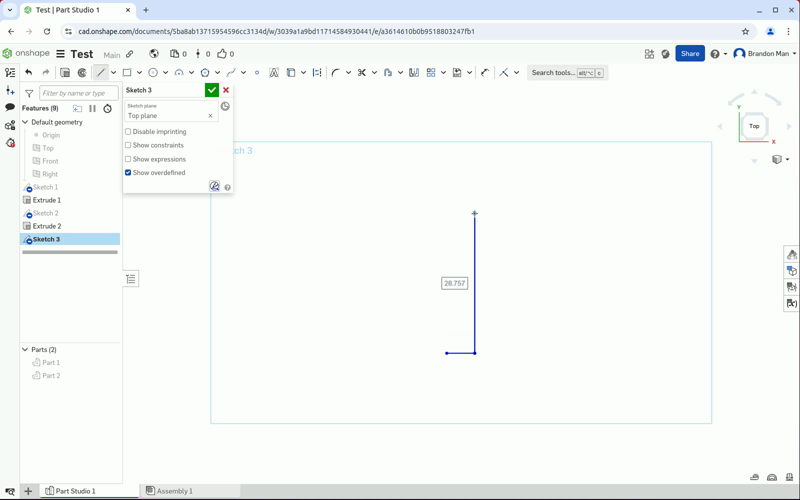
mouse_move(504, 213)
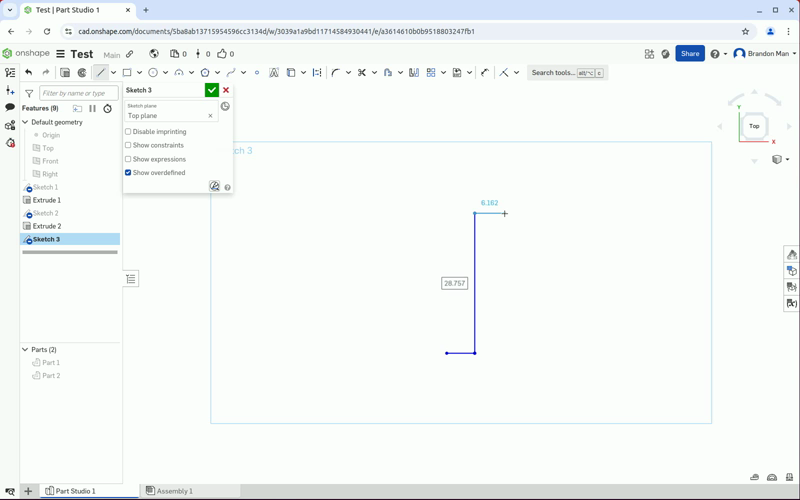
mouse_move(446, 213)
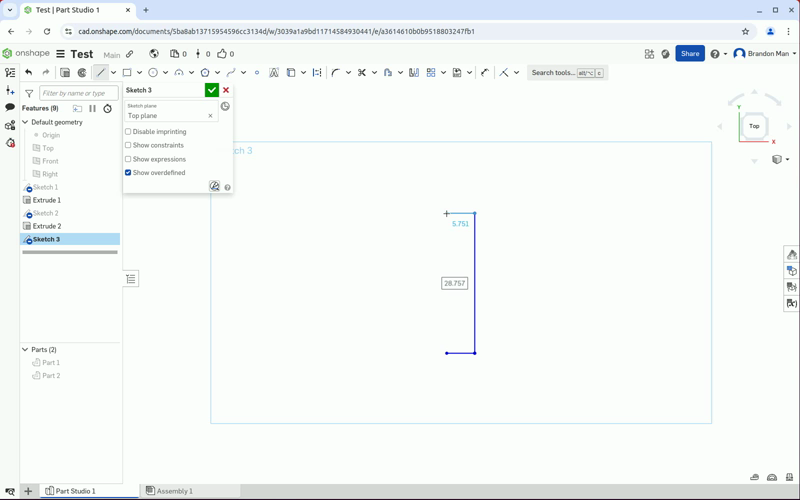
click(446, 213)
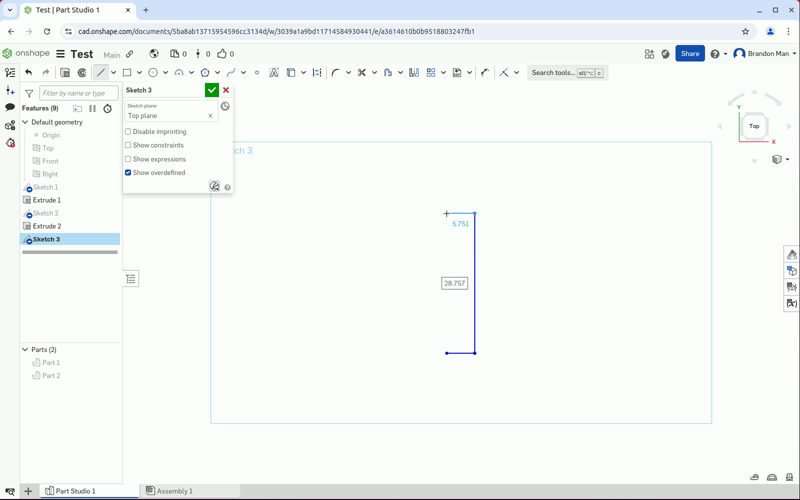
key_up(shift)
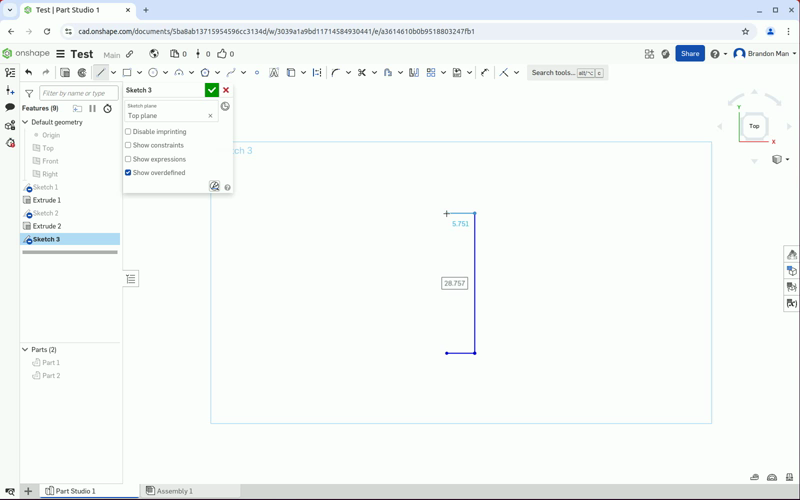
key_down(shift)
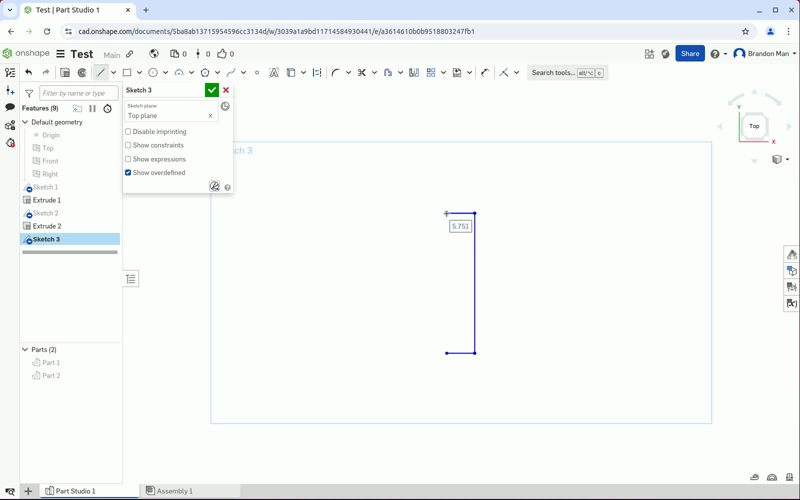
mouse_move(446, 353)
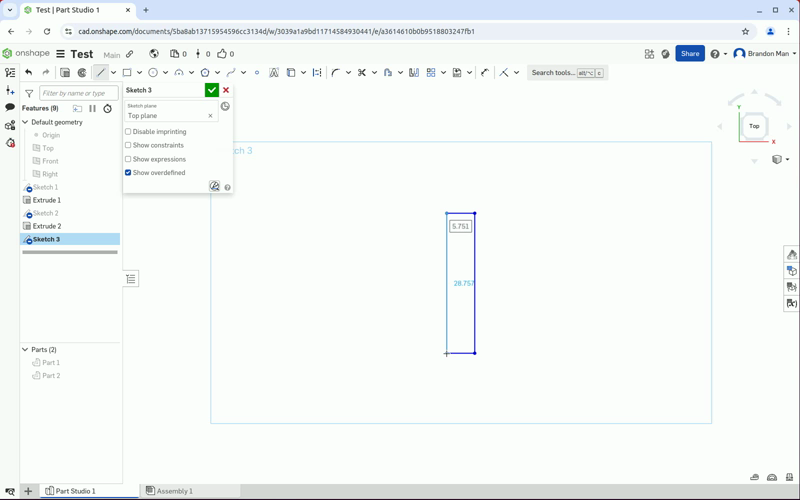
key_up(shift)
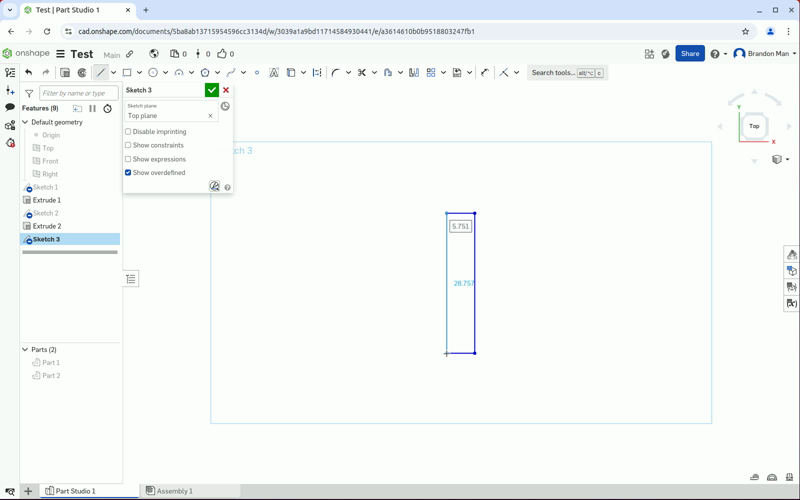
click(446, 353)
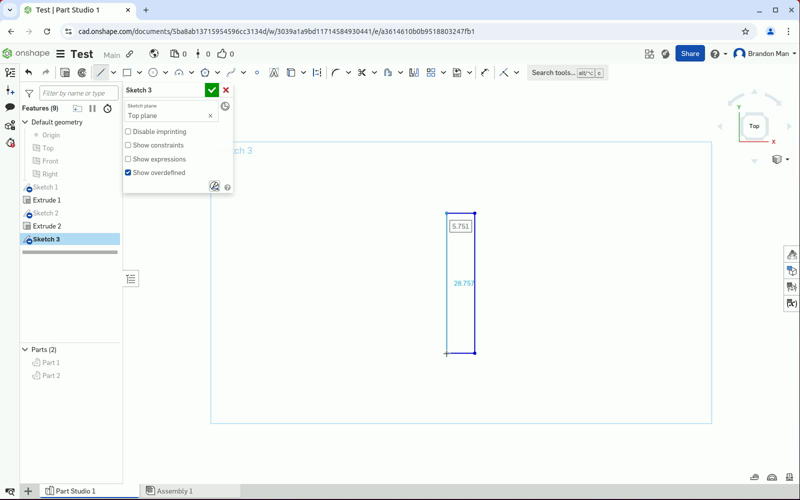
key(esc)
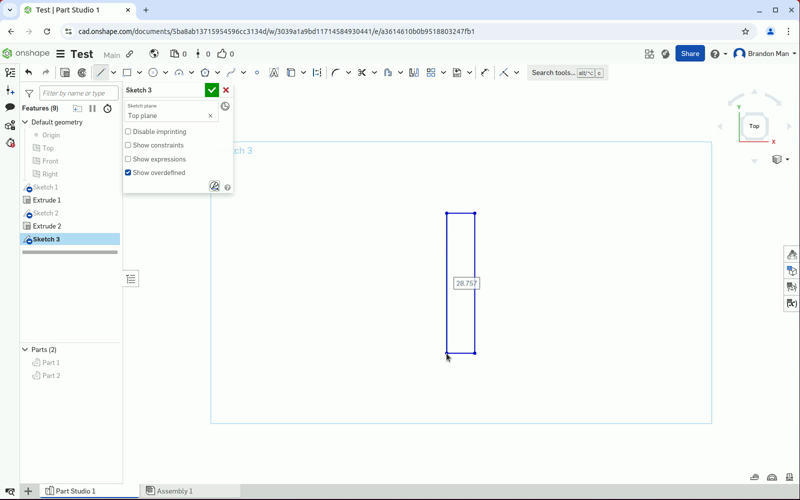
mouse_move(455, 252)
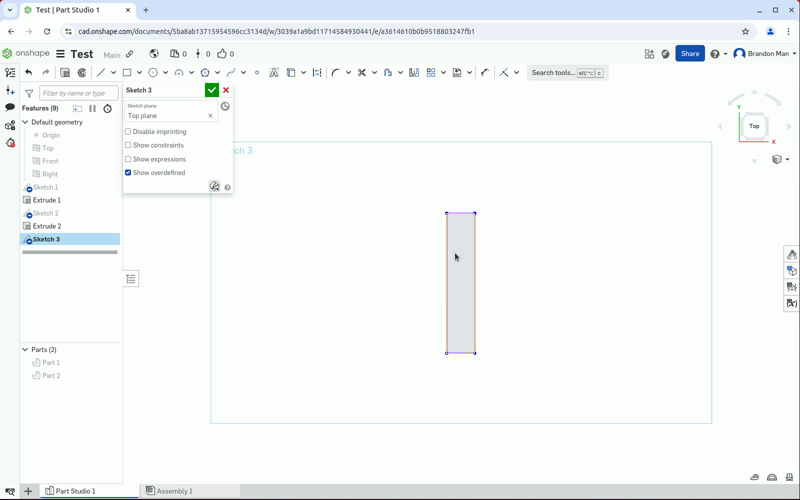
click(455, 252)
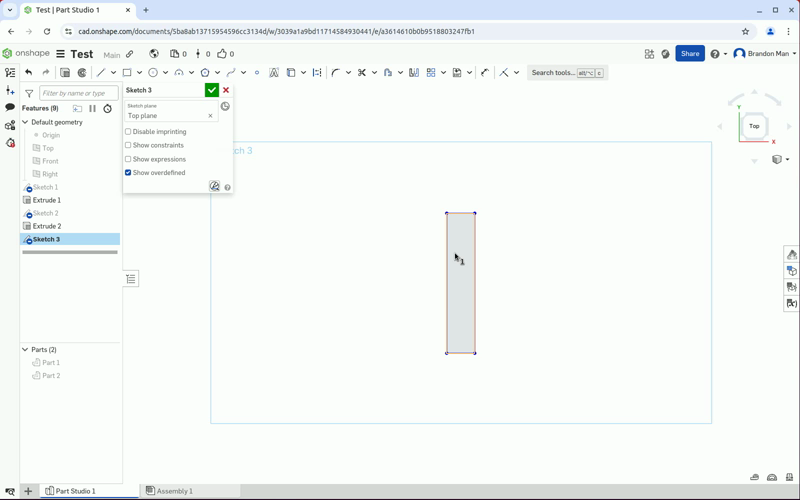
mouse_move(73, 352)
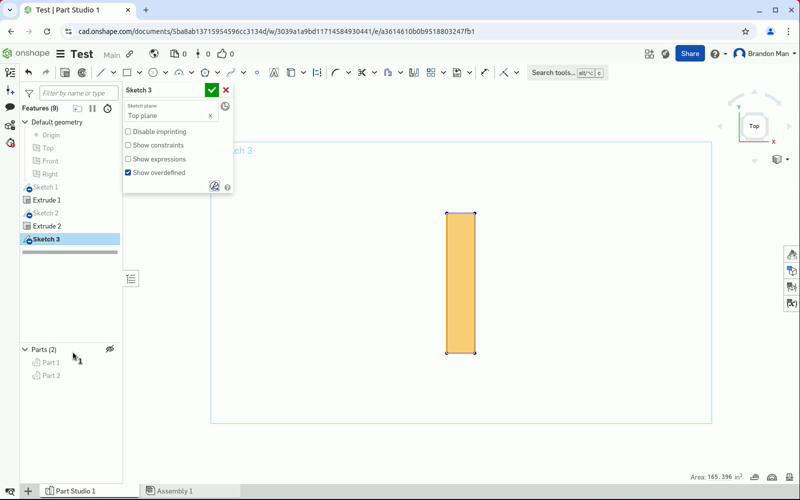
key(shift+y)
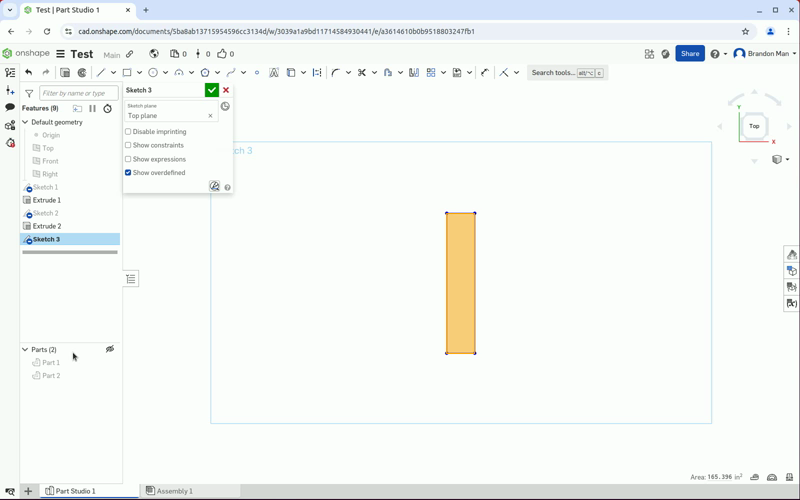
key(shift+e)
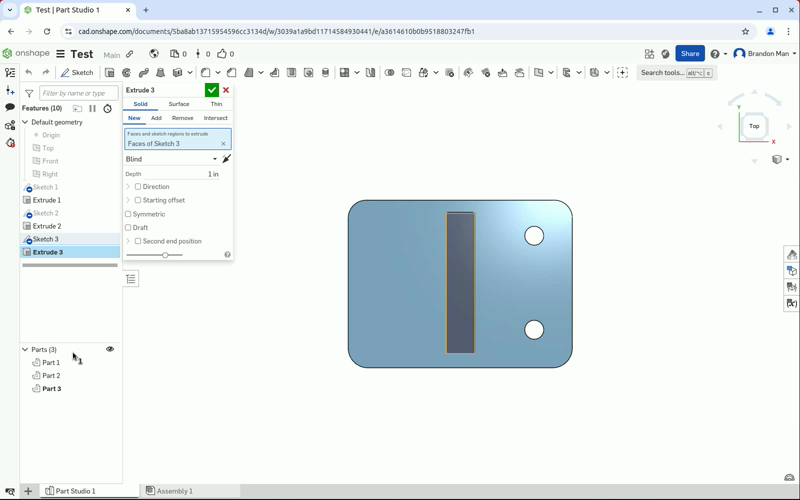
mouse_move(143, 106)
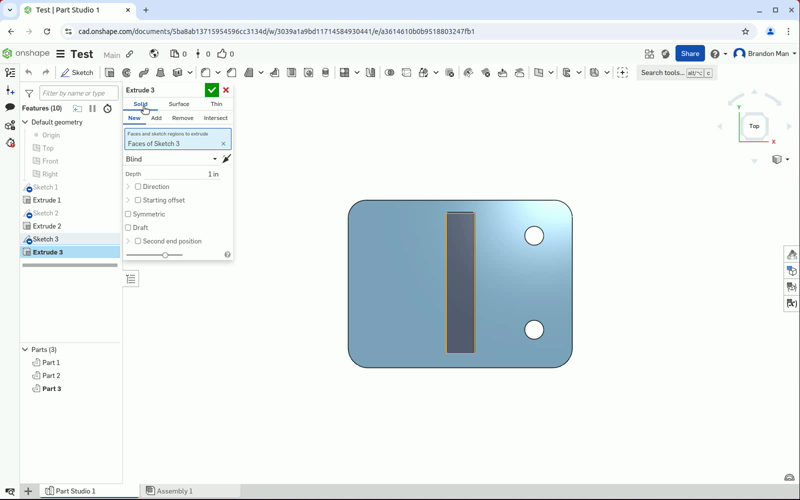
click(143, 106)
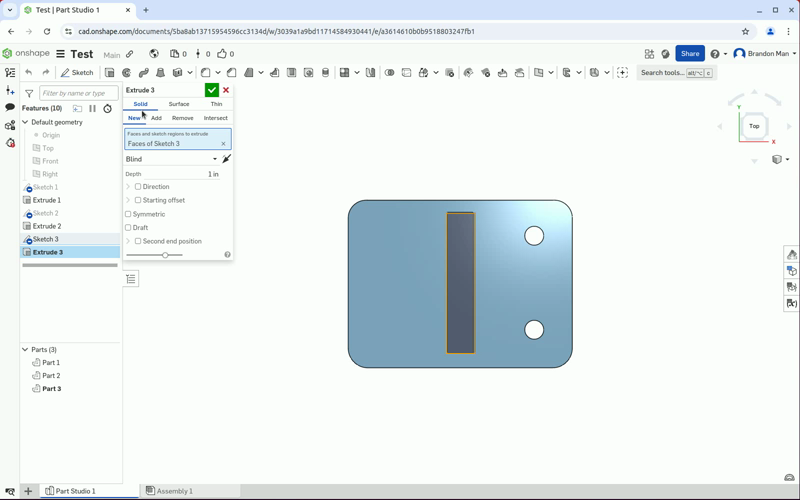
mouse_move(137, 120)
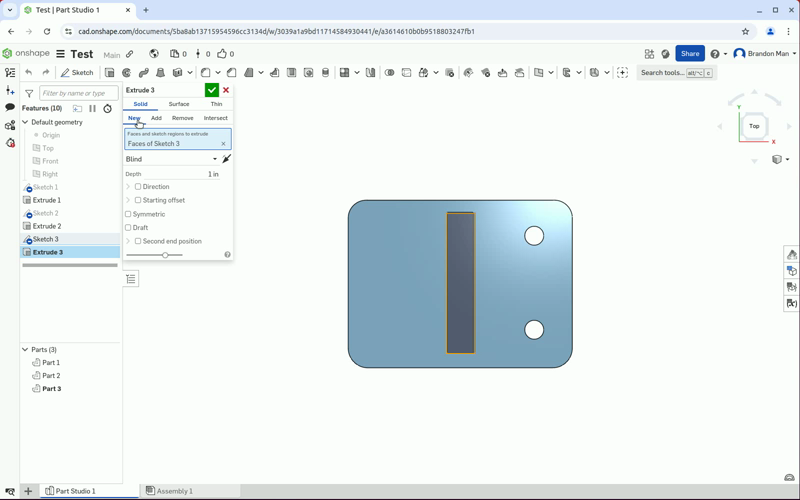
click(137, 120)
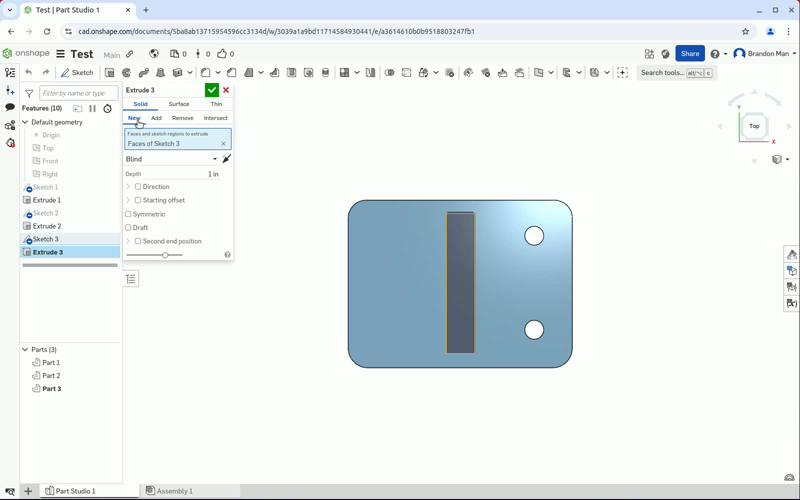
key(tab, 4)
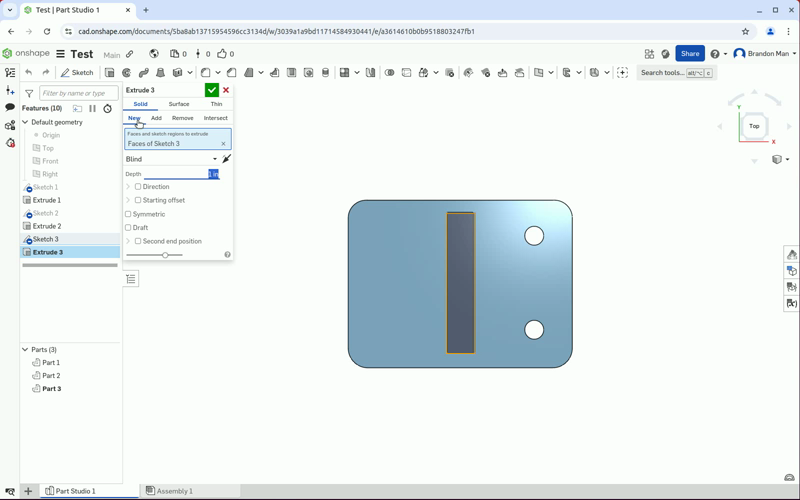
text(23.108)
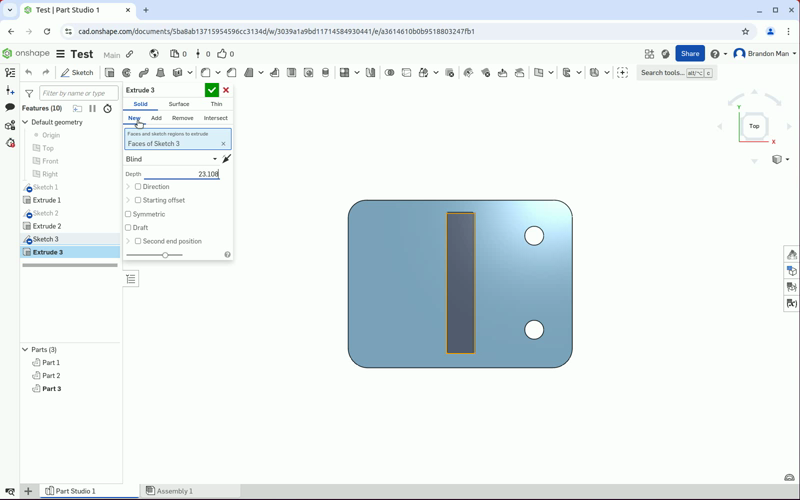
key(enter)
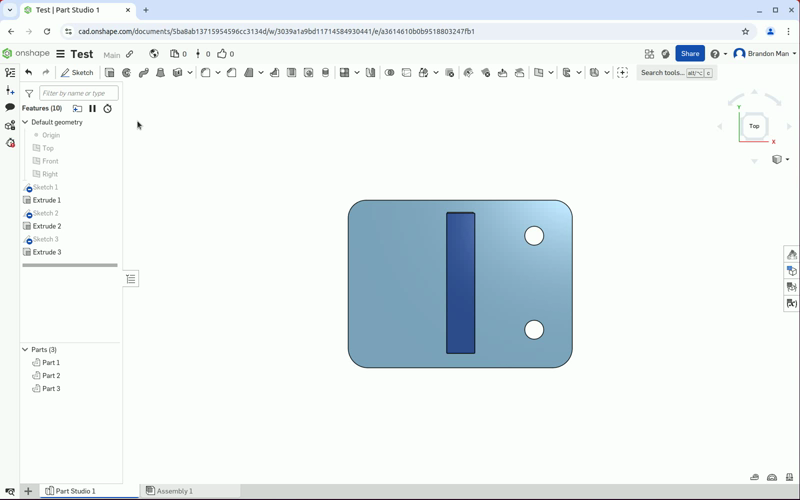
key(shift+h)
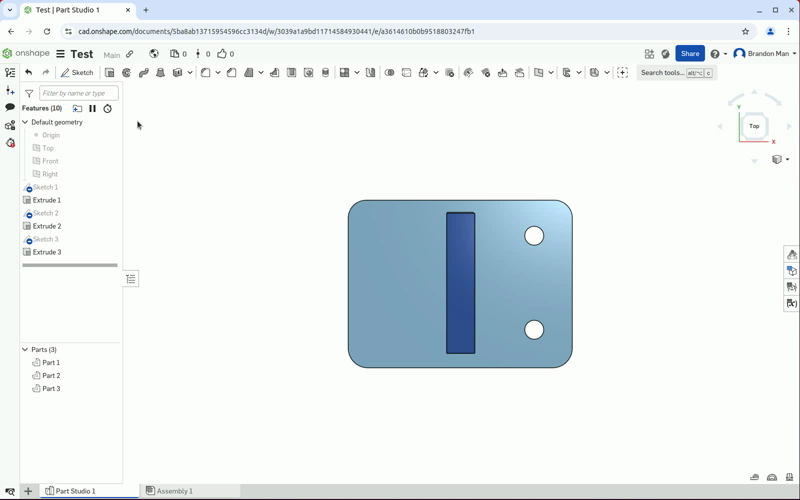
key(shift+h)
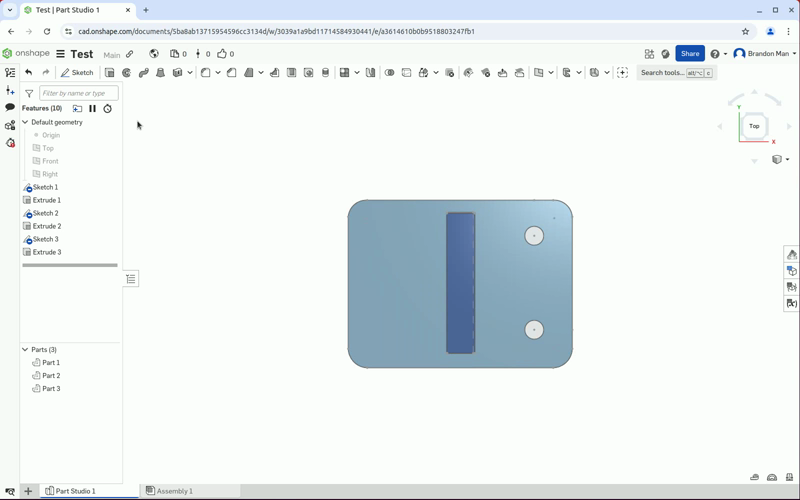
key(shift+7)
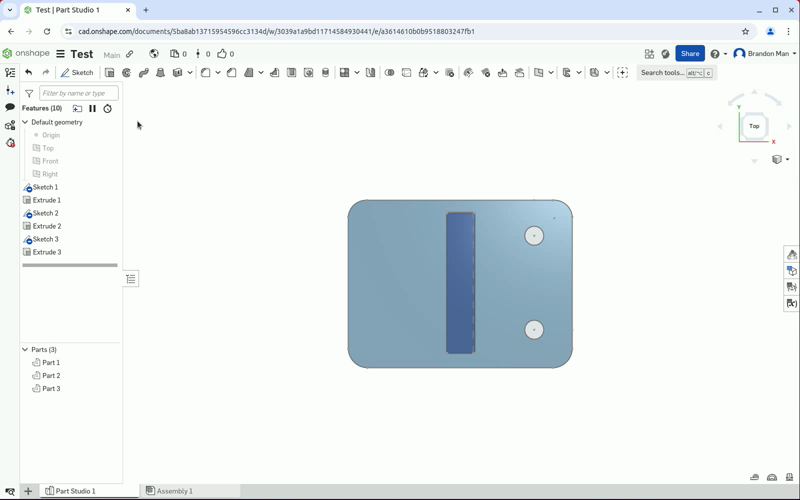
key(up, 3)
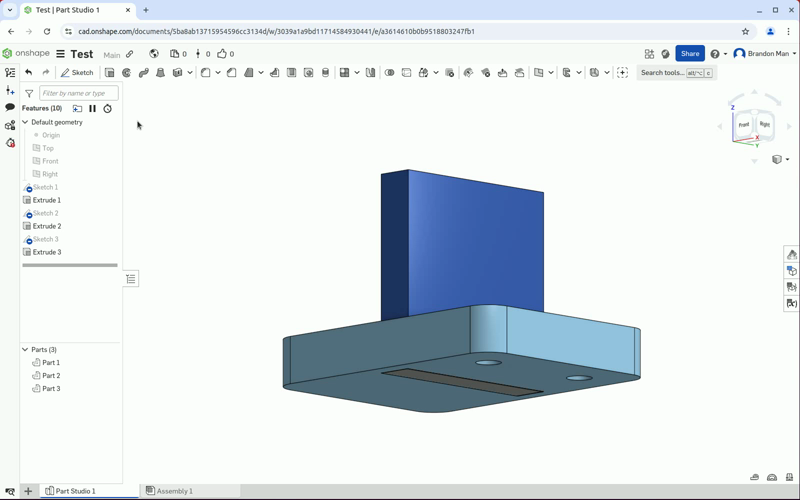
key(left, 3)
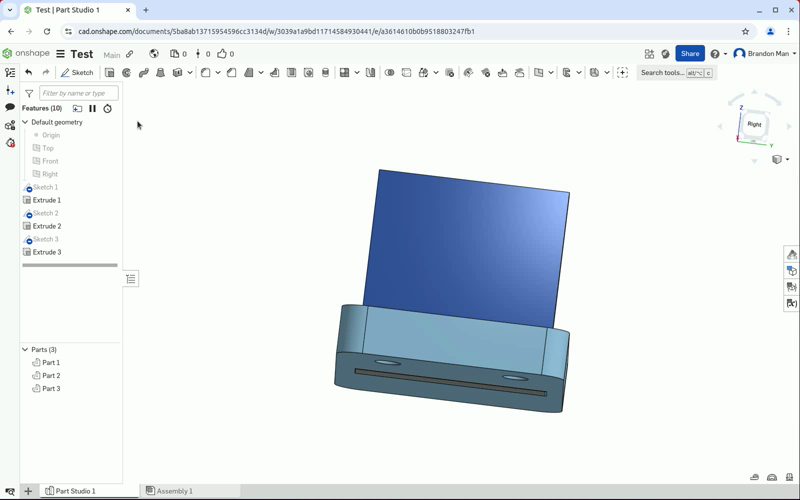
key(right, 3)
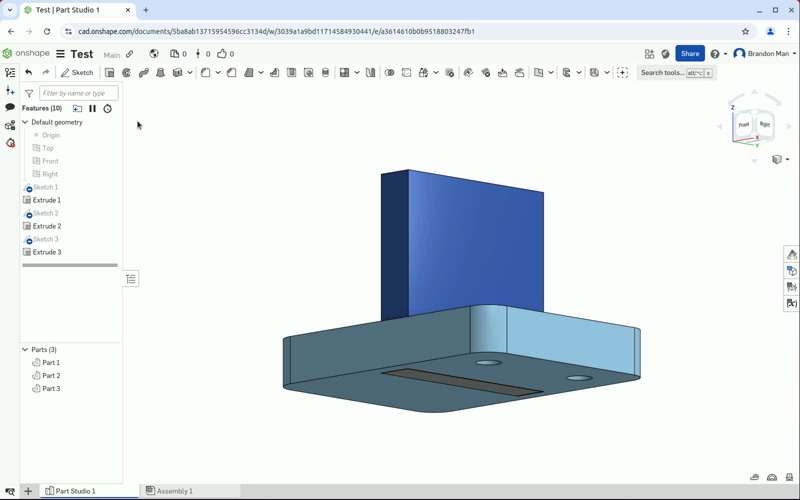
key(down, 3)
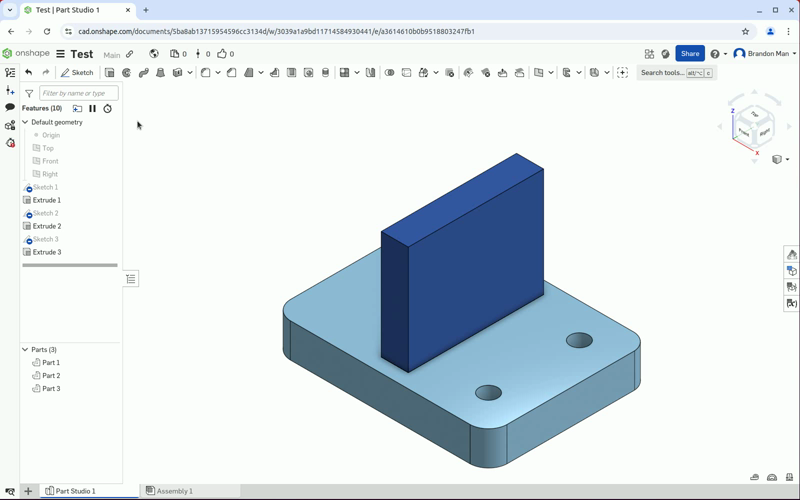
mouse_move(73, 189)
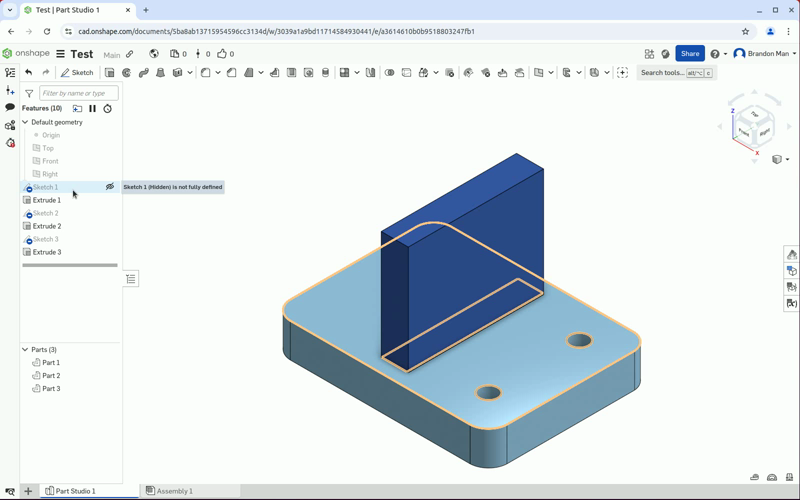
click(73, 189)